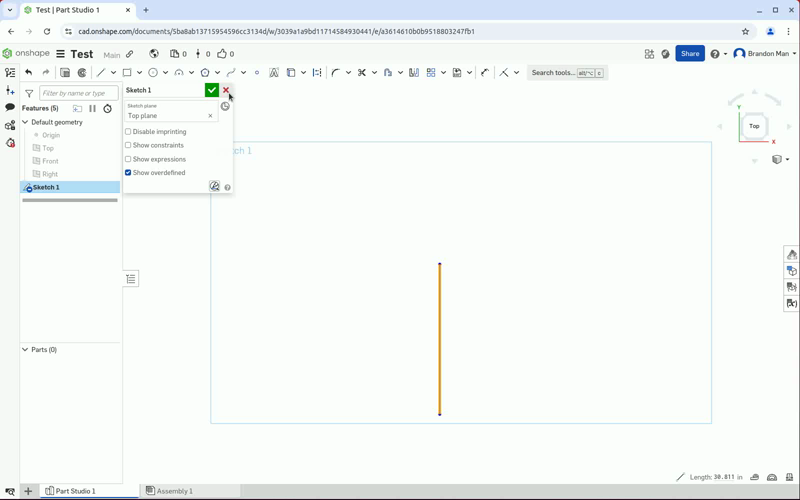
key(shift+h)
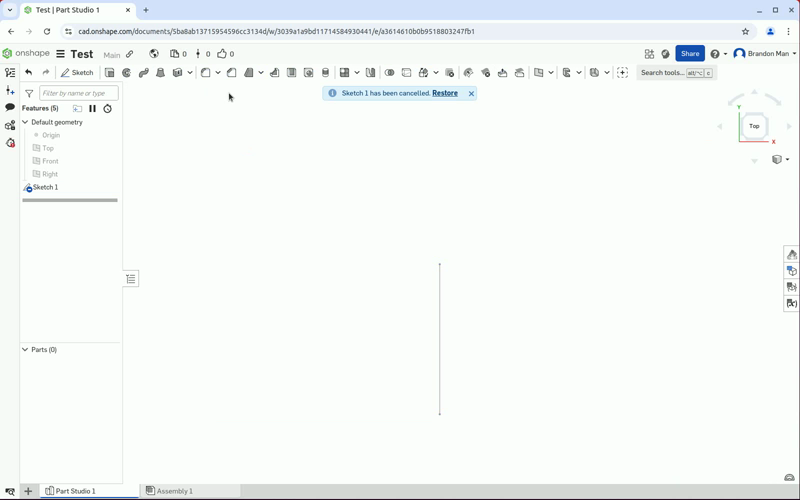
key(shift+s)
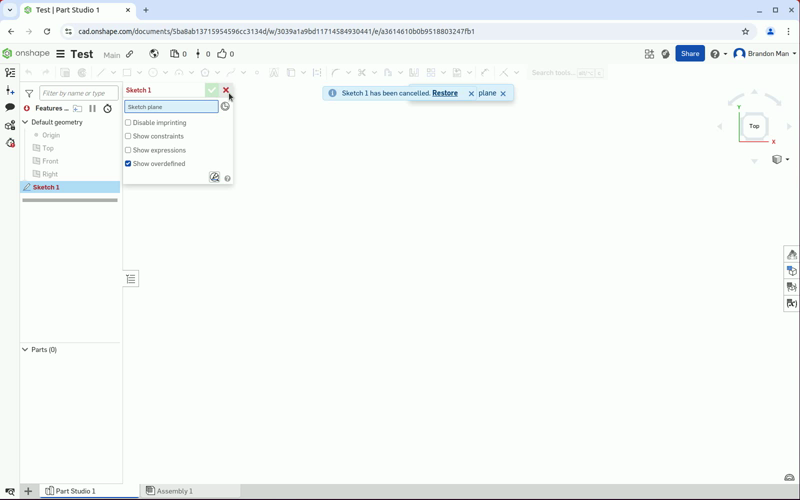
mouse_move(73, 150)
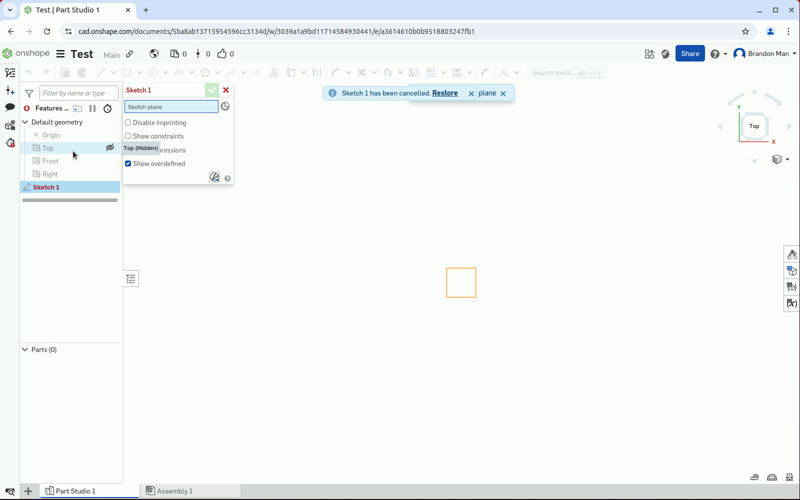
click(73, 150)
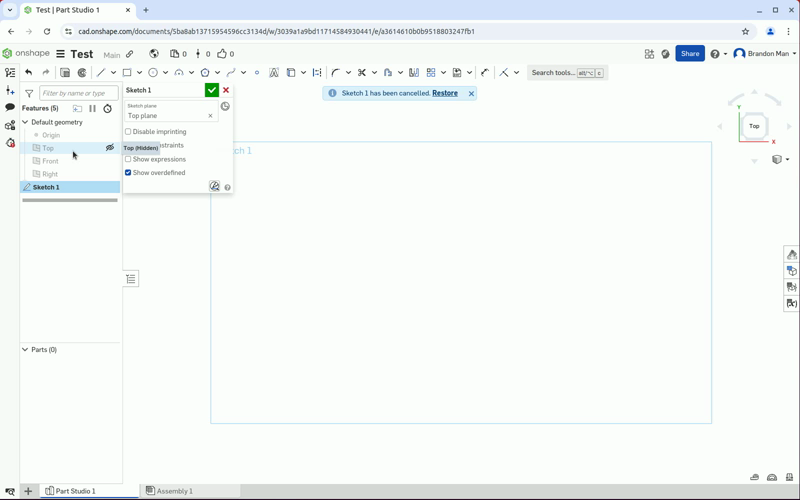
mouse_move(73, 352)
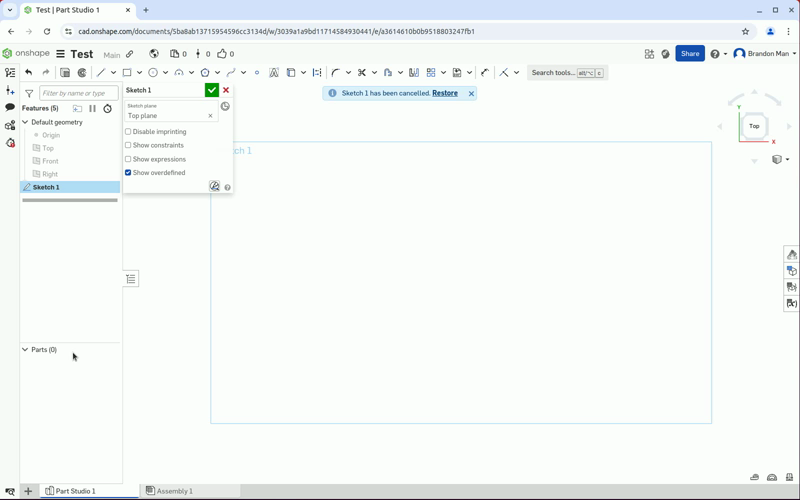
key(y)
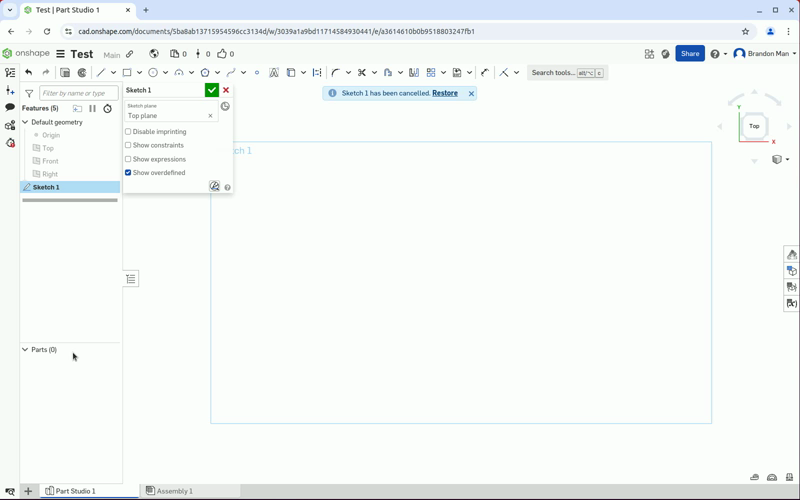
key(l)
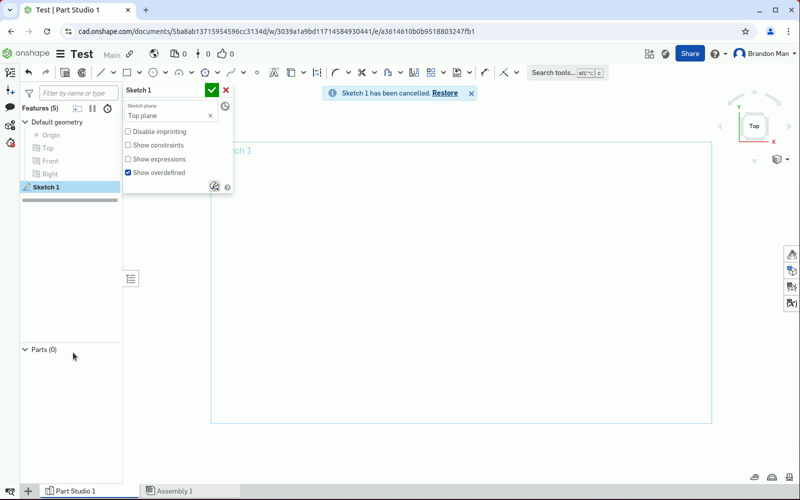
key_down(shift)
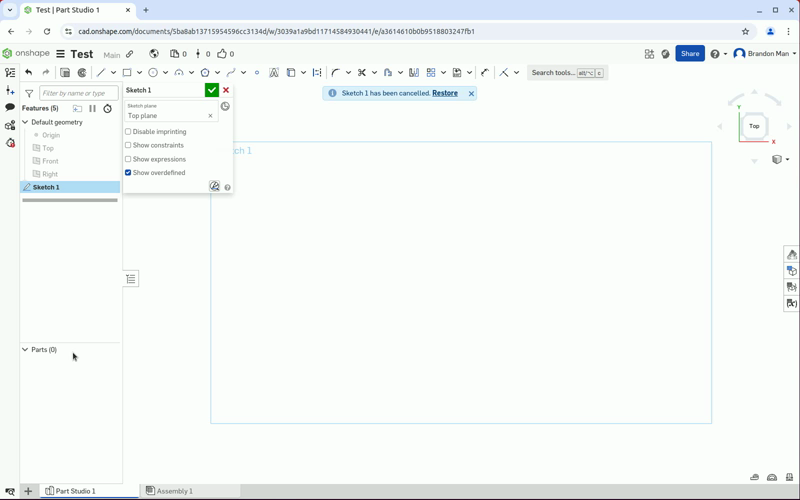
mouse_move(460, 282)
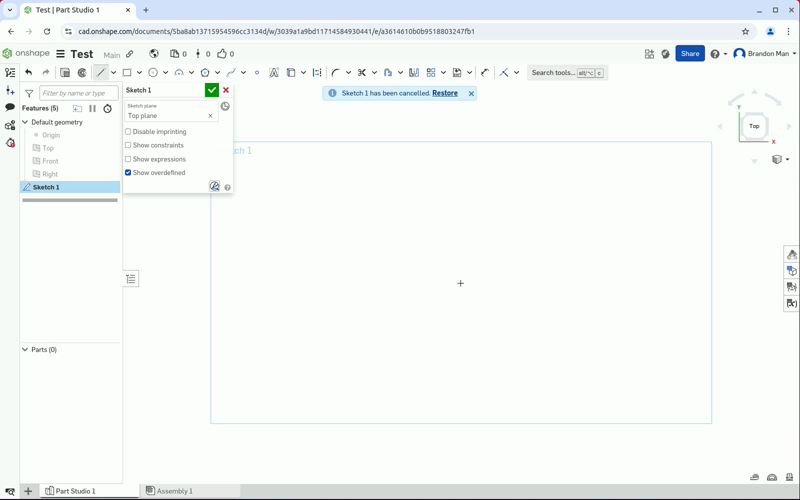
click(460, 282)
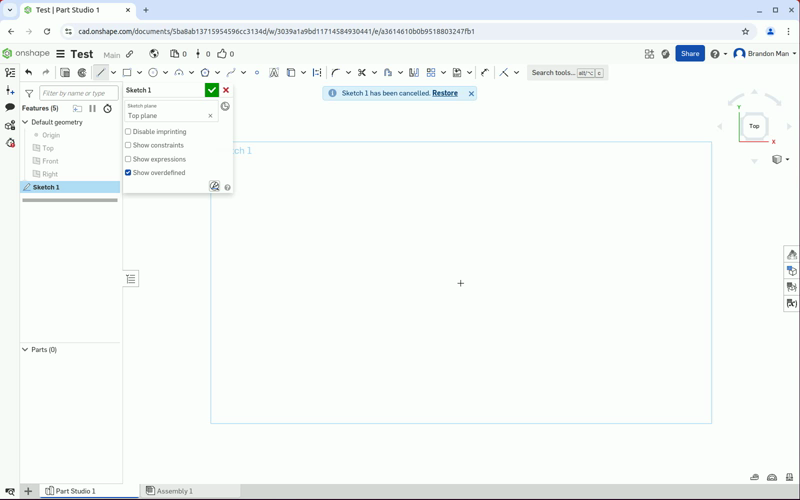
key_up(shift)
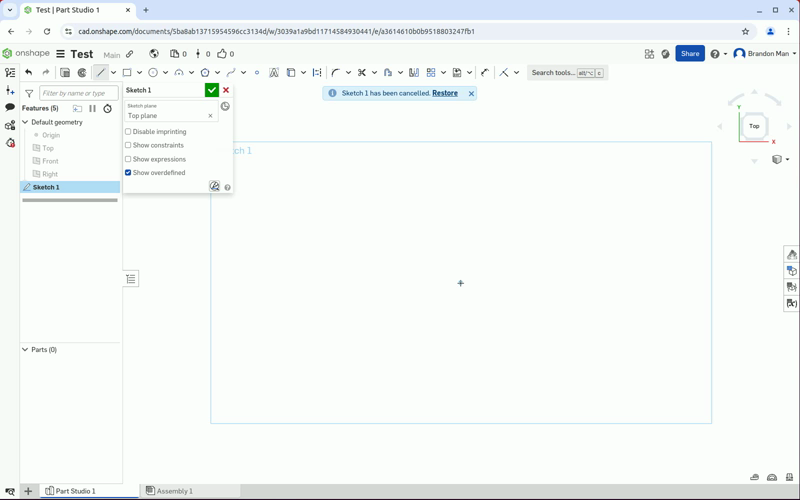
key_down(shift)
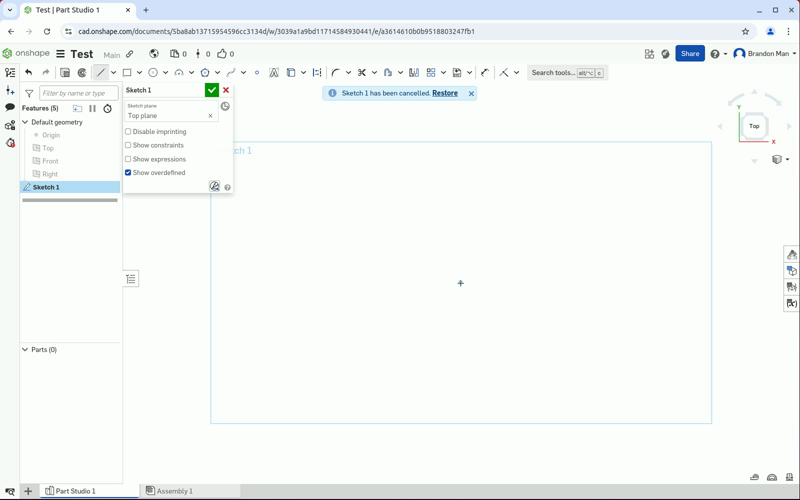
mouse_move(490, 282)
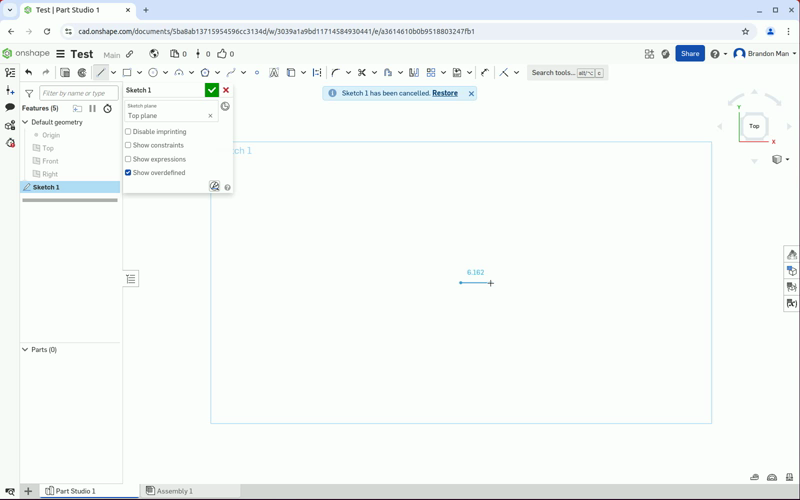
mouse_move(517, 282)
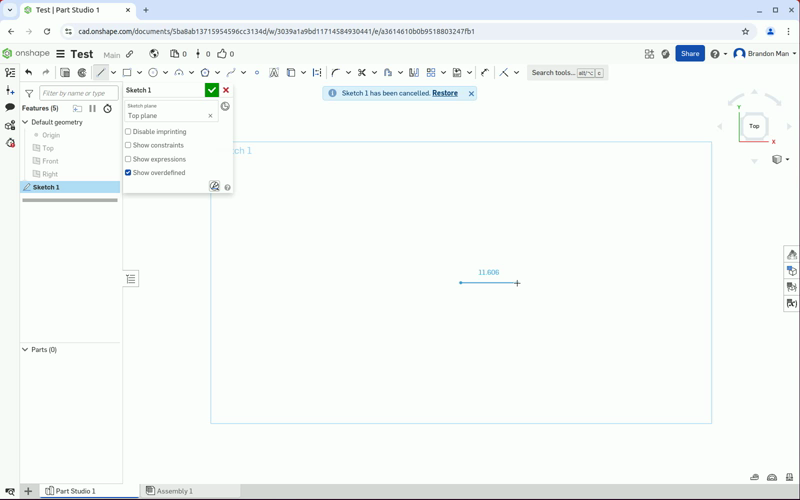
click(517, 282)
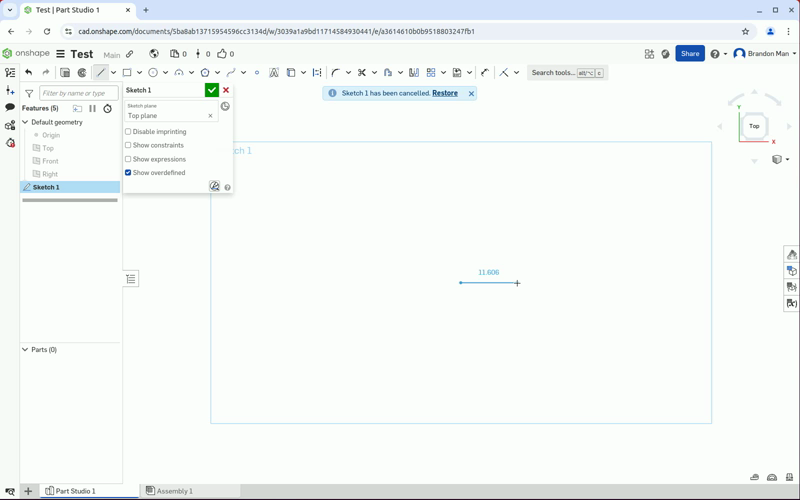
key_up(shift)
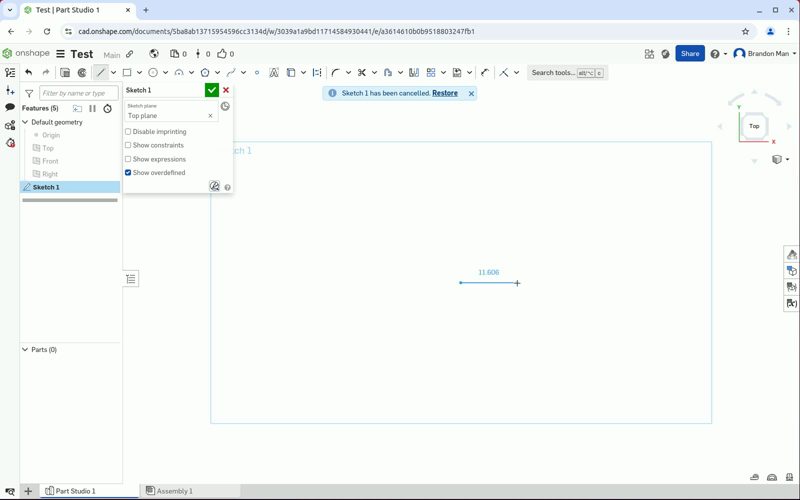
key_down(shift)
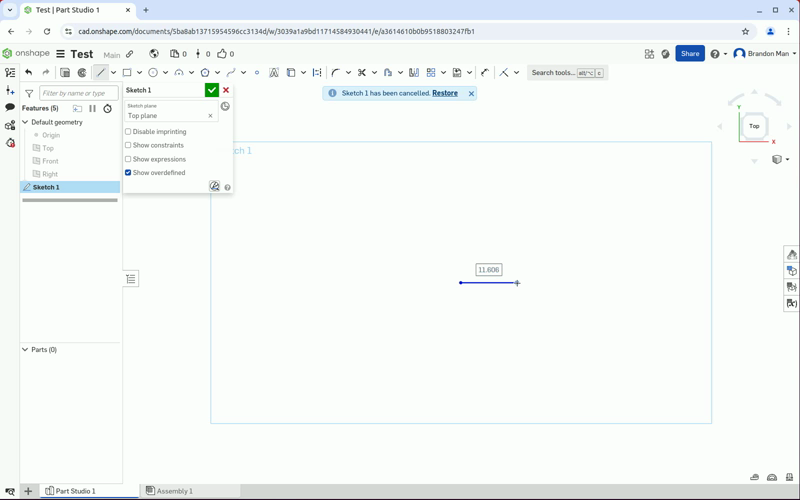
mouse_move(547, 282)
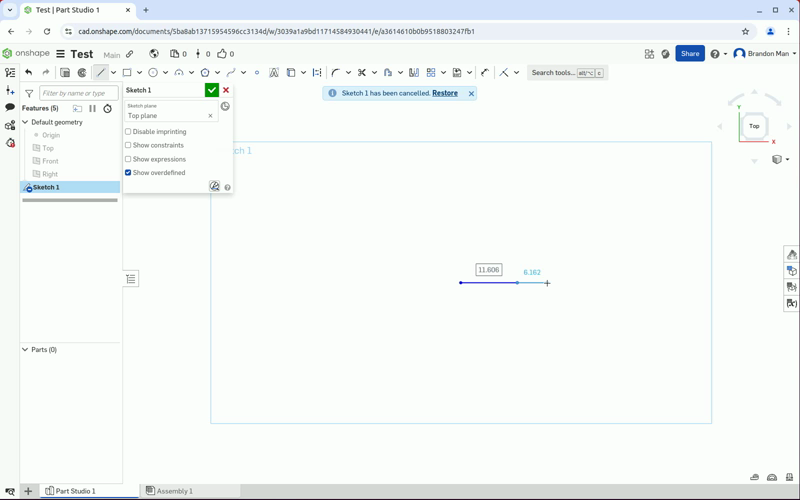
mouse_move(517, 264)
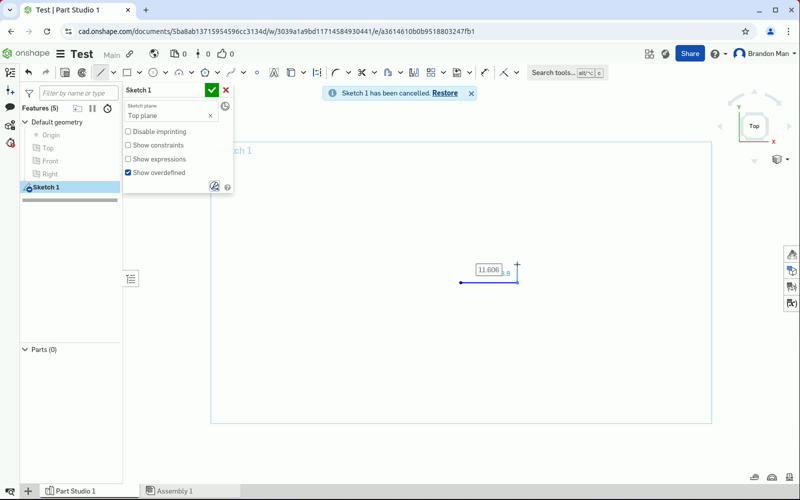
click(517, 264)
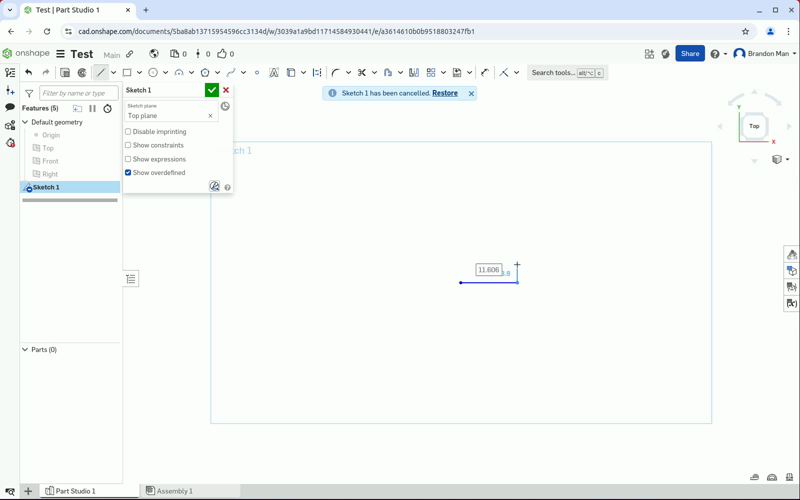
key_up(shift)
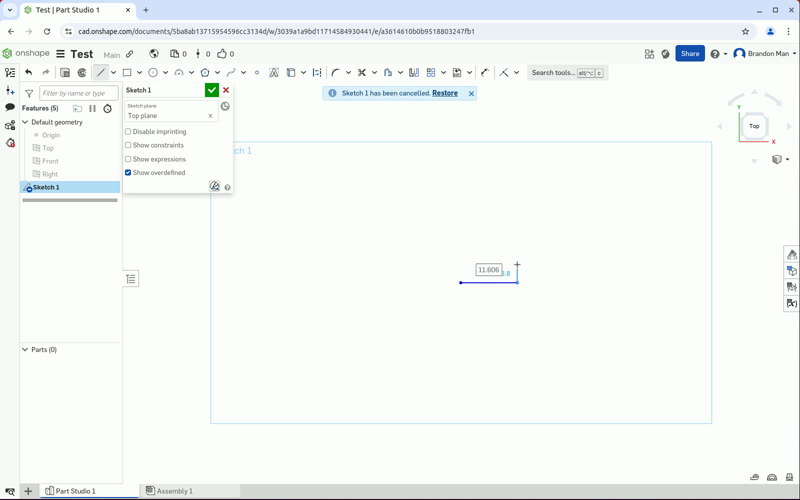
key(esc)
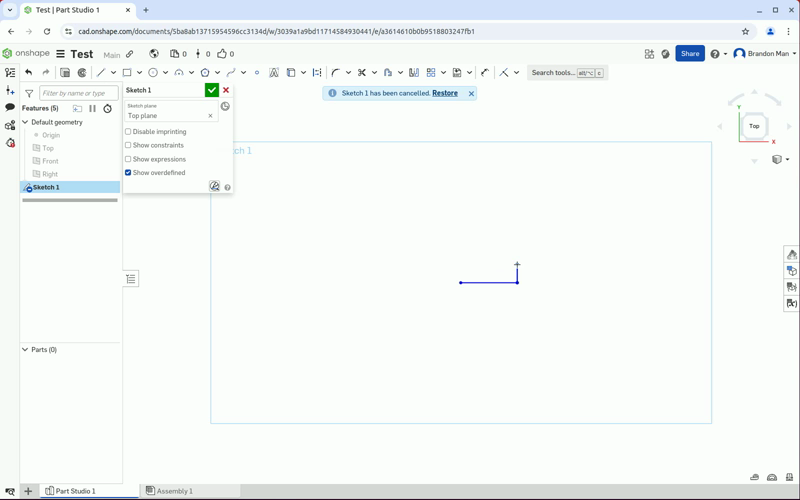
key(a)
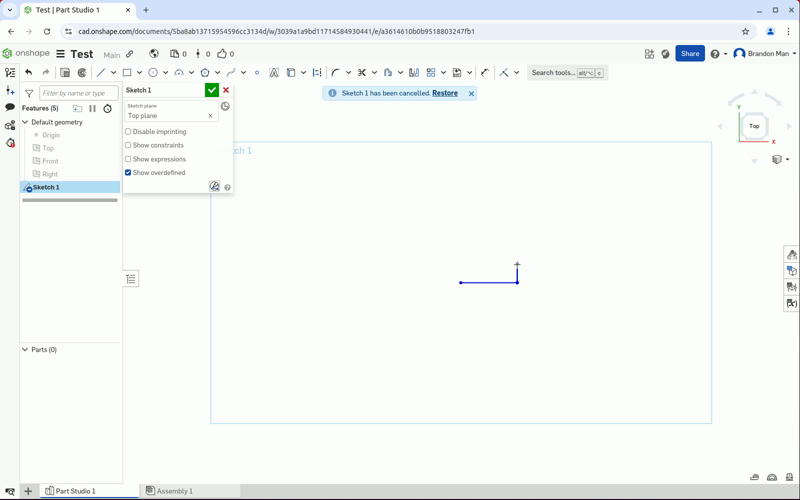
mouse_move(517, 264)
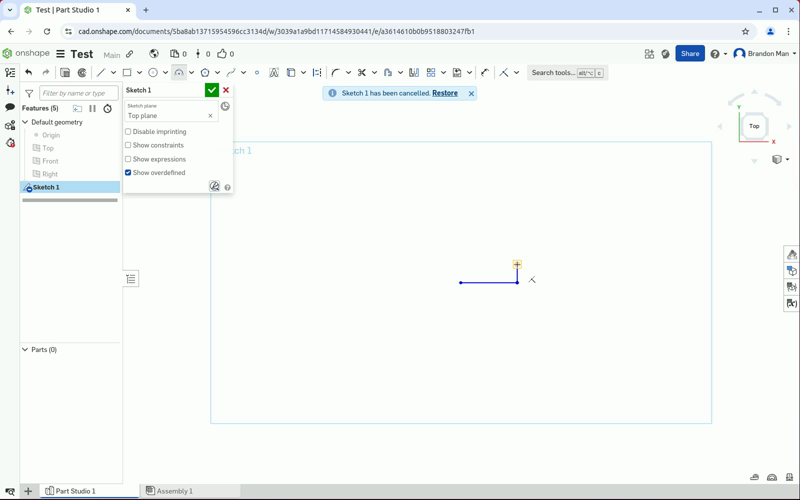
click(517, 264)
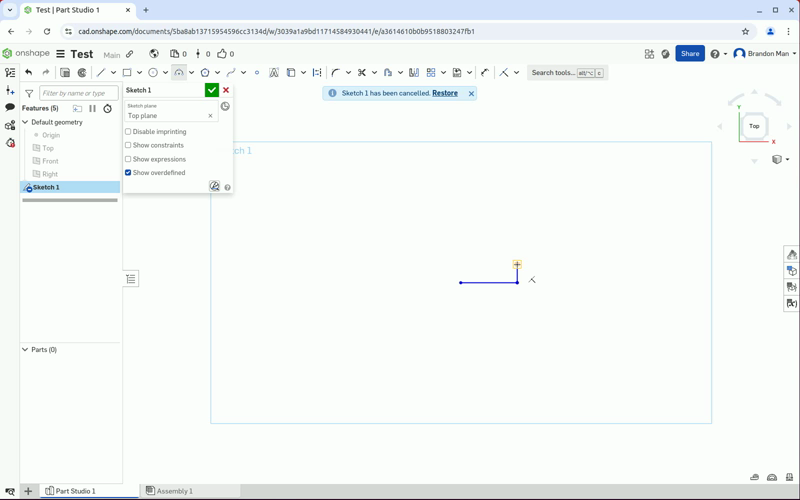
key_down(shift)
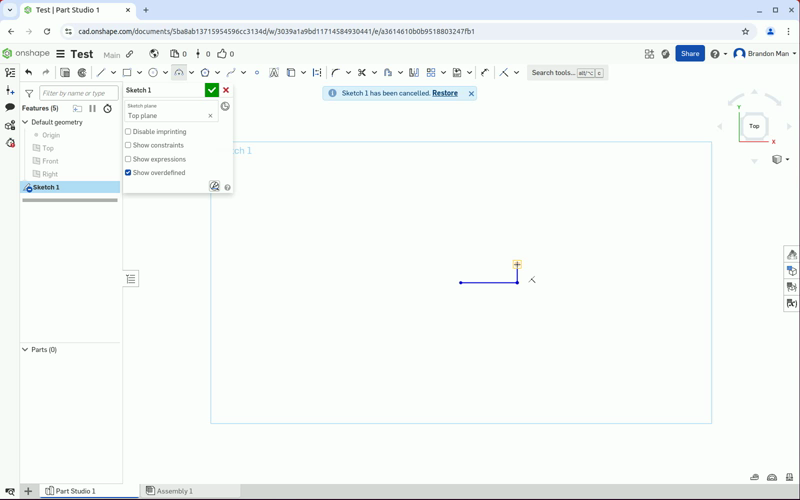
mouse_move(517, 226)
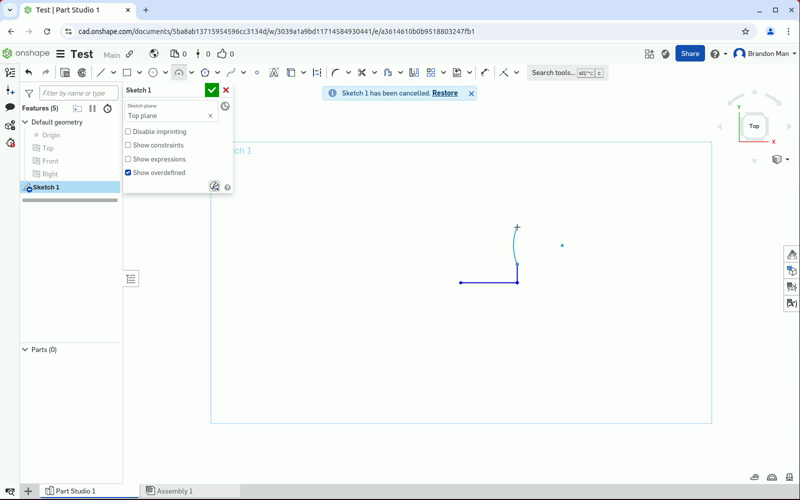
click(517, 226)
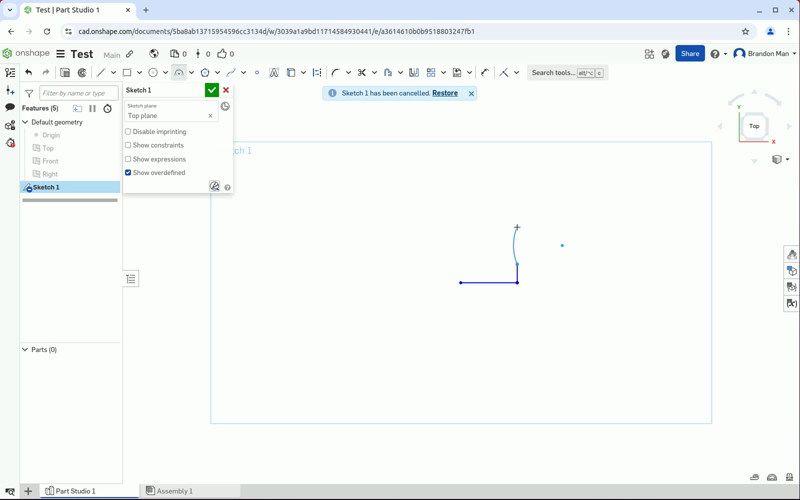
mouse_move(498, 245)
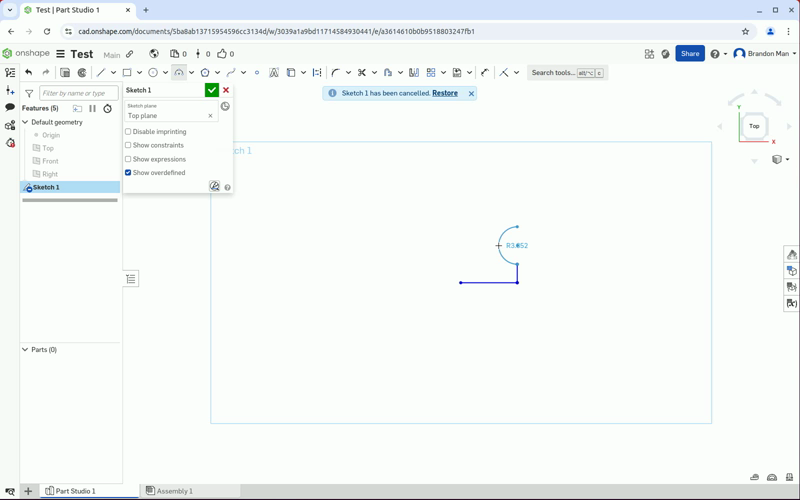
click(498, 245)
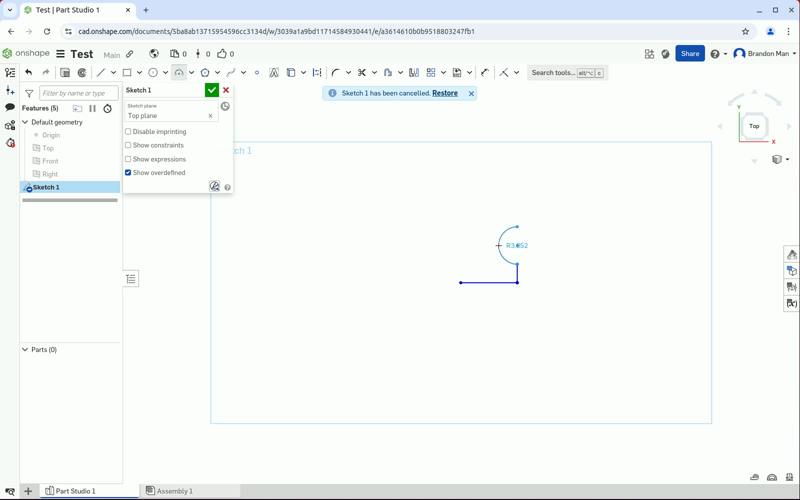
key_up(shift)
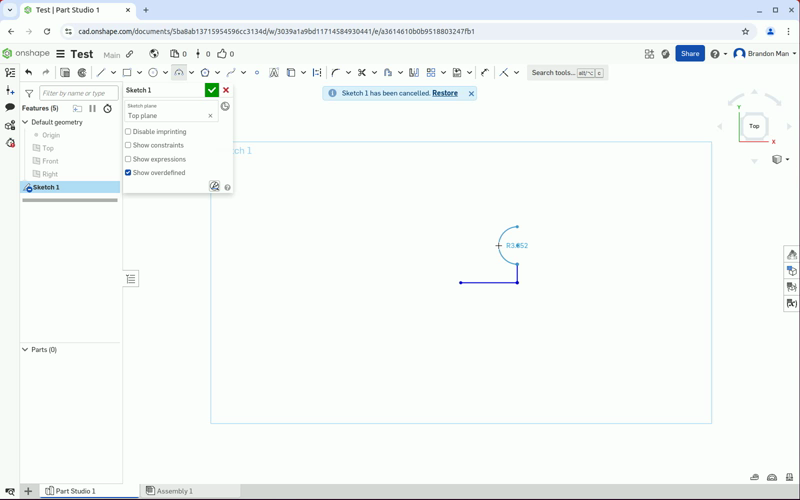
key(esc)
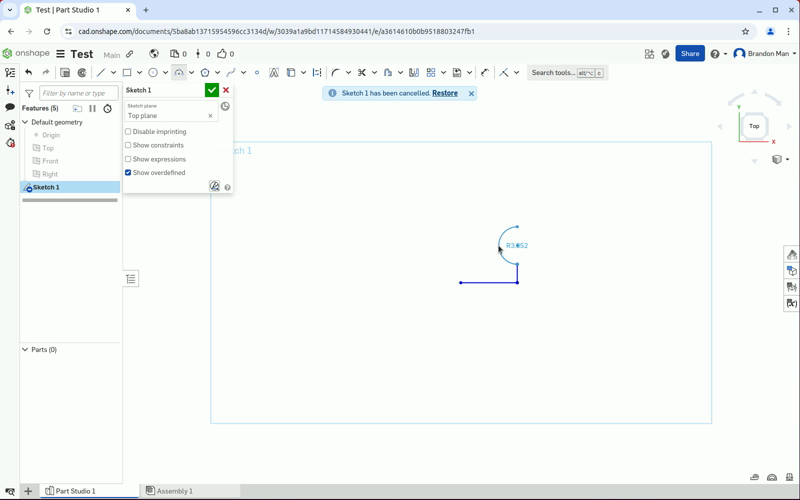
key(l)
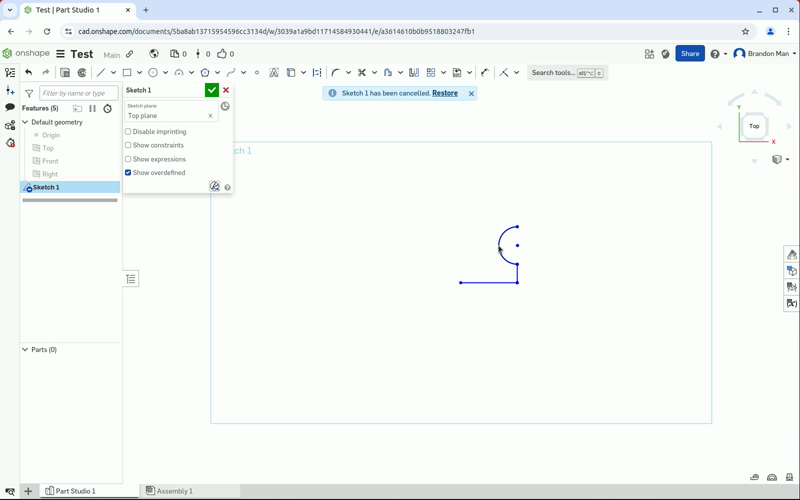
mouse_move(517, 226)
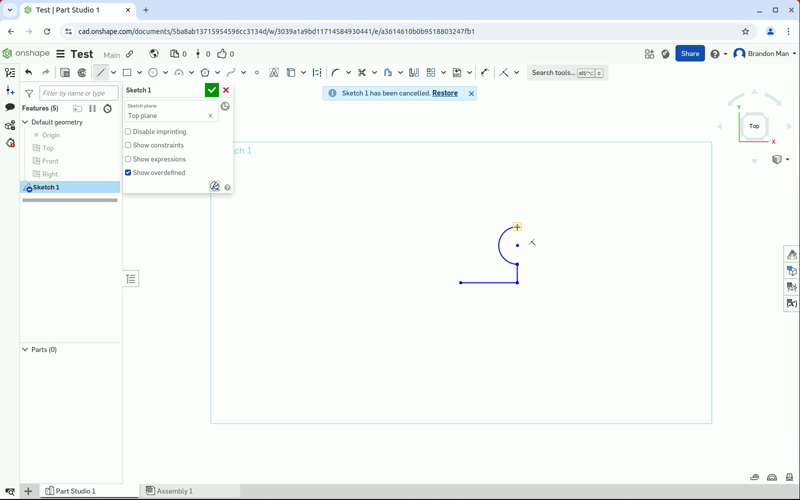
click(517, 226)
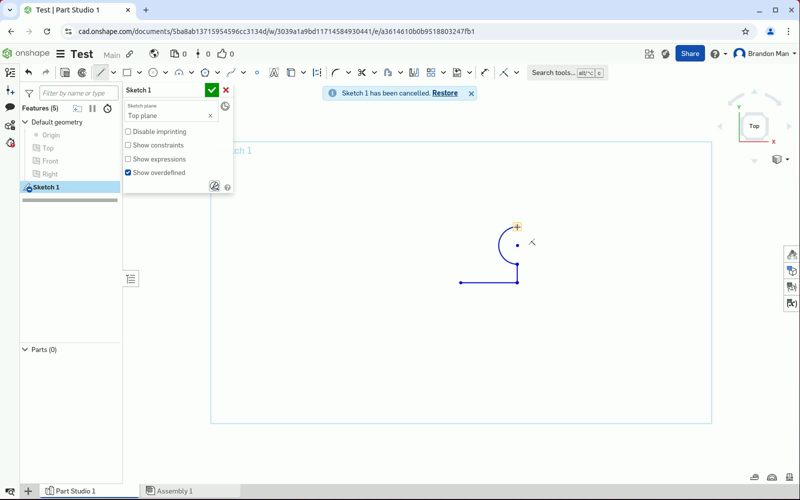
key_down(shift)
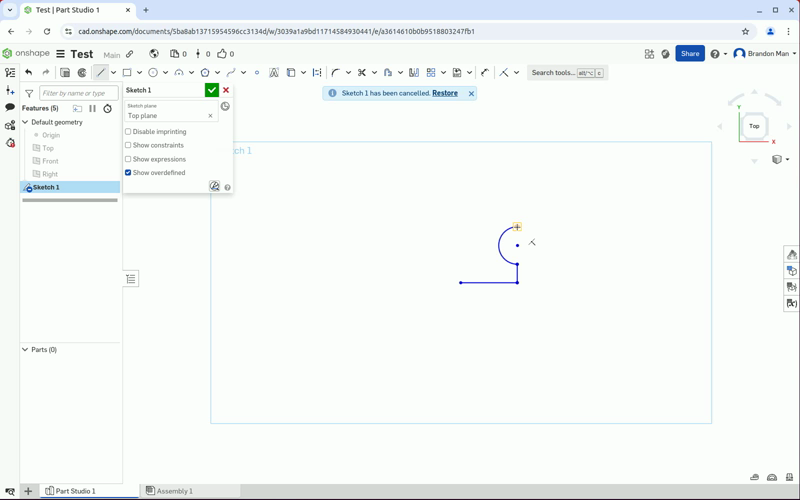
mouse_move(547, 226)
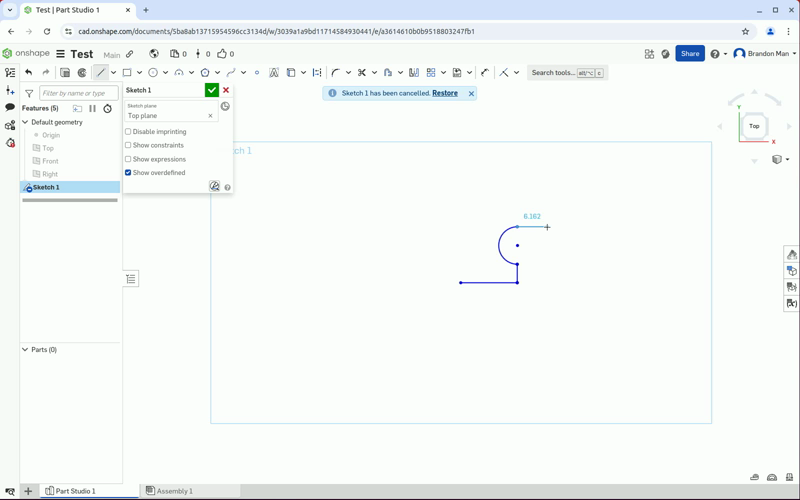
mouse_move(517, 207)
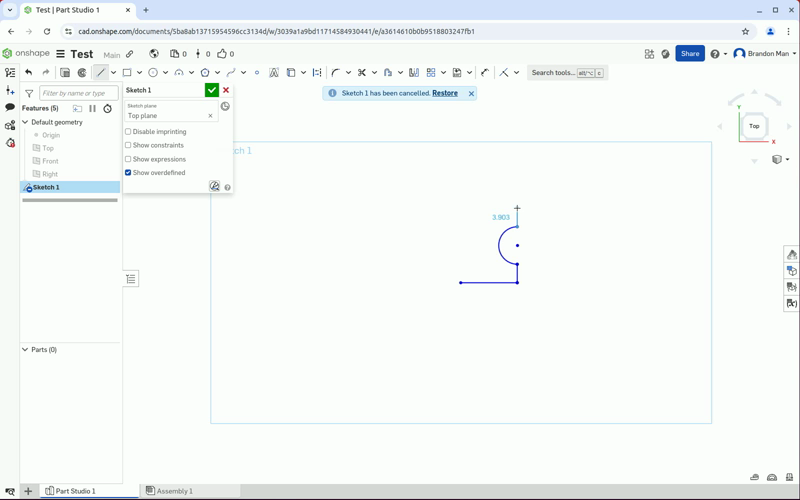
click(517, 207)
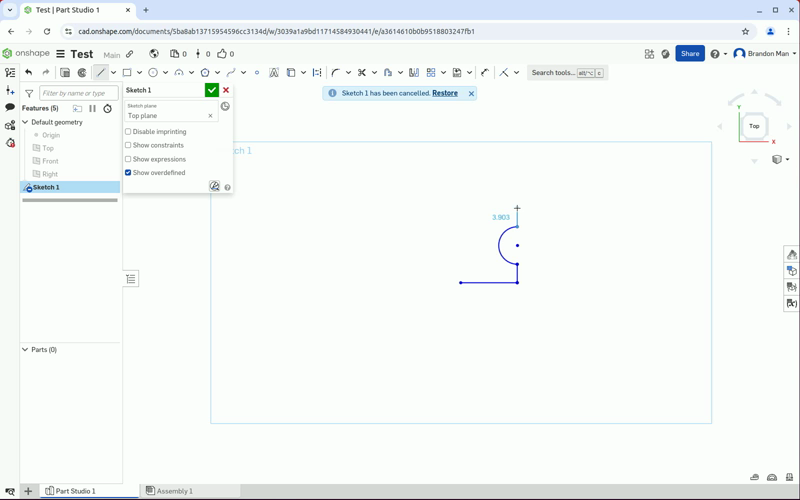
key_up(shift)
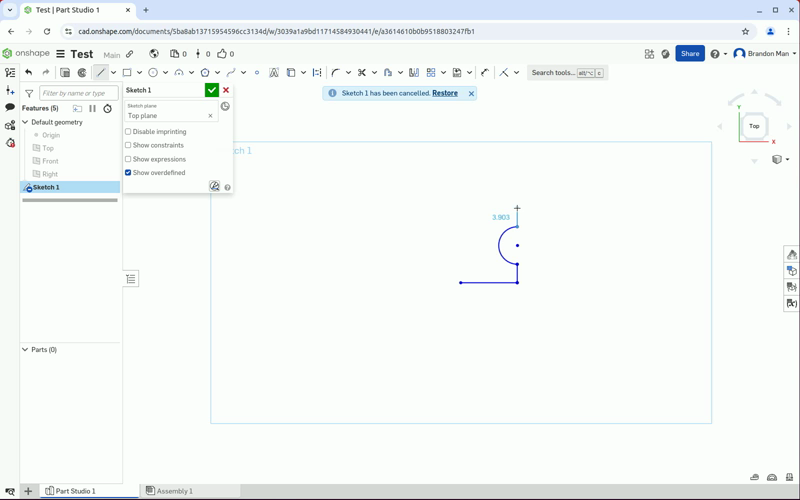
key_down(shift)
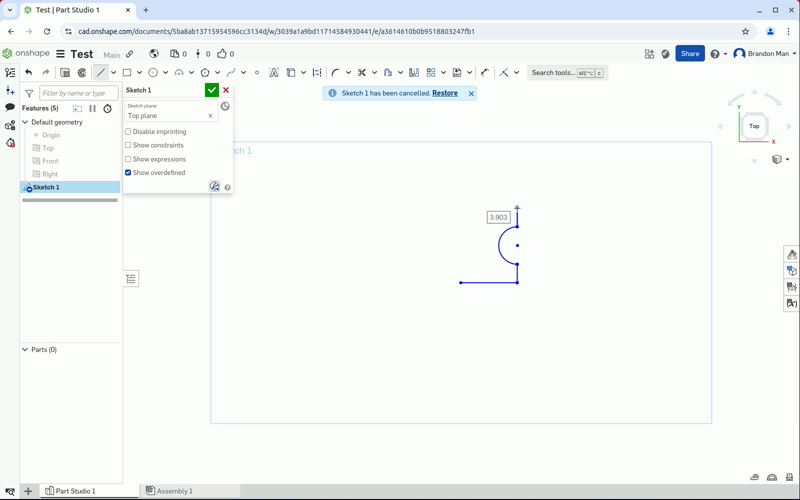
mouse_move(547, 207)
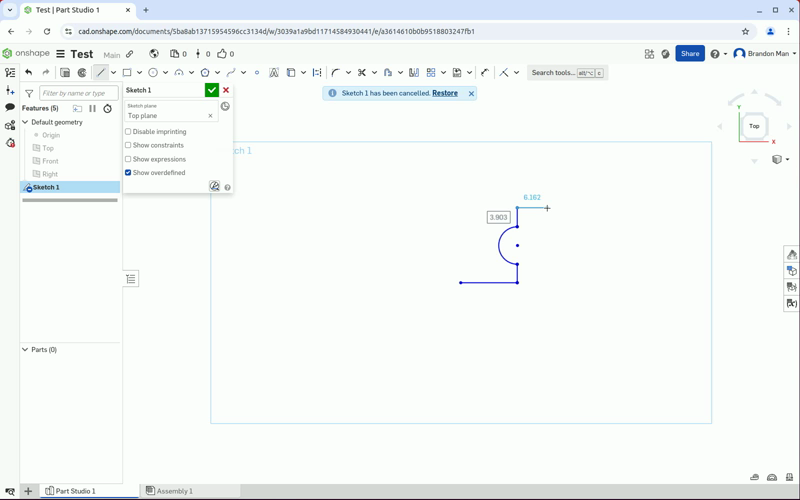
mouse_move(460, 207)
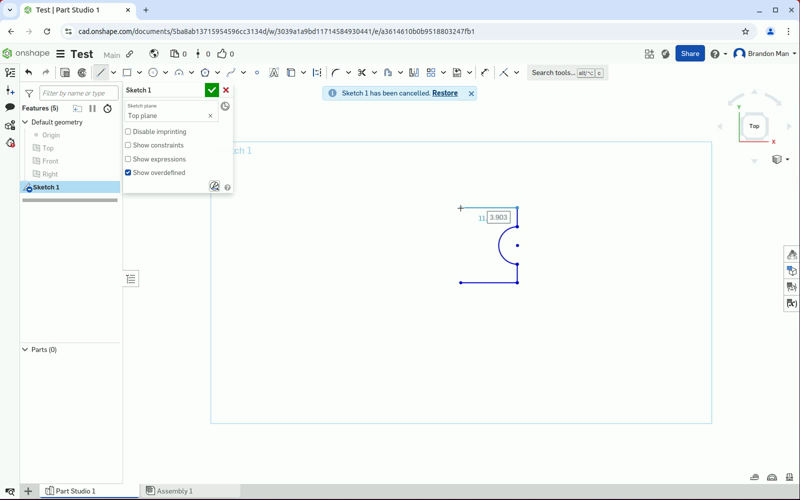
click(460, 207)
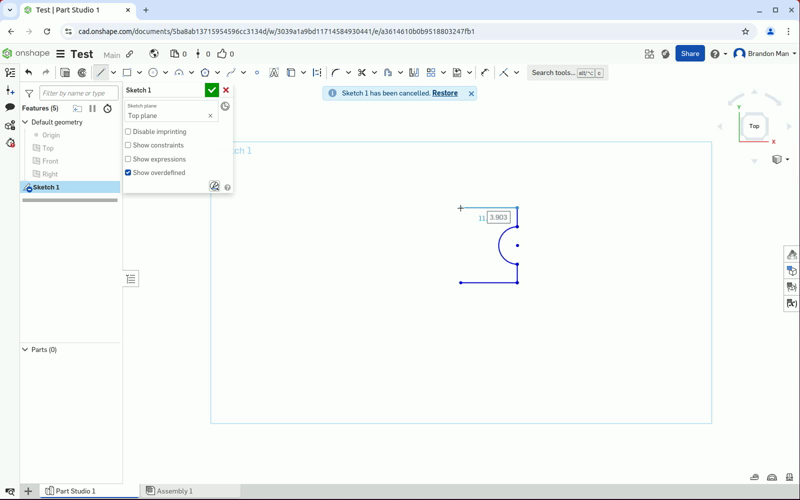
key_up(shift)
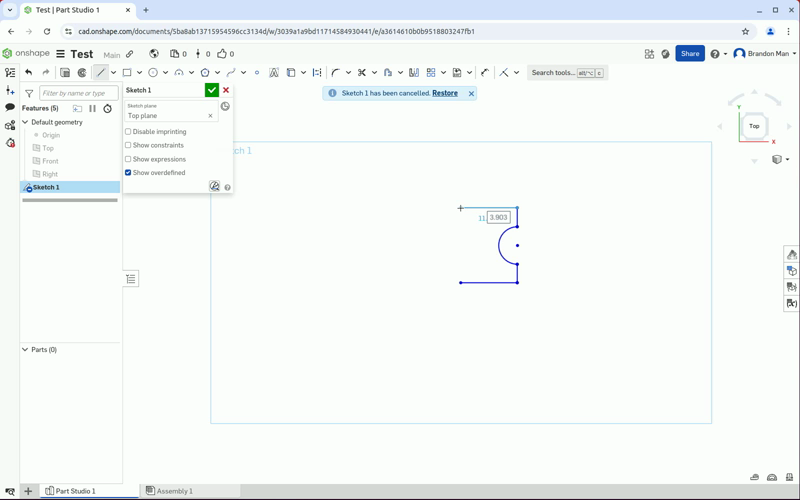
key_down(shift)
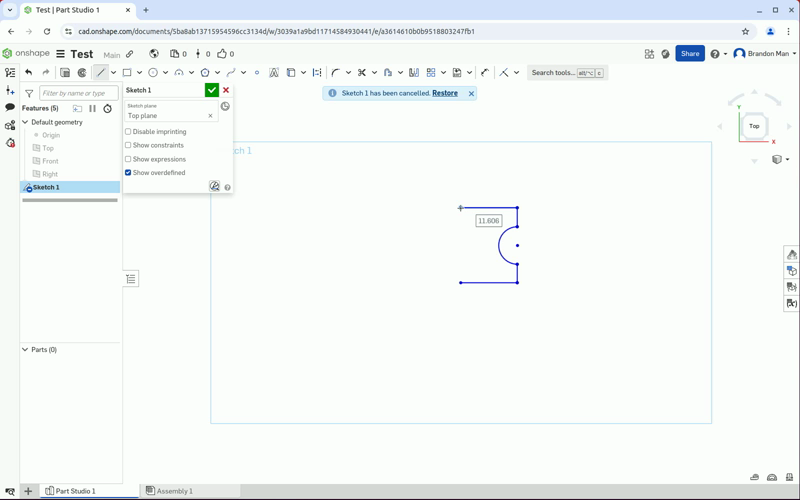
mouse_move(460, 282)
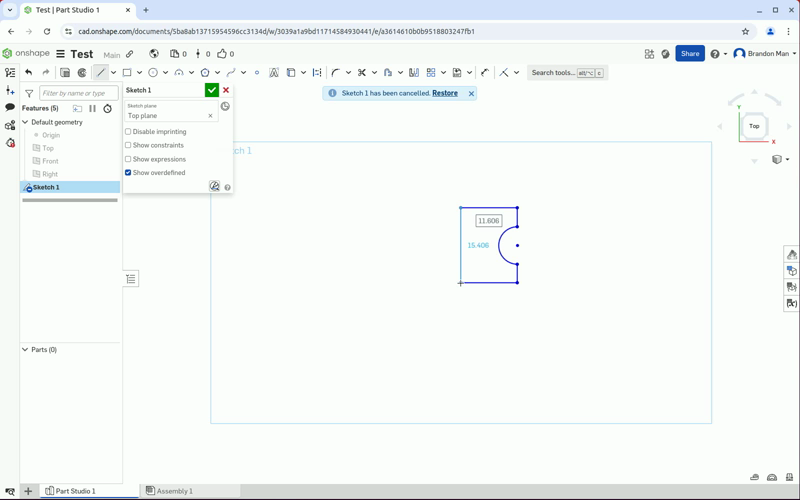
key_up(shift)
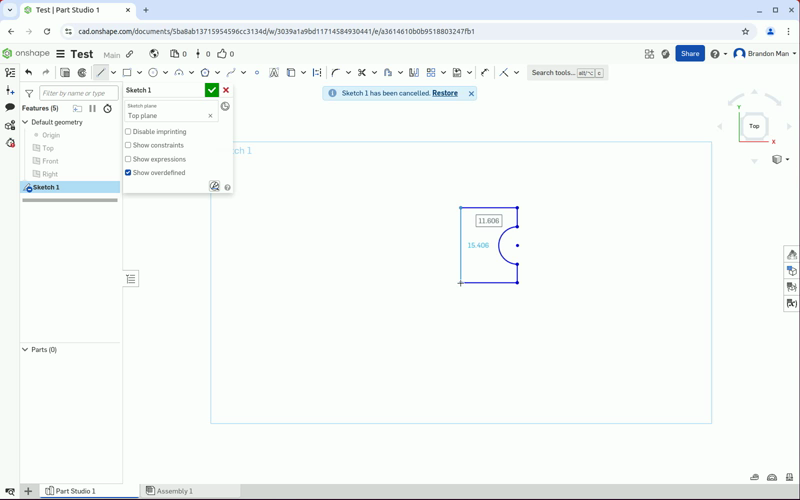
click(460, 282)
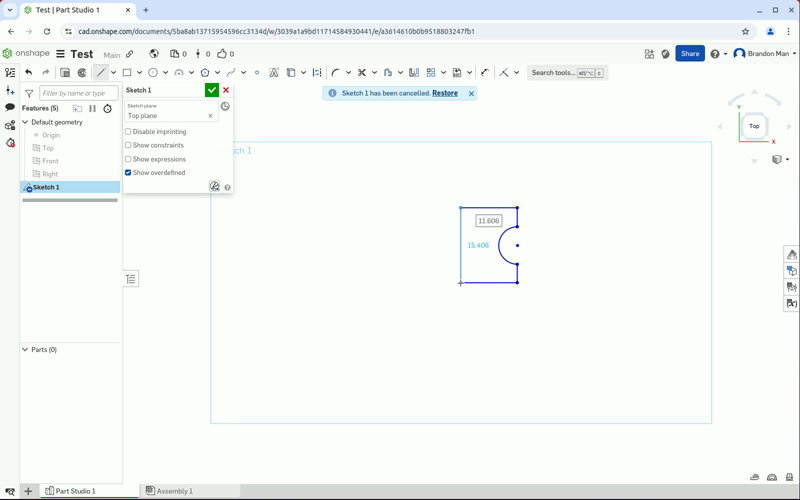
key(esc)
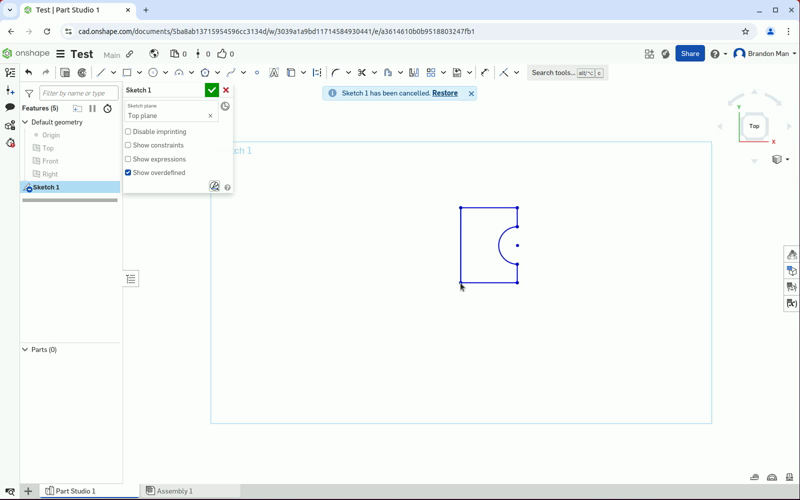
mouse_move(499, 227)
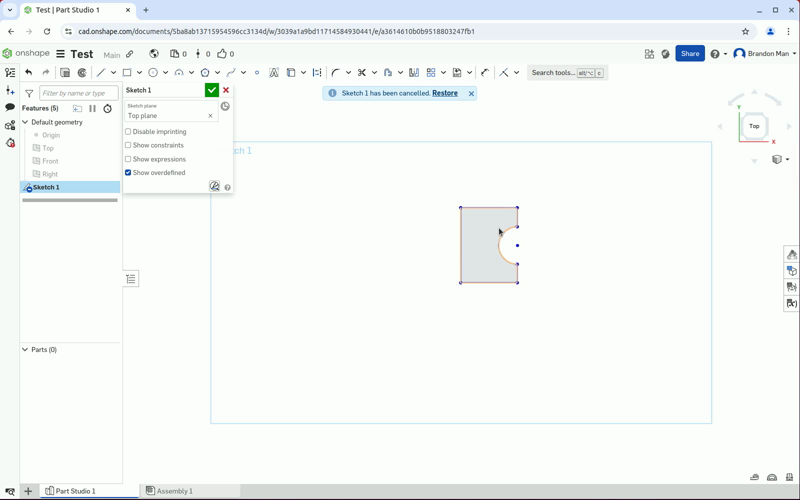
scroll(6)
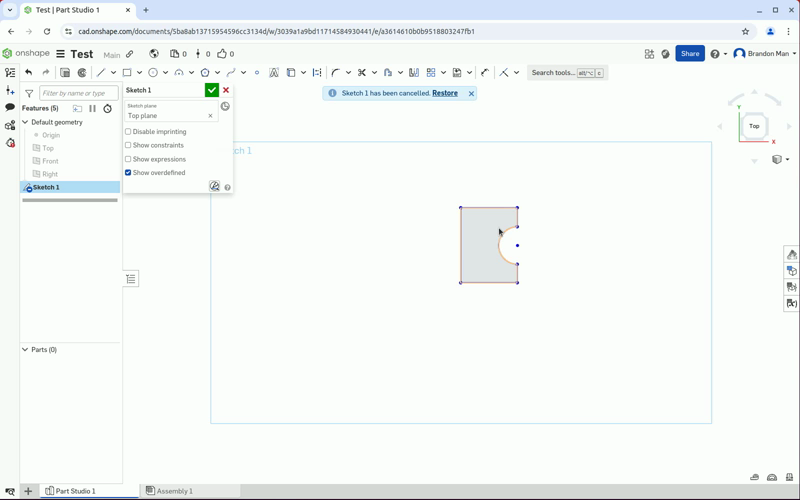
scroll(6)
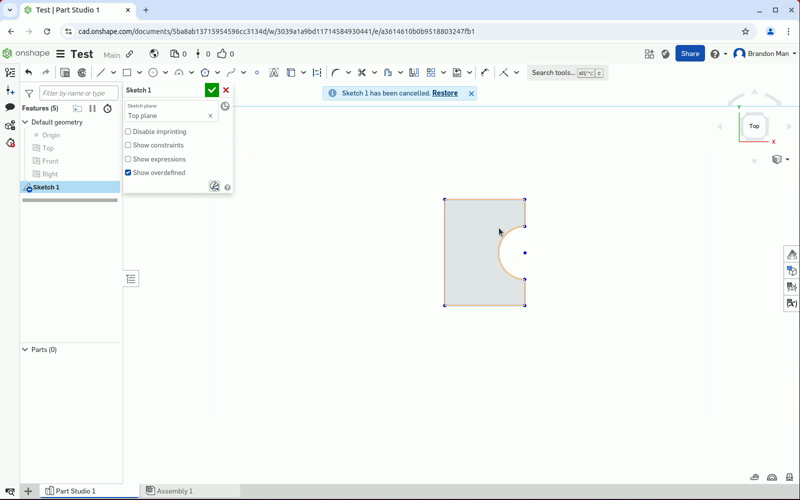
scroll(6)
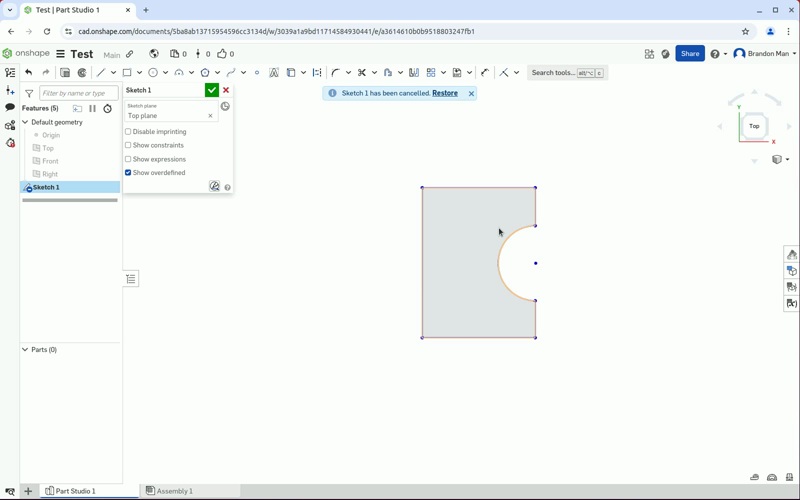
scroll(6)
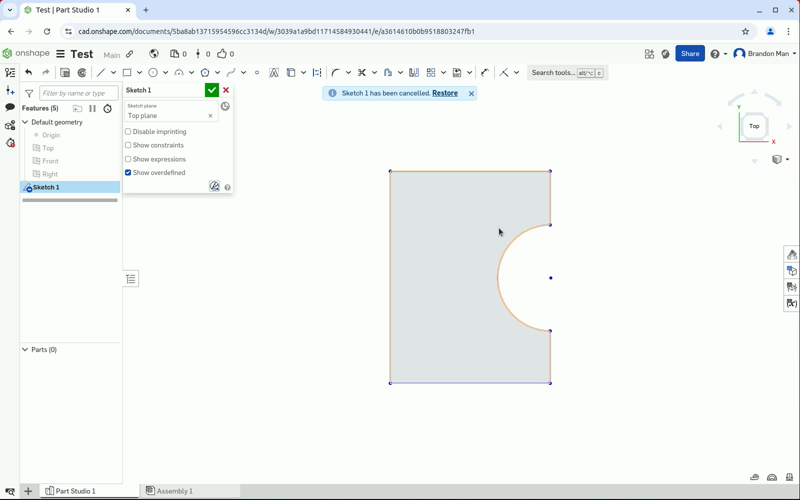
scroll(6)
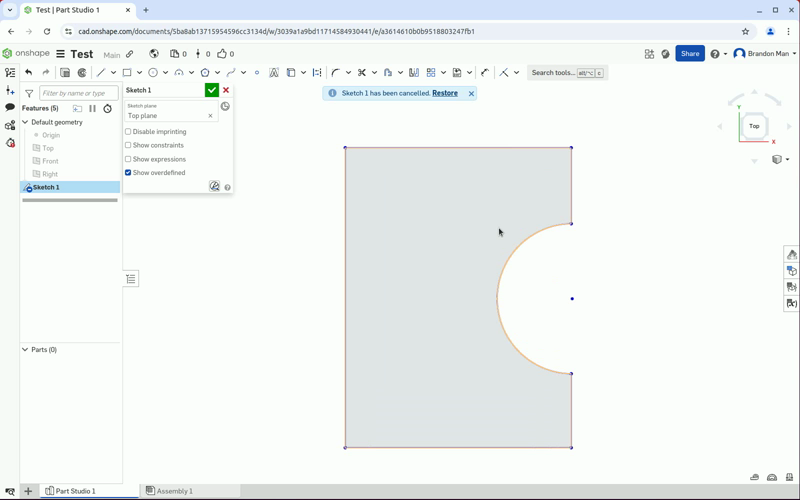
scroll(6)
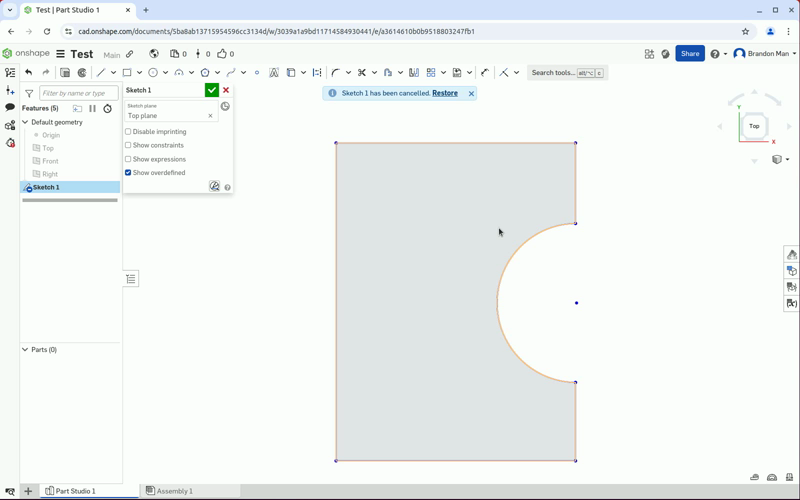
scroll(6)
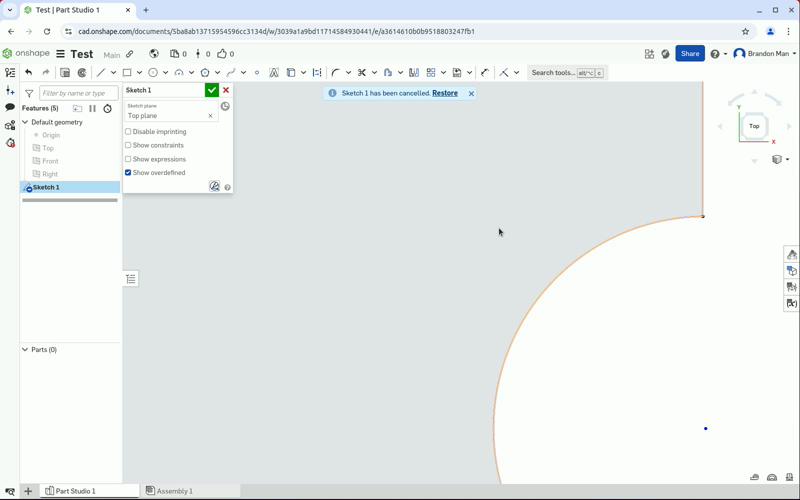
click(499, 227)
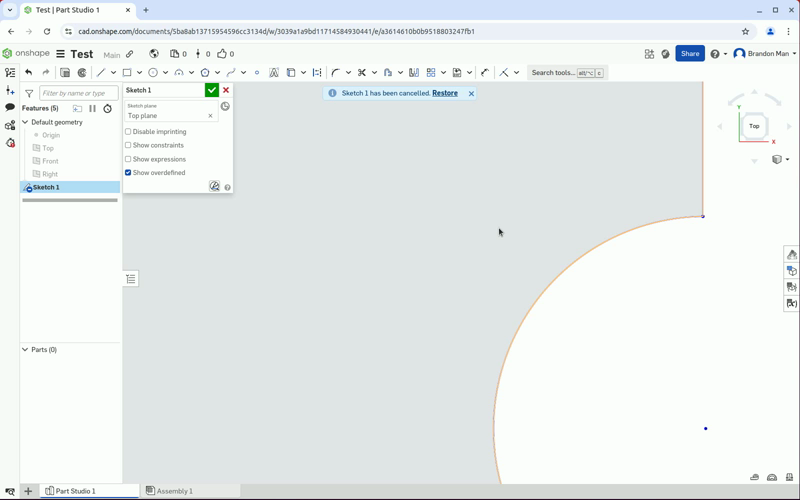
scroll(-6)
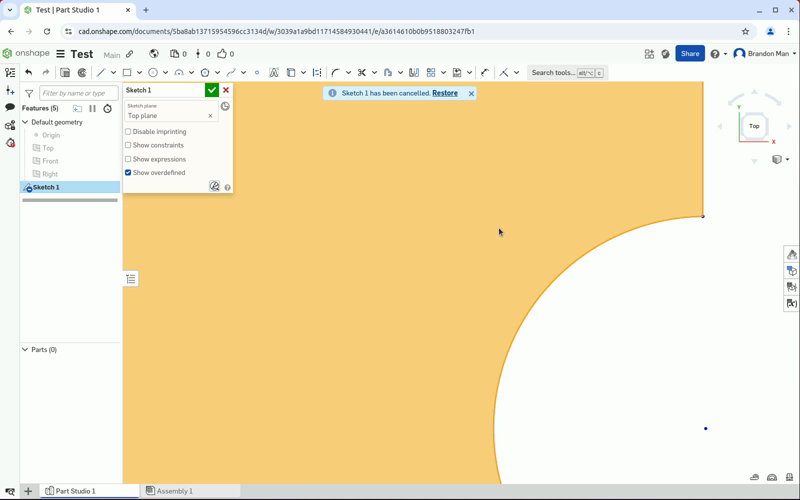
scroll(-6)
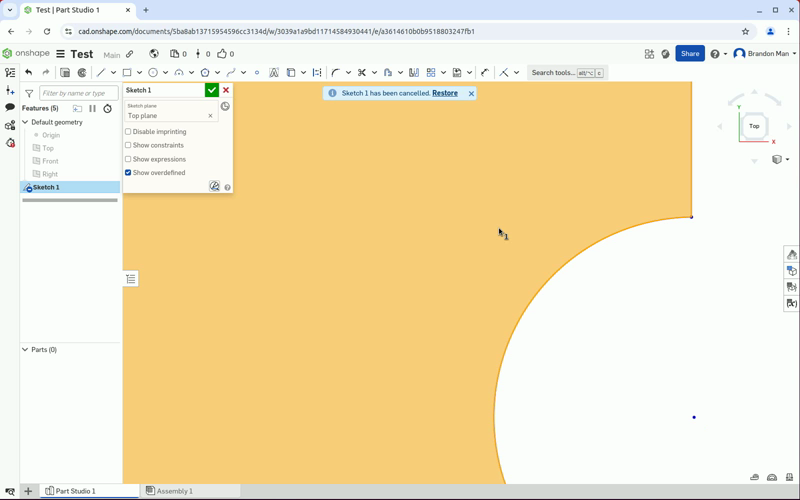
scroll(-6)
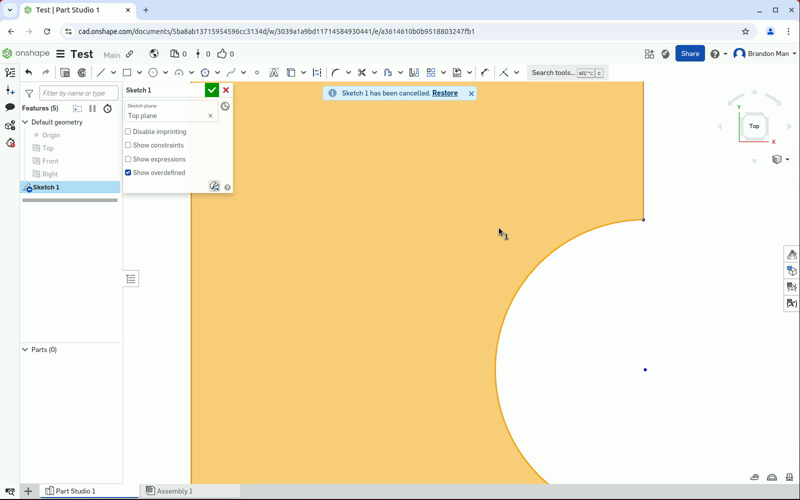
scroll(-6)
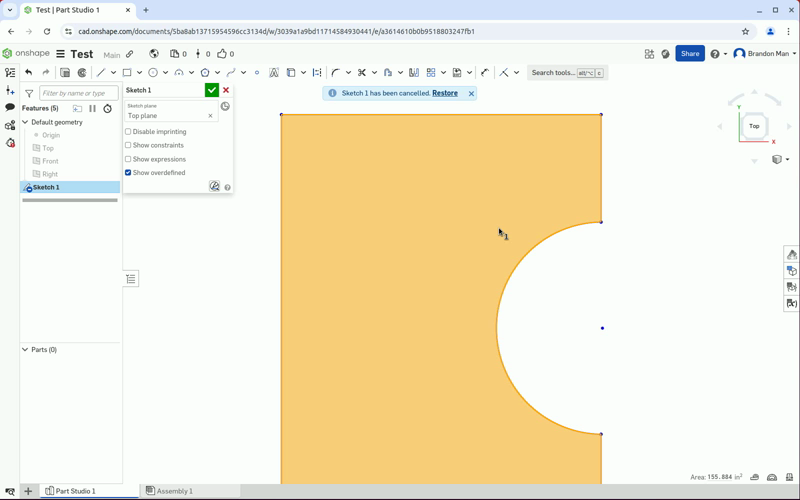
scroll(-6)
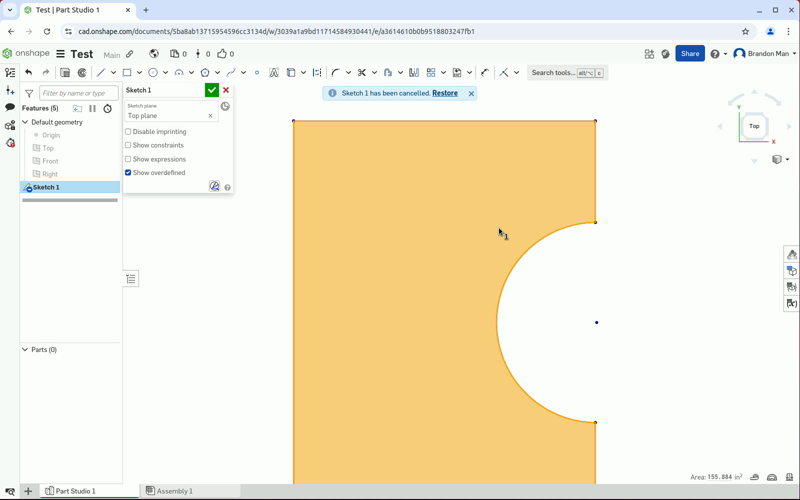
scroll(-6)
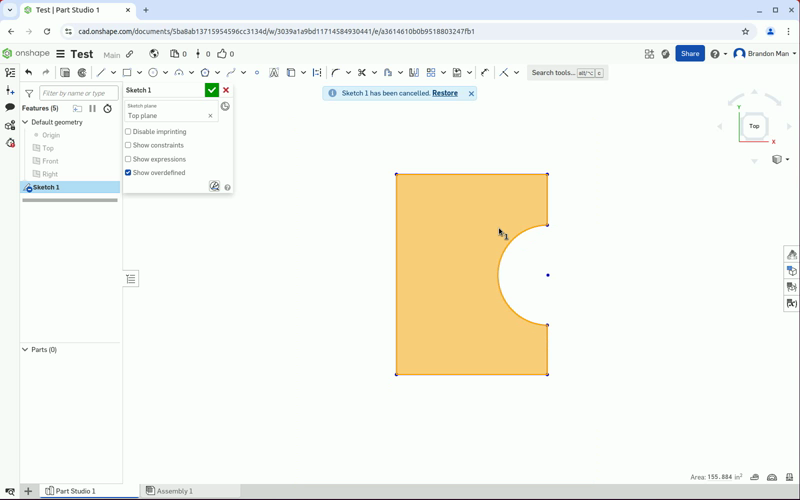
scroll(-6)
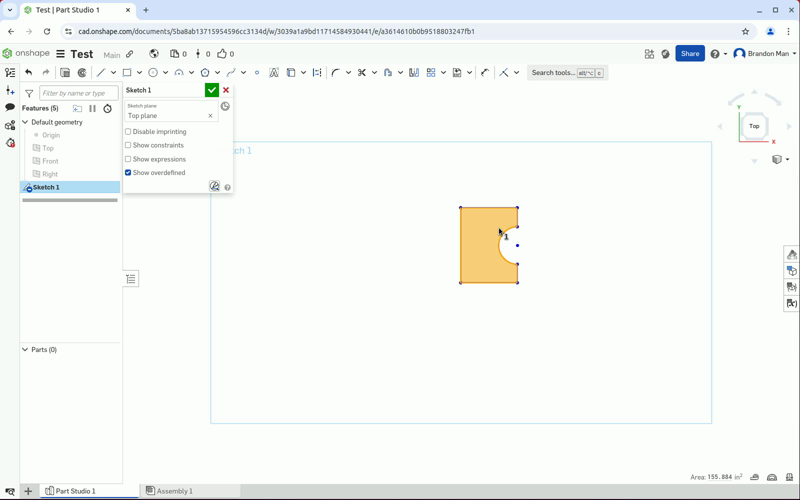
mouse_move(73, 352)
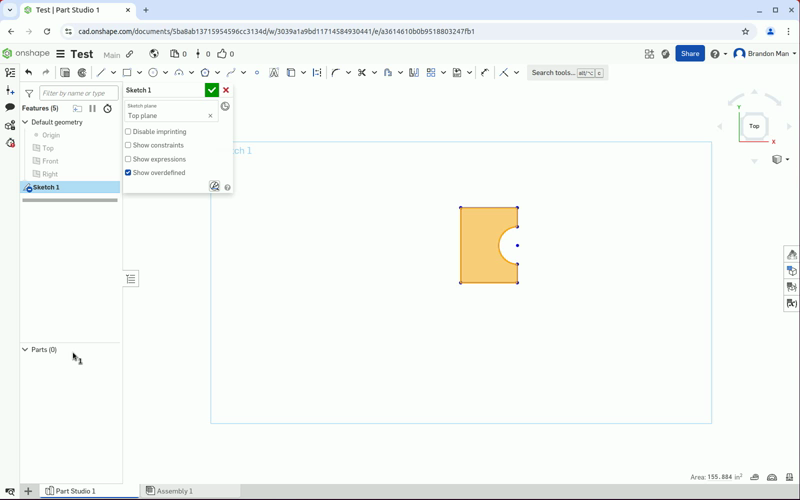
key(shift+y)
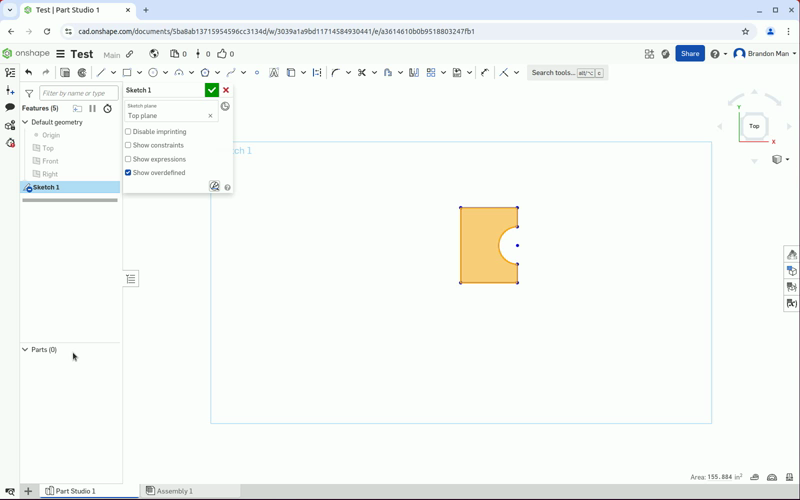
key(shift+e)
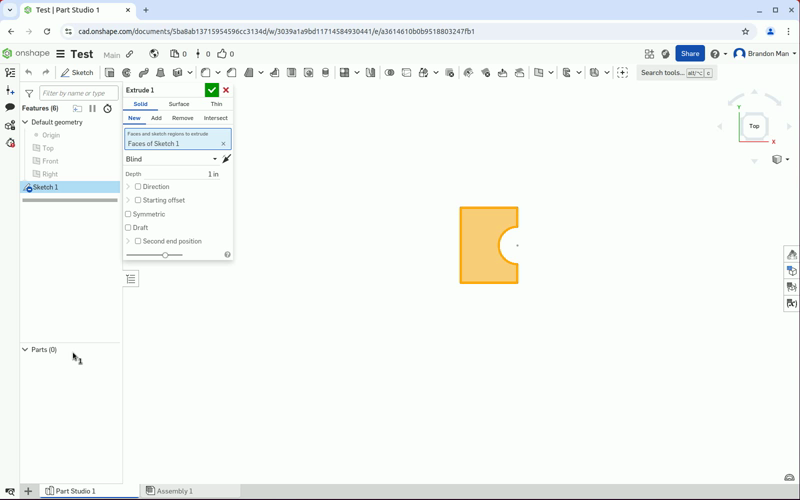
mouse_move(143, 106)
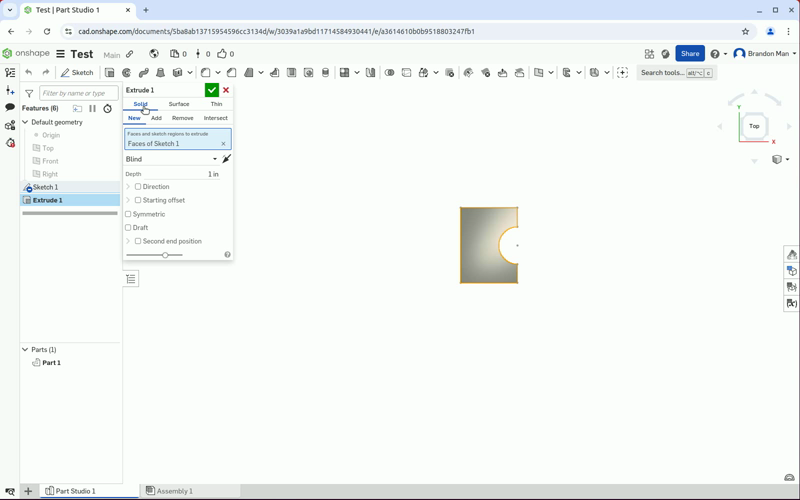
click(143, 106)
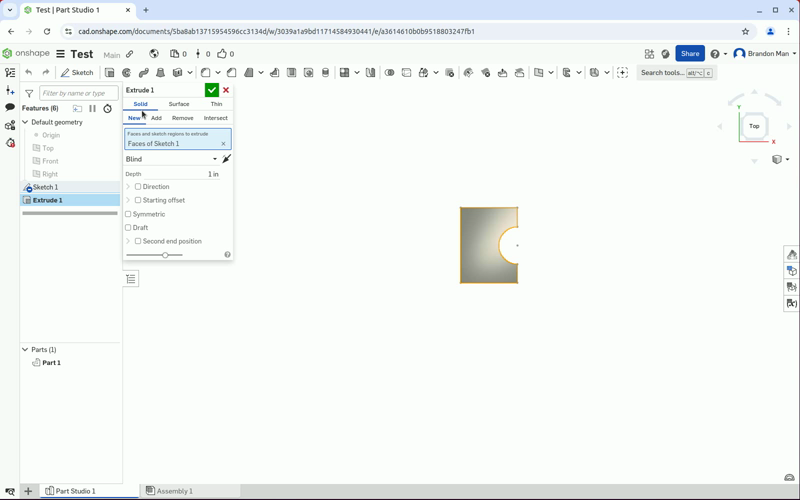
mouse_move(137, 120)
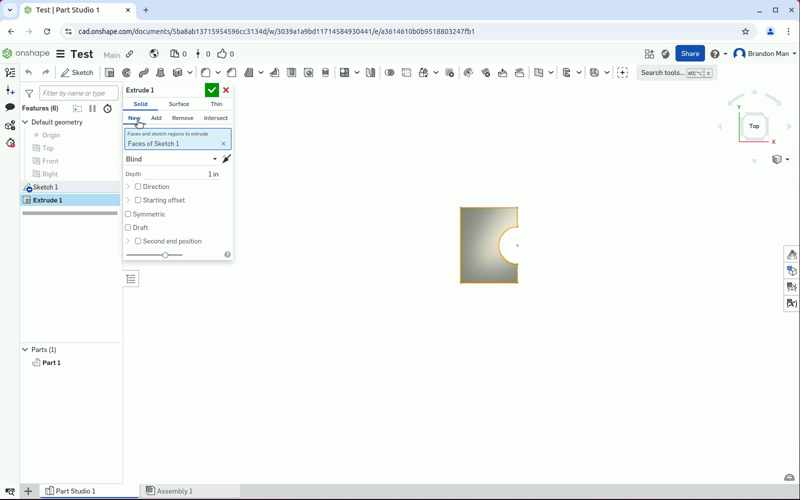
click(137, 120)
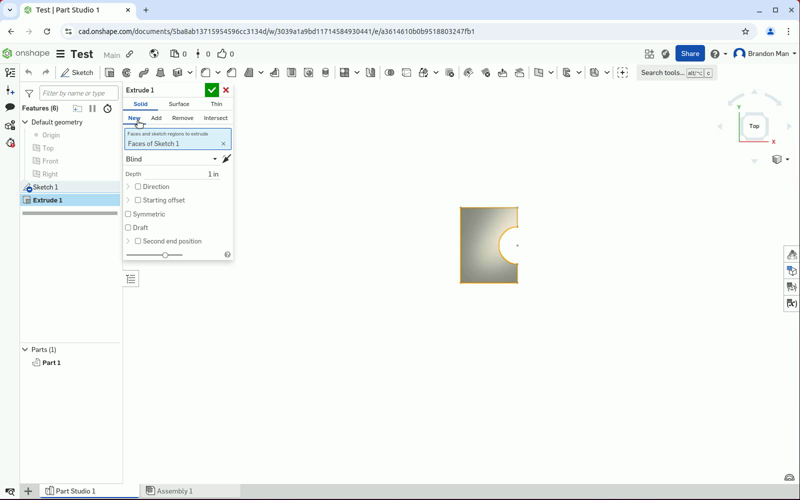
key(tab, 4)
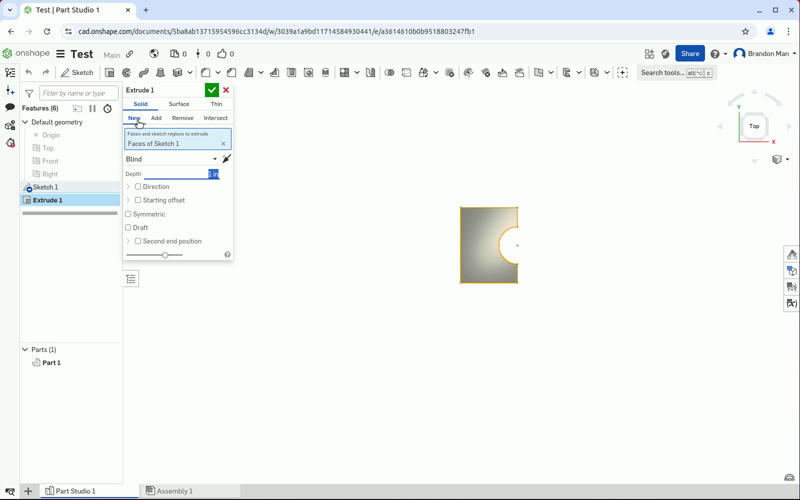
text(15.405)
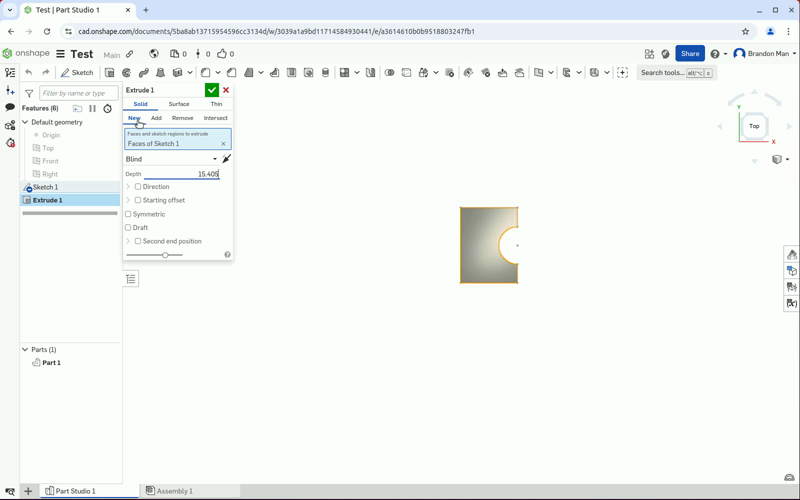
key(enter)
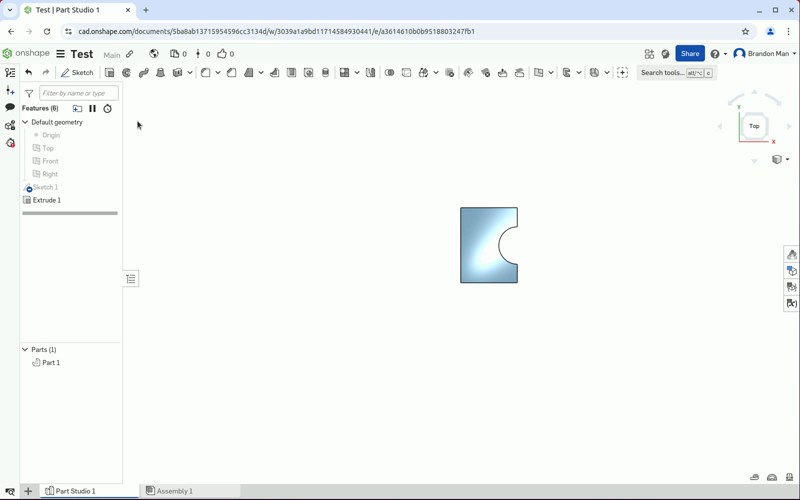
key(shift+h)
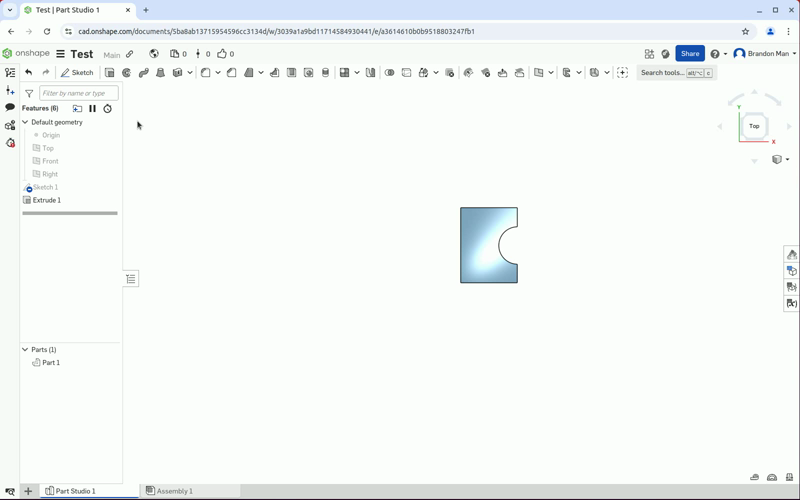
key(shift+h)
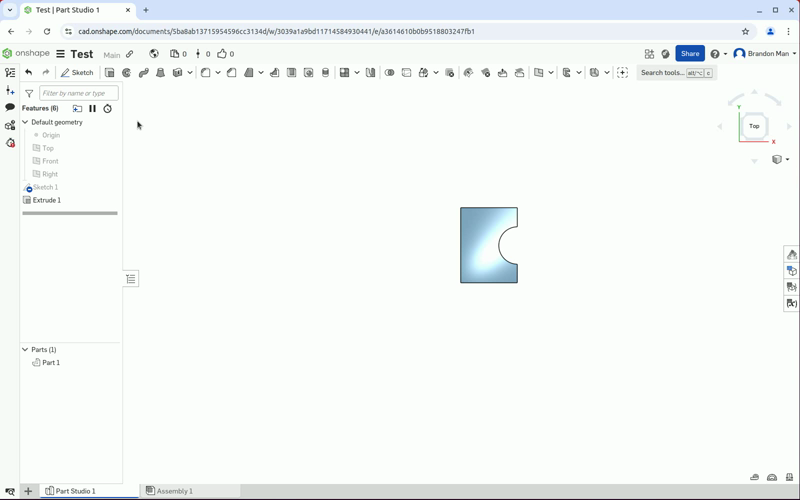
mouse_move(73, 189)
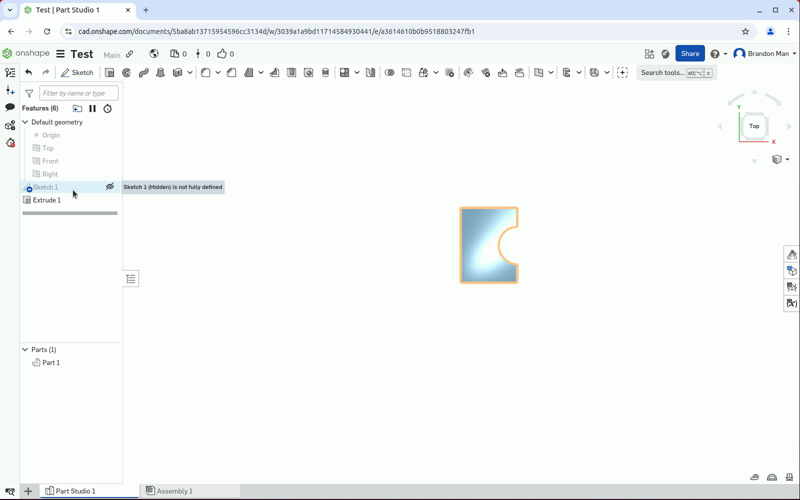
click(73, 189)
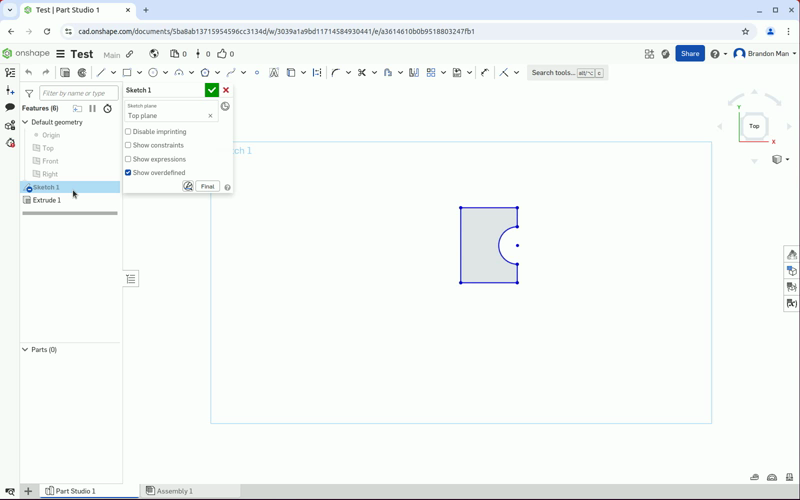
mouse_move(229, 92)
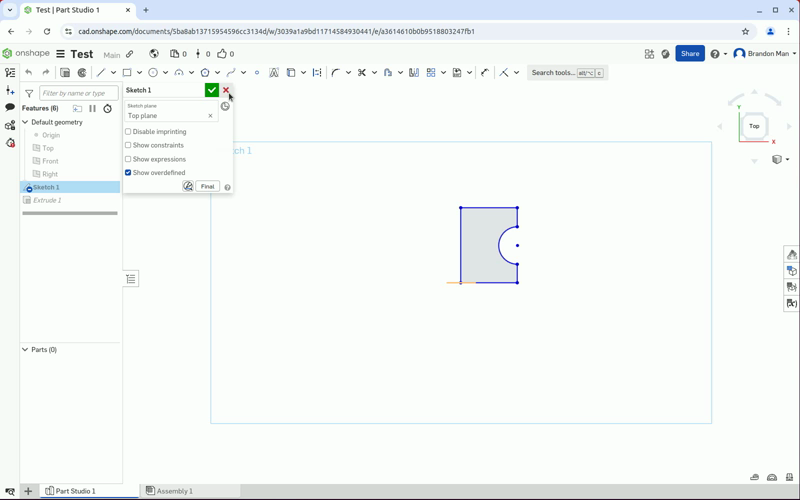
click(229, 92)
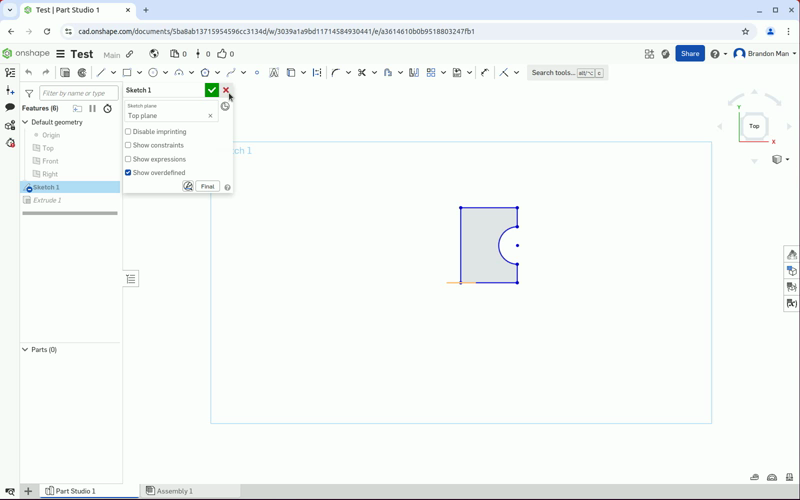
key(shift+s)
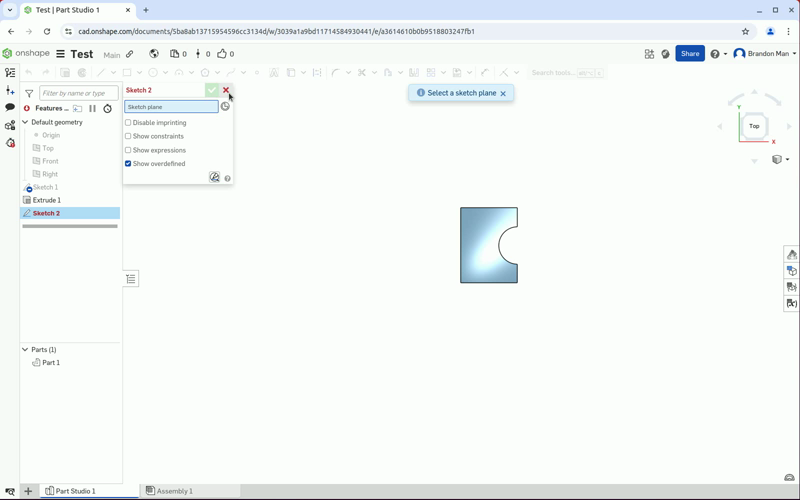
mouse_move(73, 150)
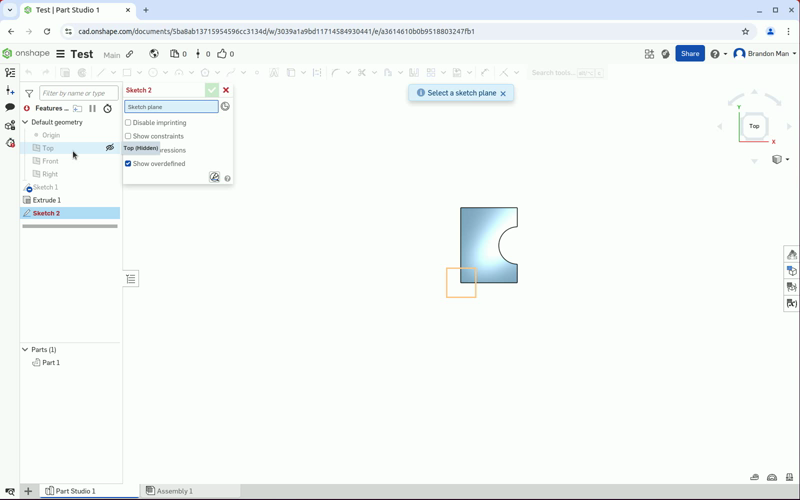
click(73, 150)
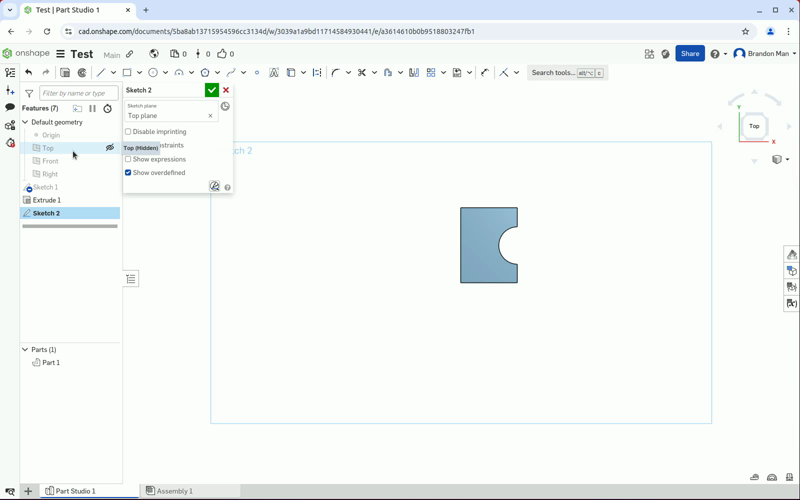
mouse_move(73, 352)
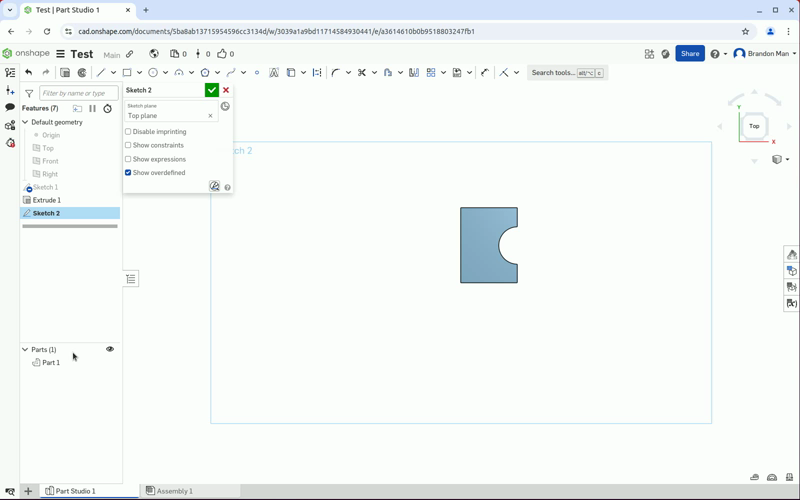
key(y)
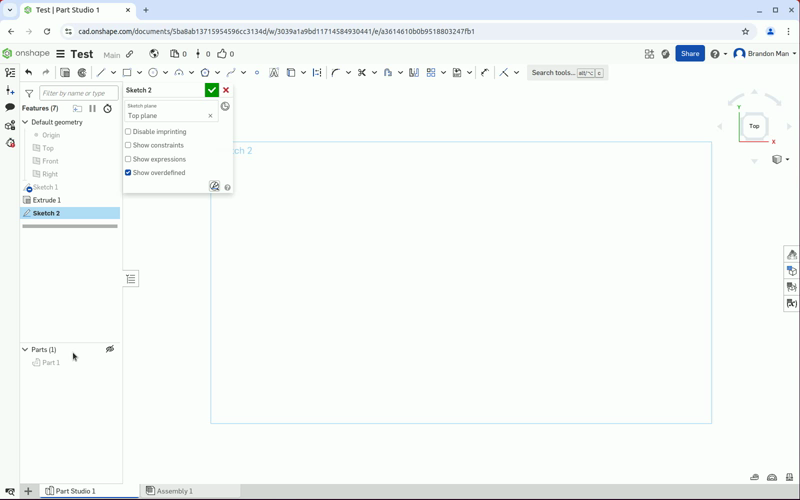
key(a)
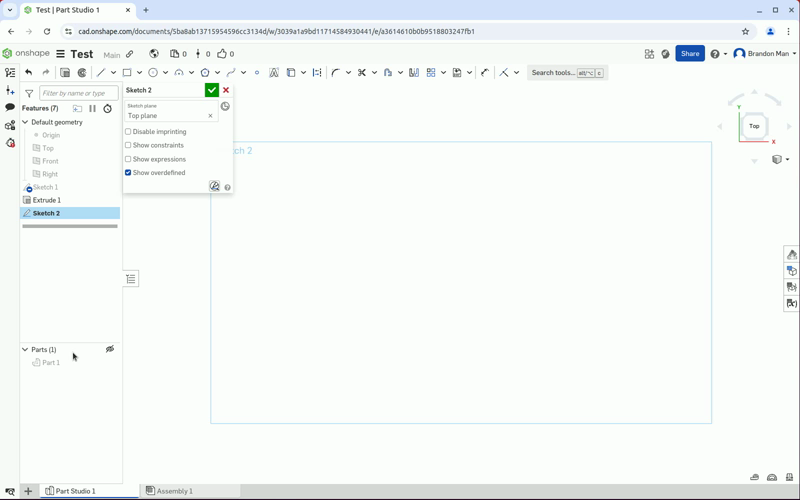
key_down(shift)
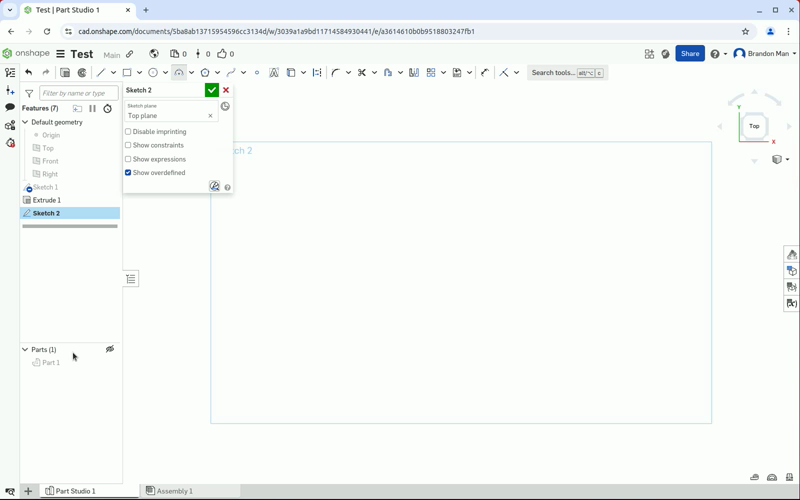
mouse_move(516, 226)
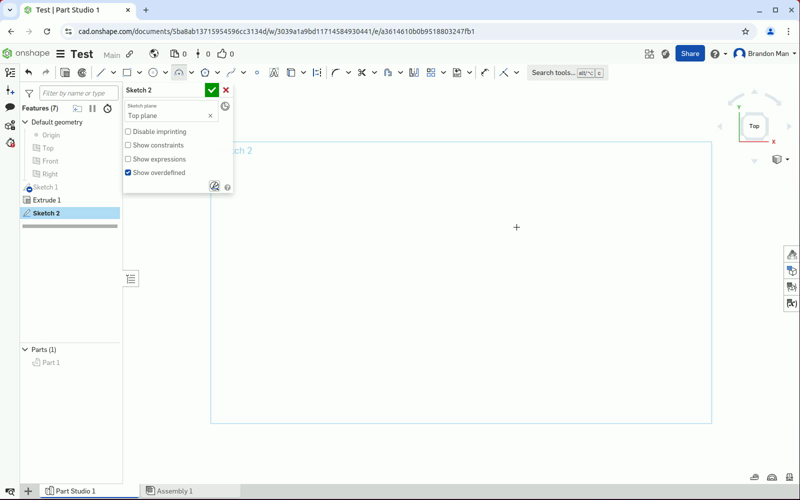
click(516, 226)
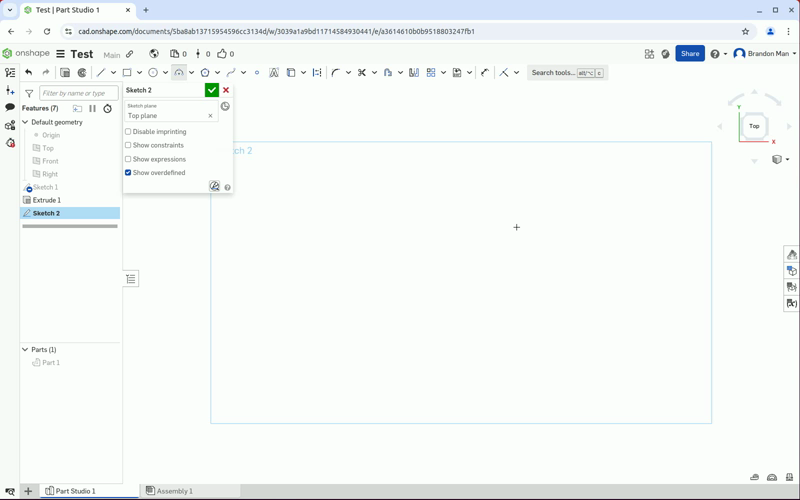
key_up(shift)
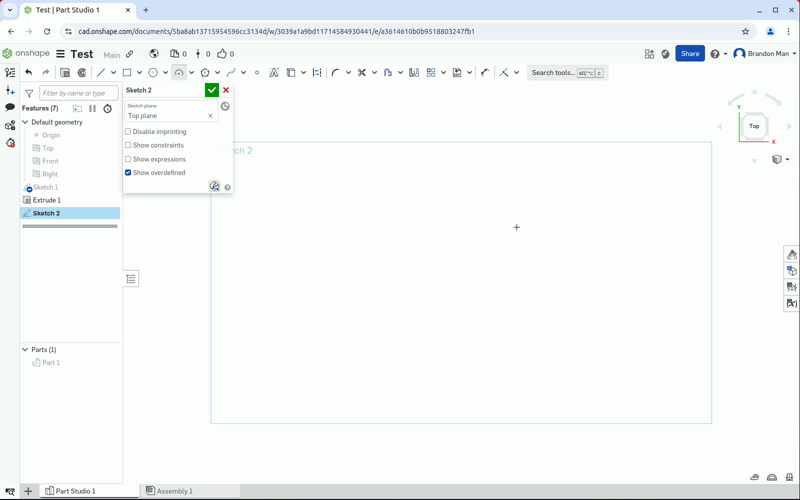
key_down(shift)
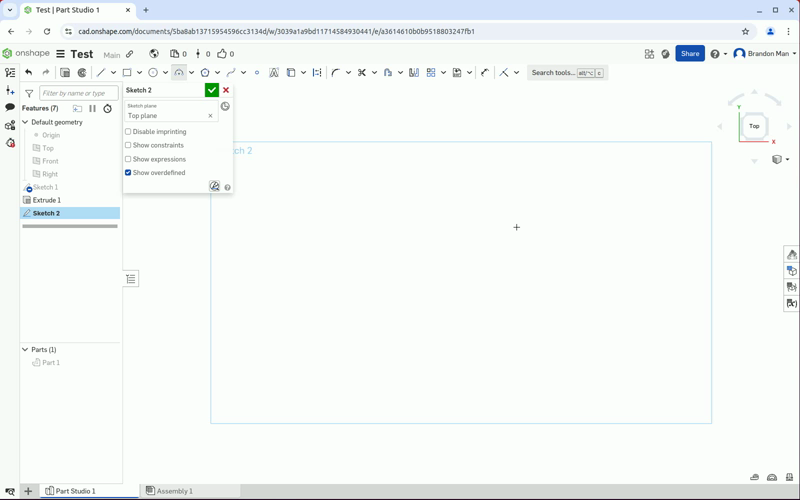
mouse_move(536, 245)
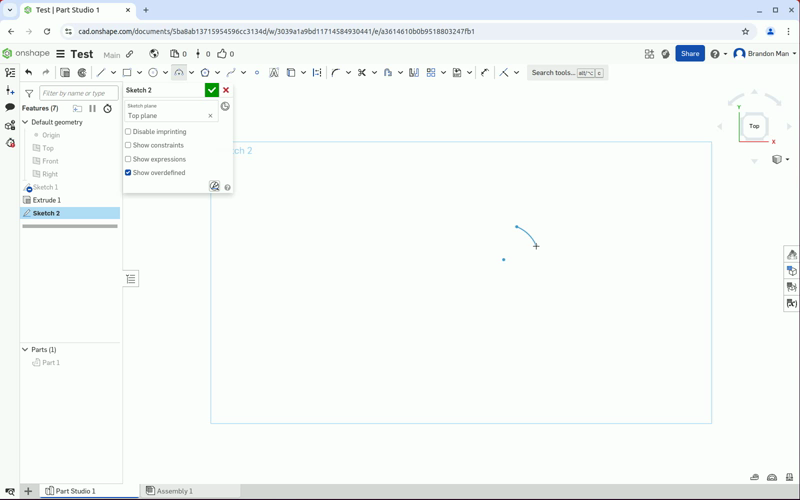
click(536, 245)
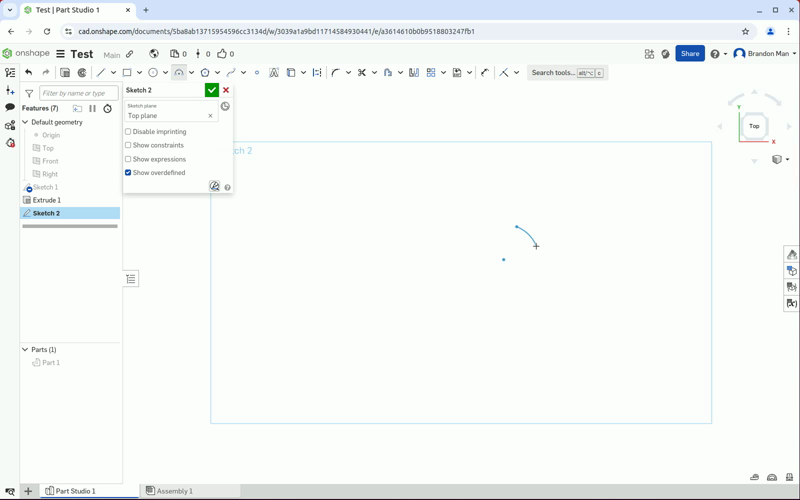
mouse_move(530, 232)
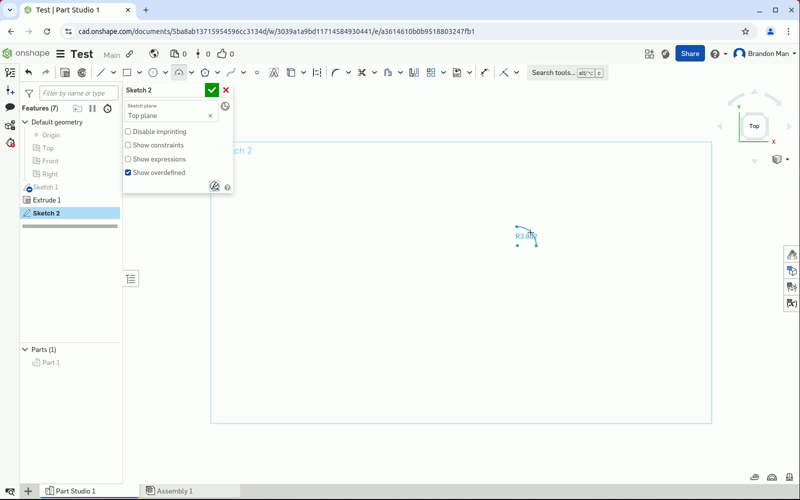
click(530, 232)
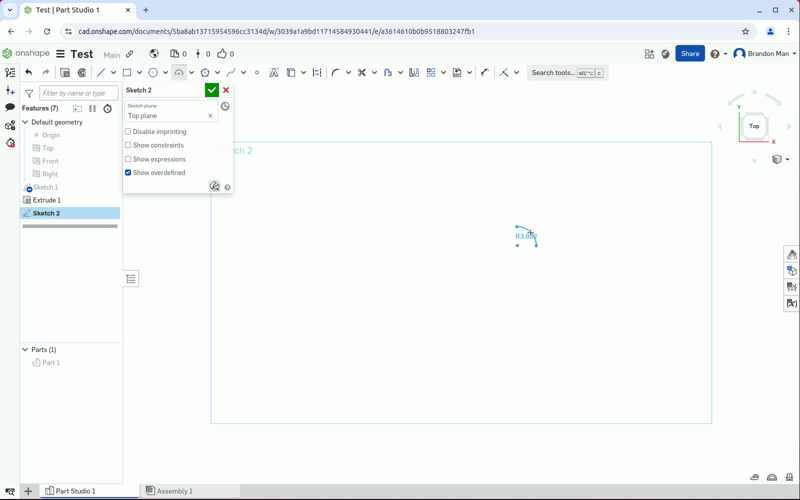
key_up(shift)
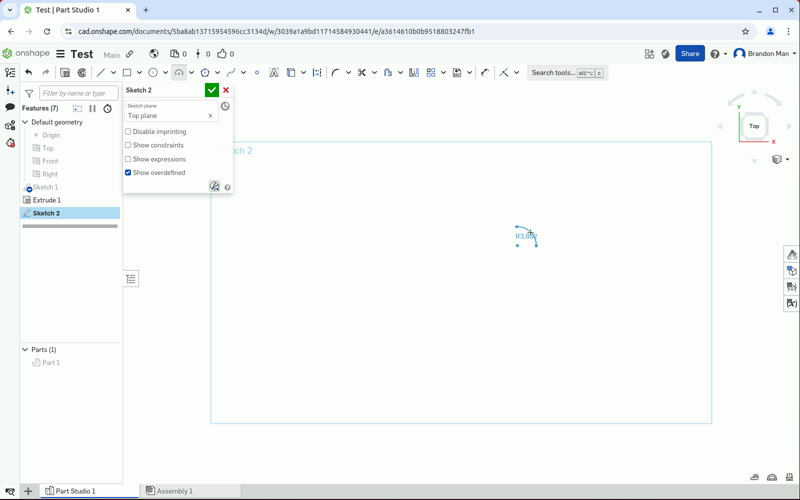
key(esc)
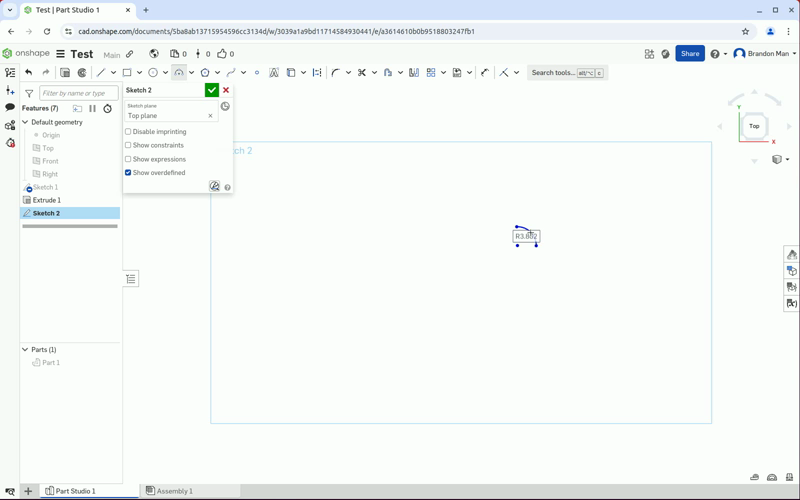
key(l)
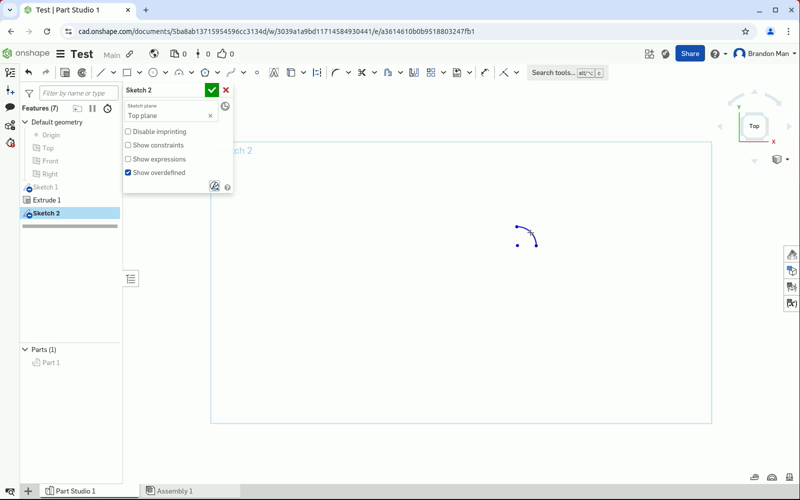
mouse_move(536, 245)
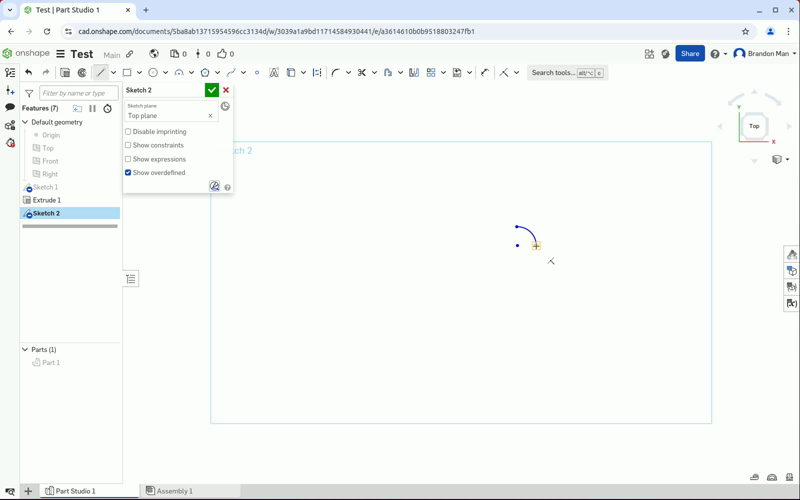
click(536, 245)
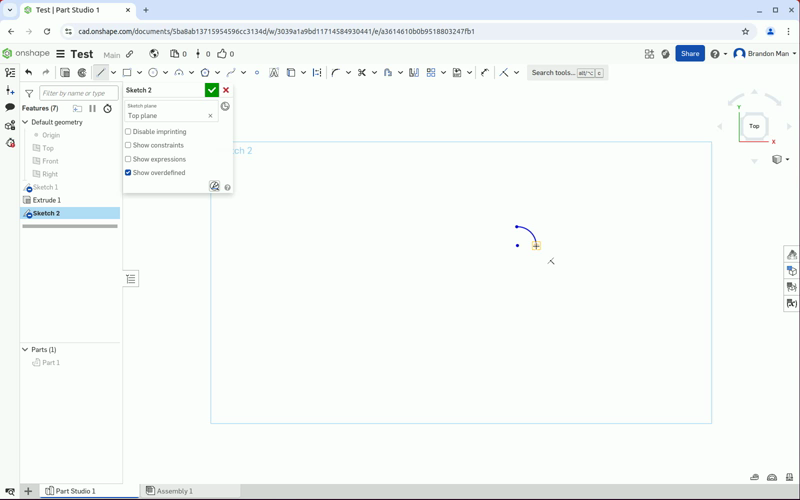
key_down(shift)
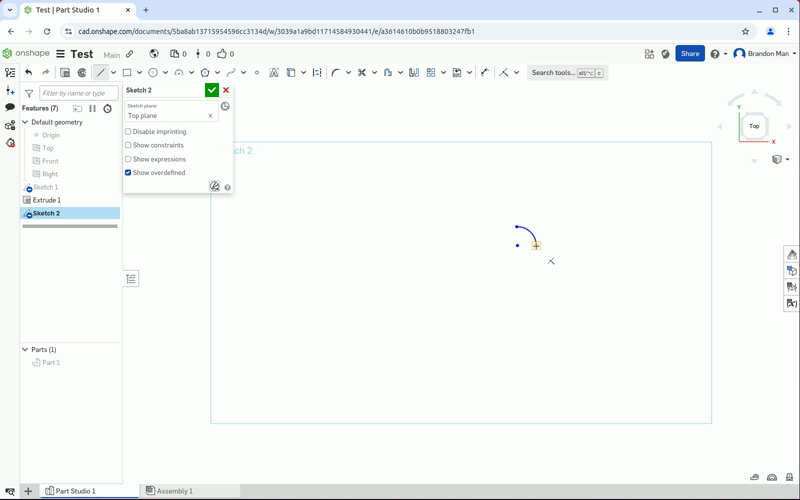
mouse_move(566, 245)
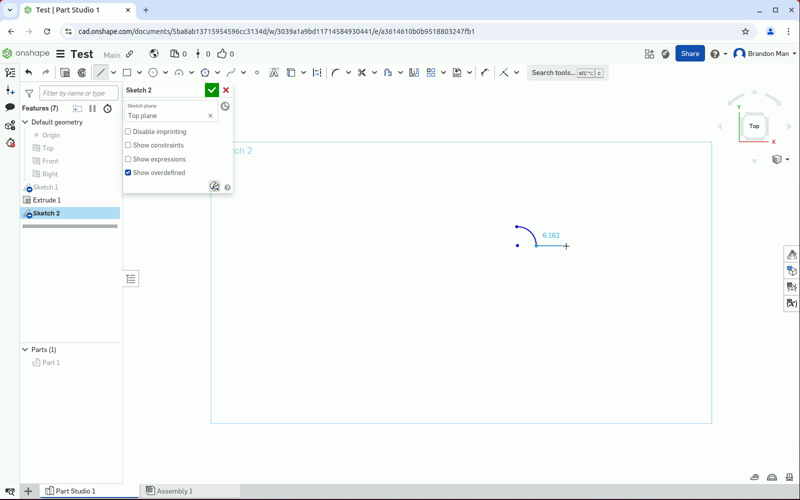
mouse_move(573, 245)
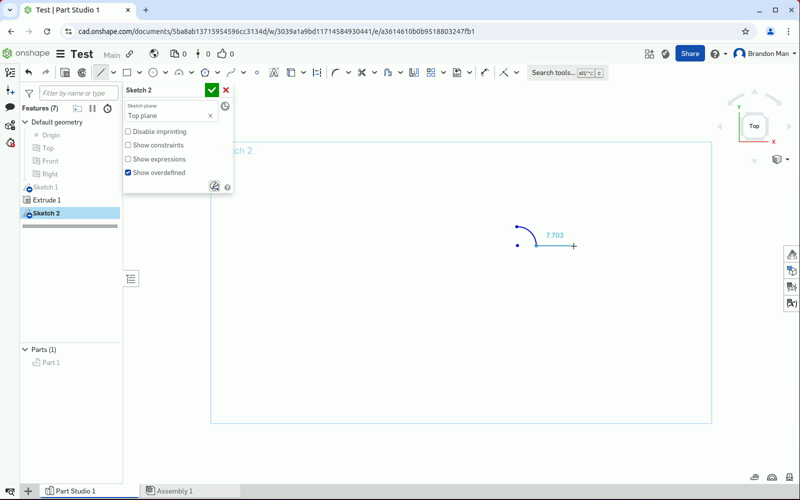
click(573, 245)
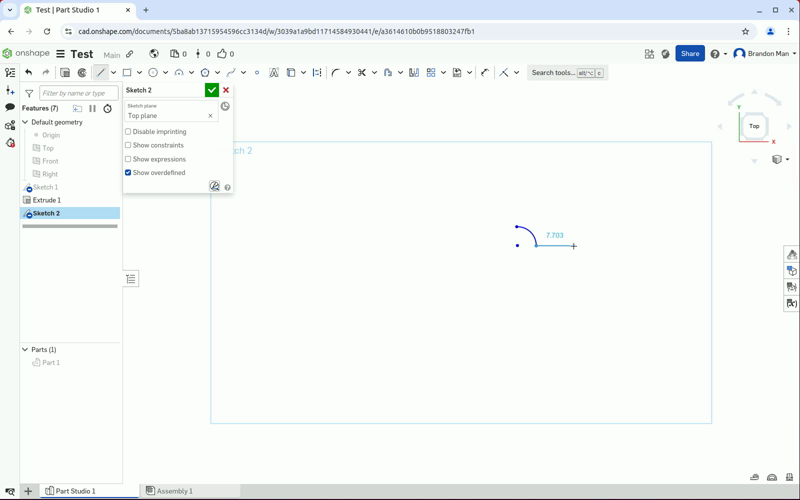
key_up(shift)
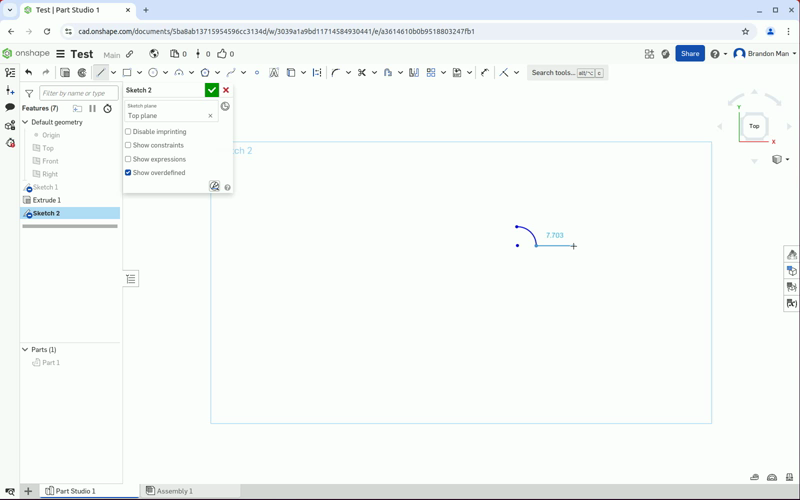
key_down(shift)
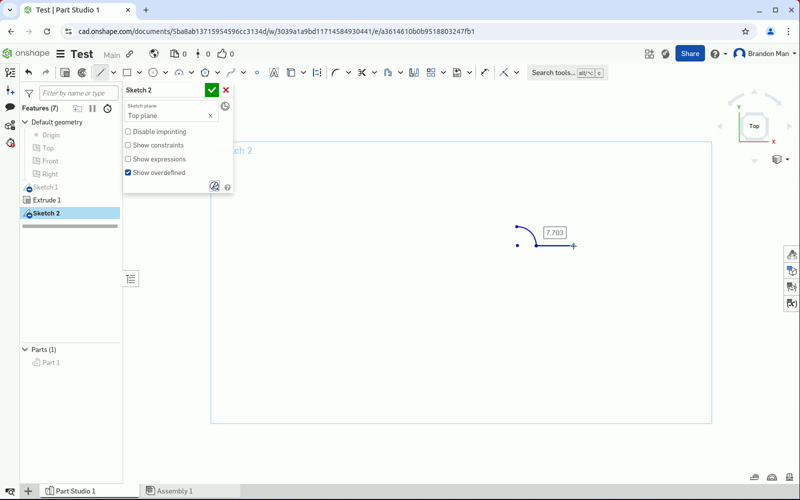
mouse_move(516, 207)
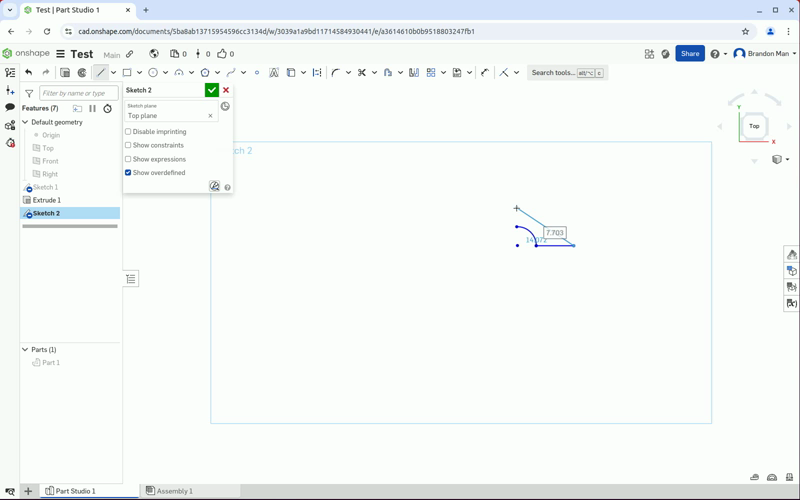
click(516, 207)
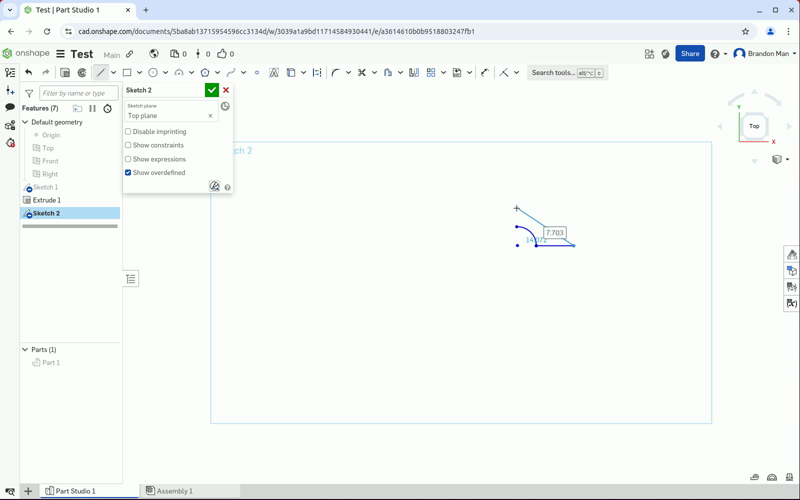
key_up(shift)
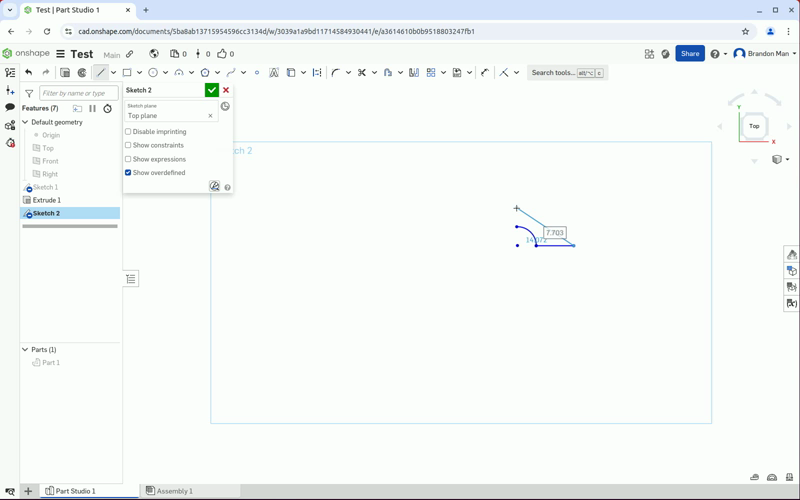
mouse_move(546, 207)
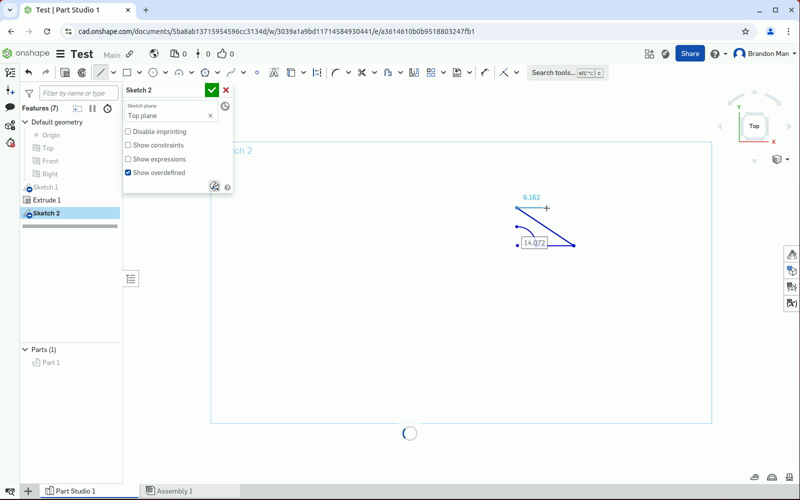
key_down(shift)
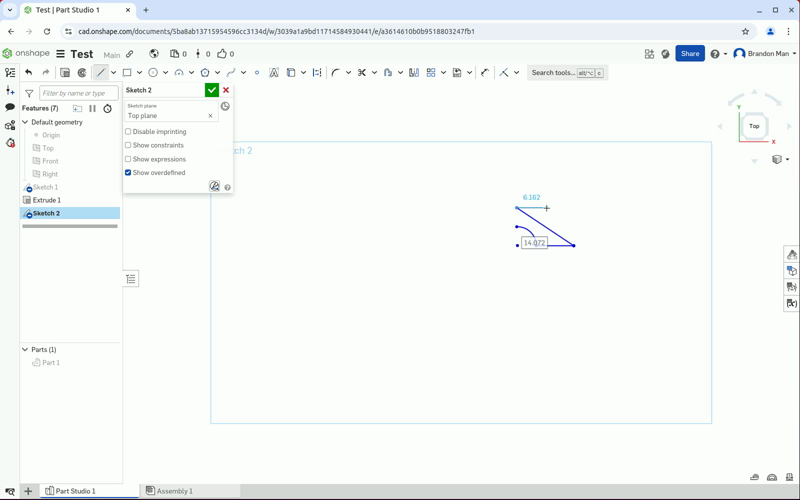
mouse_move(516, 226)
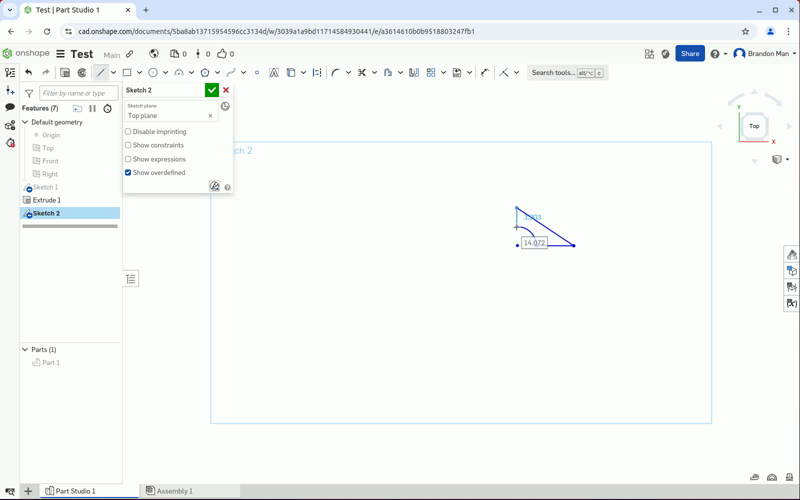
key_up(shift)
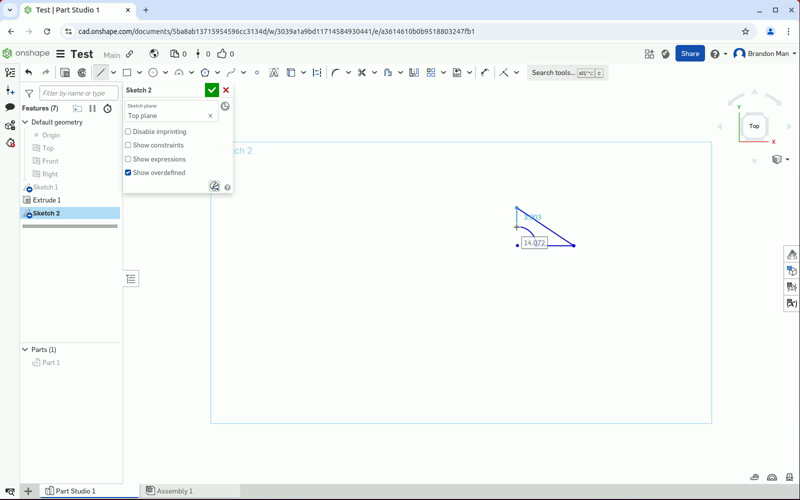
click(516, 226)
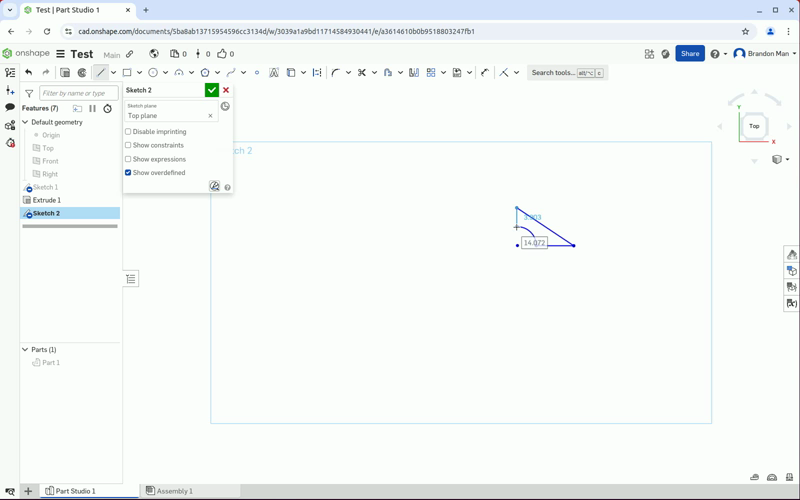
key(esc)
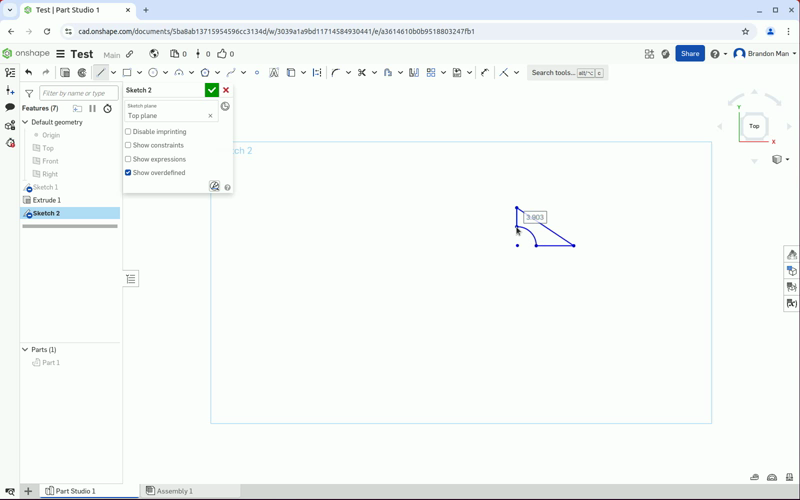
mouse_move(553, 236)
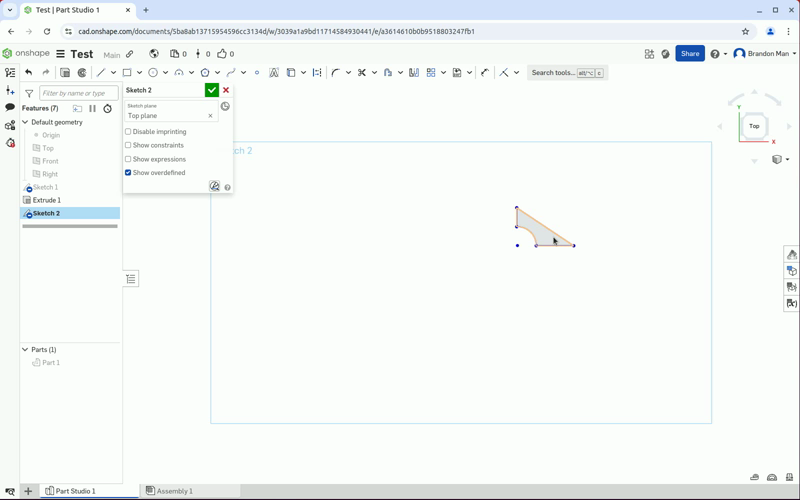
scroll(6)
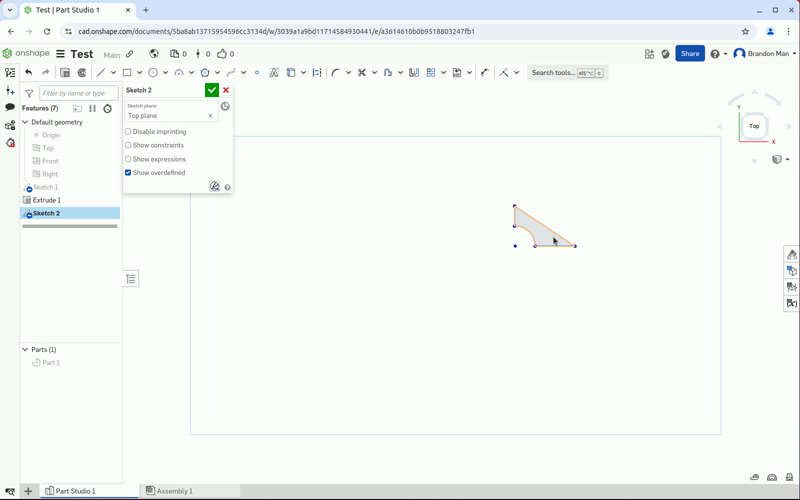
scroll(6)
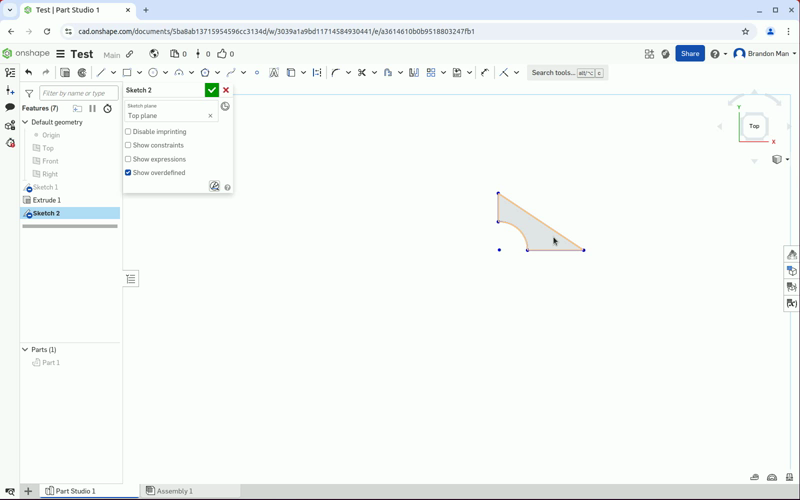
scroll(6)
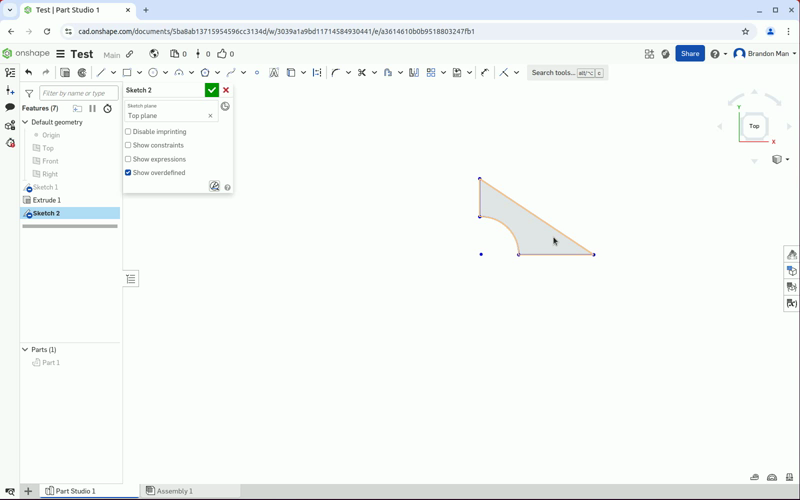
scroll(6)
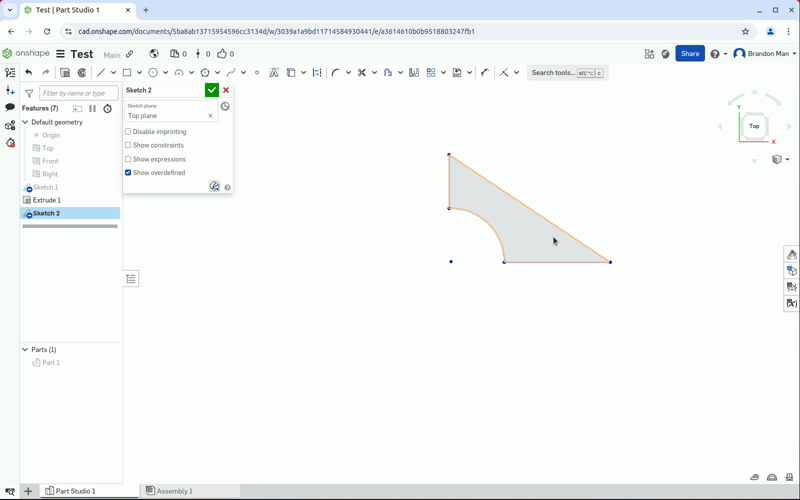
scroll(6)
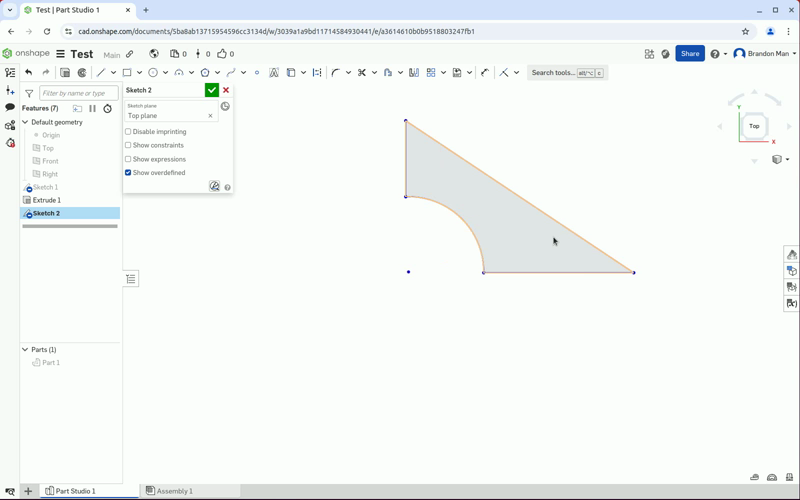
scroll(6)
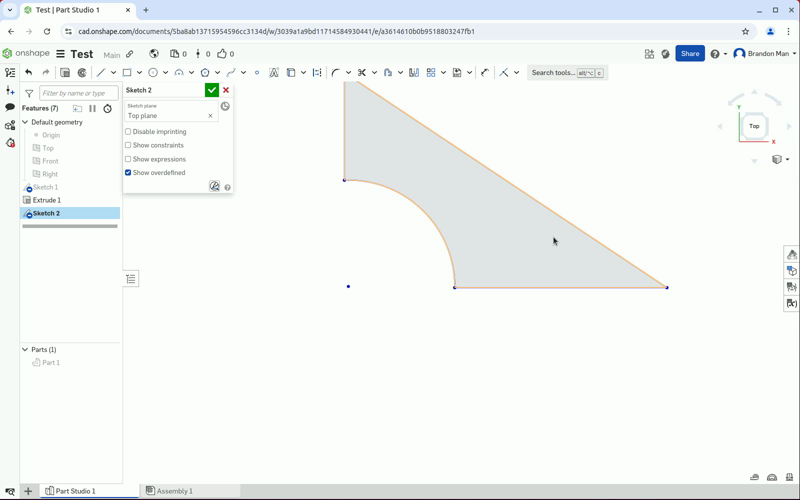
scroll(6)
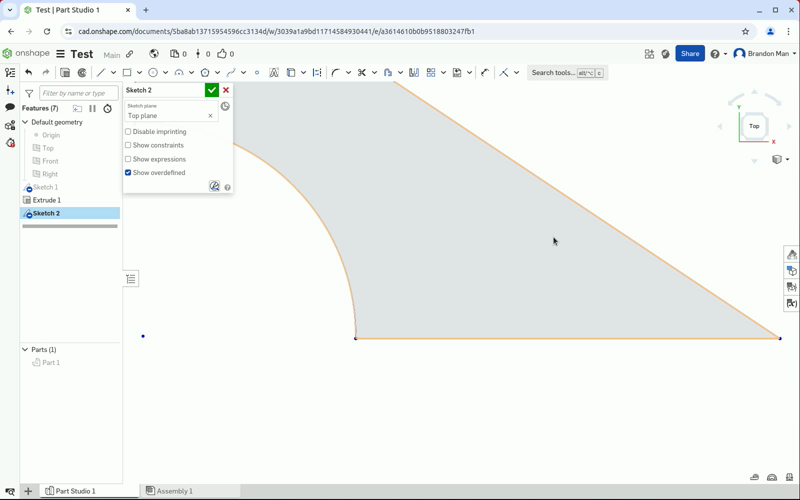
click(553, 236)
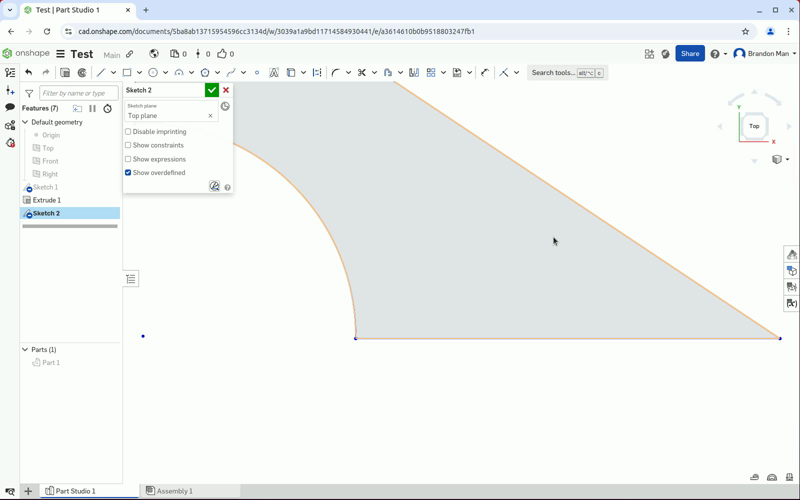
scroll(-6)
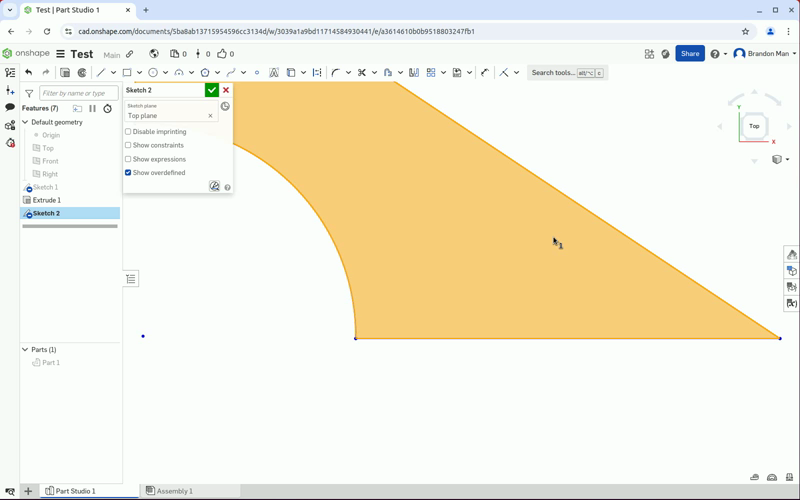
scroll(-6)
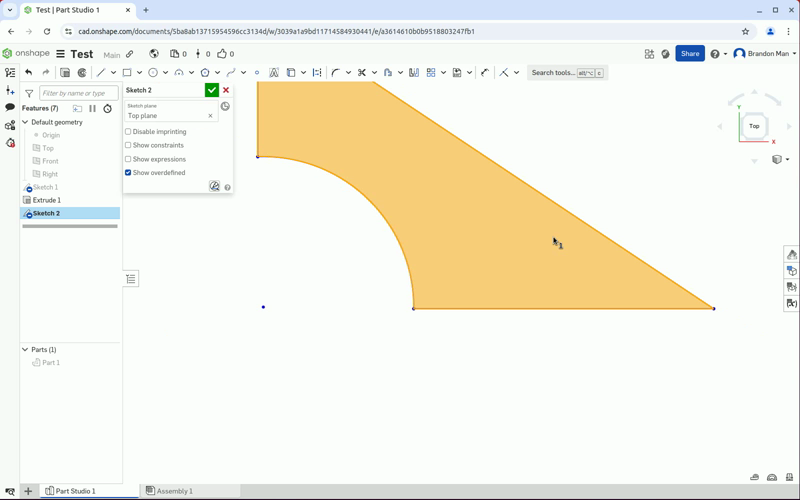
scroll(-6)
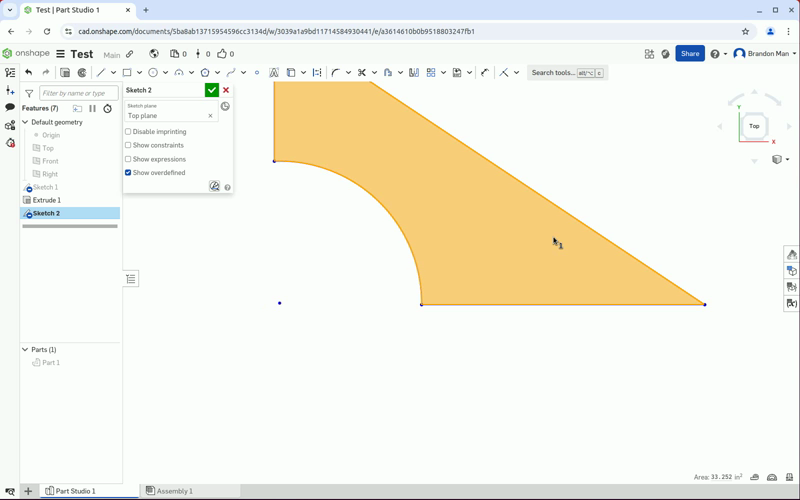
scroll(-6)
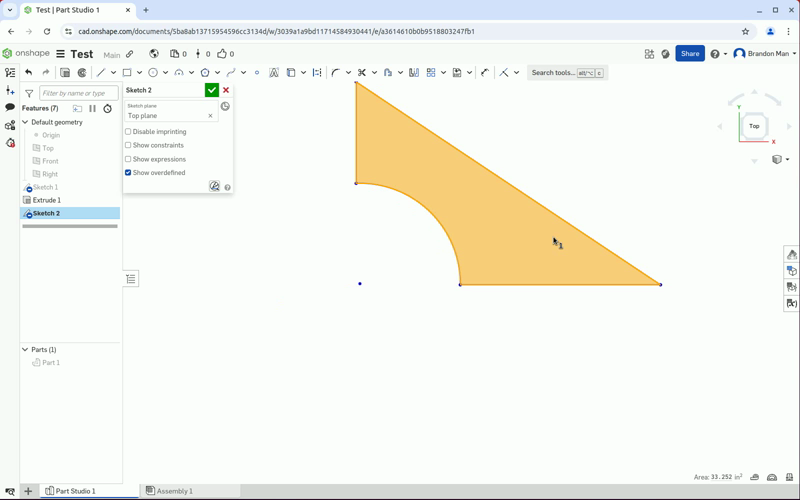
scroll(-6)
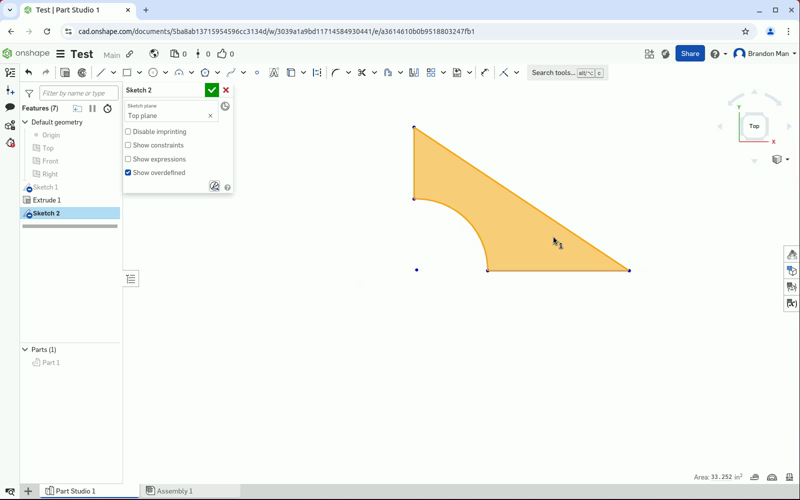
scroll(-6)
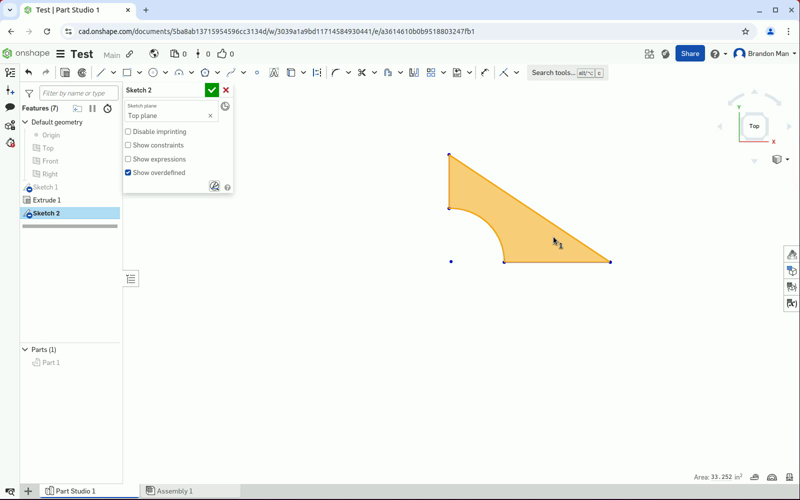
scroll(-6)
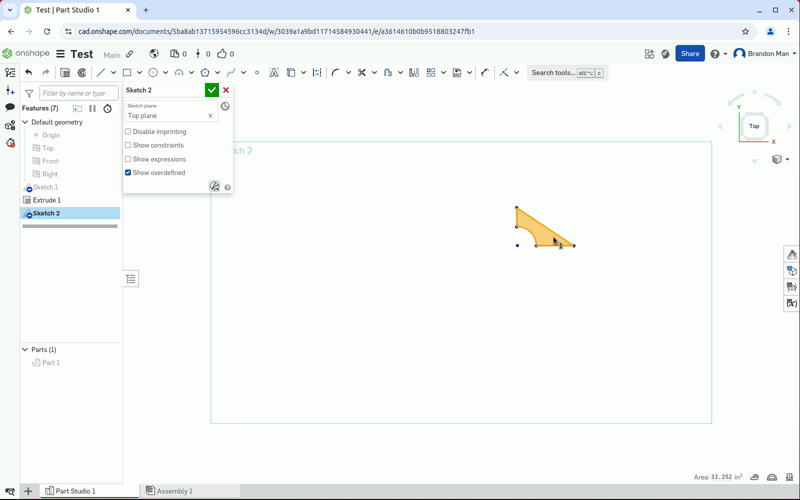
mouse_move(73, 352)
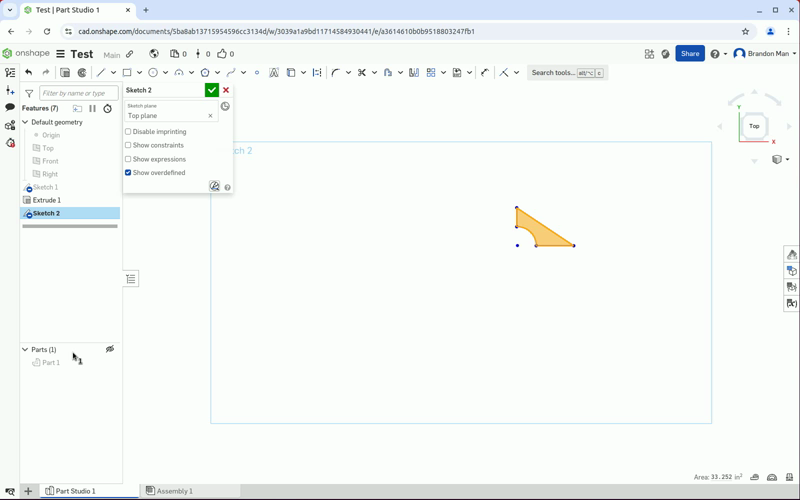
key(shift+y)
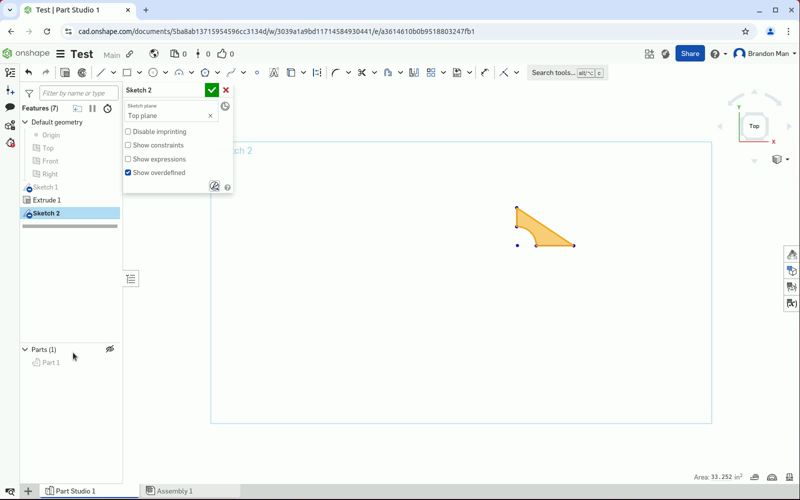
key(shift+e)
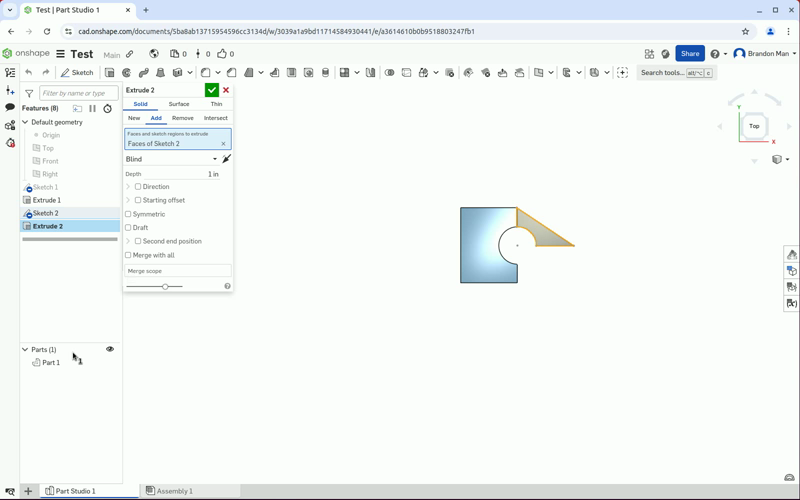
mouse_move(143, 106)
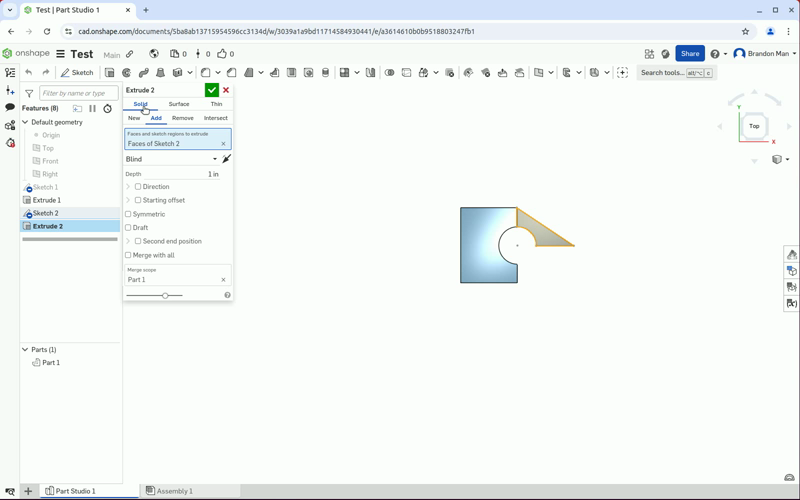
click(143, 106)
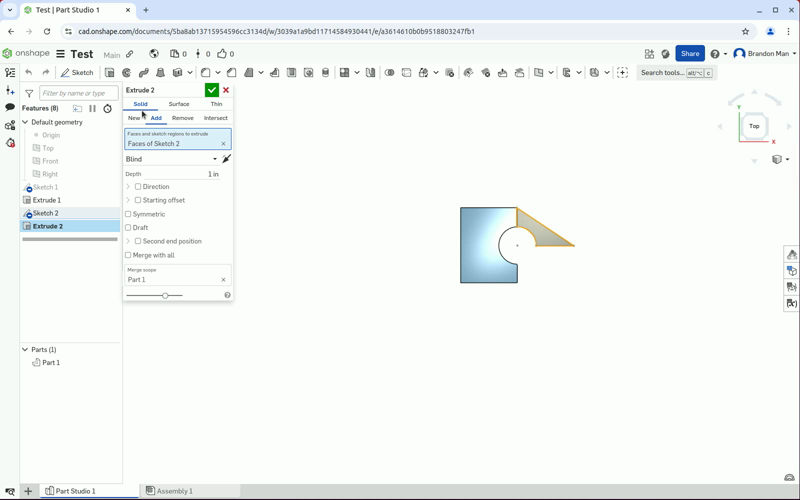
mouse_move(137, 120)
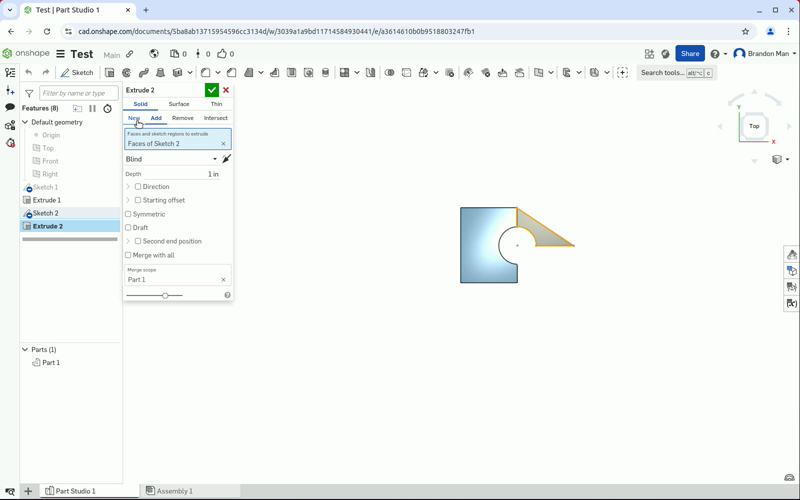
click(137, 120)
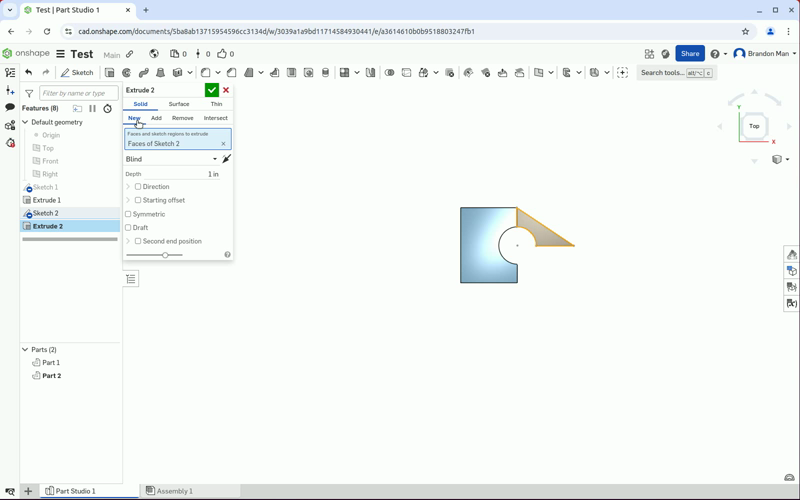
key(tab, 4)
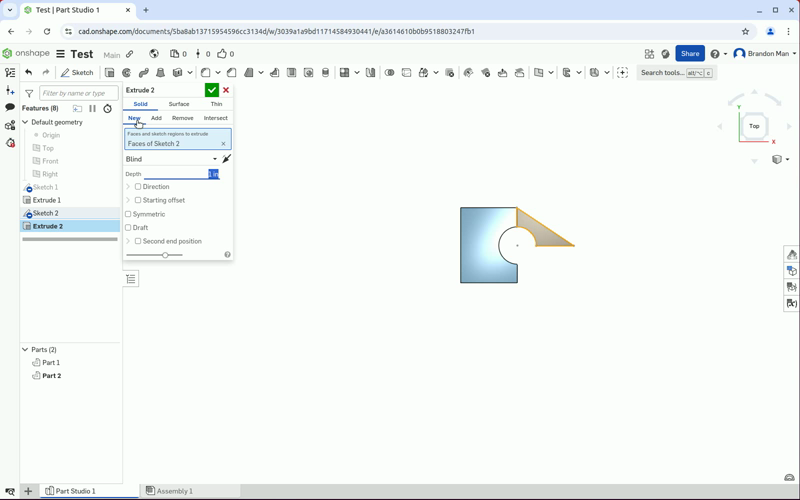
text(15.405)
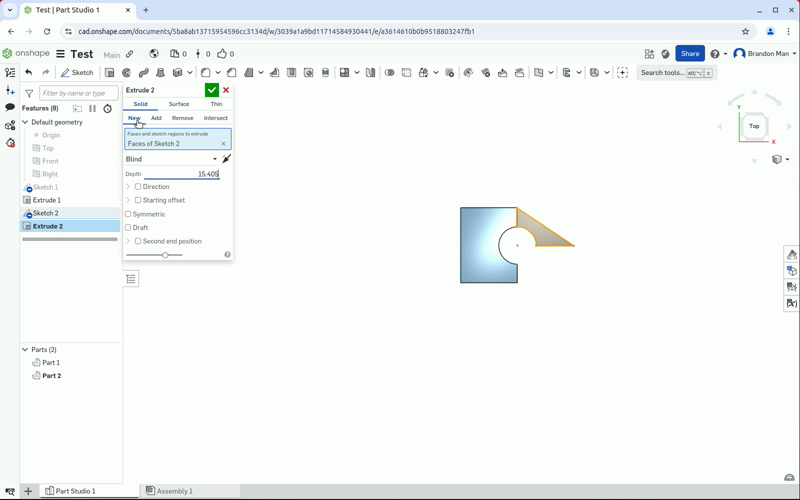
key(enter)
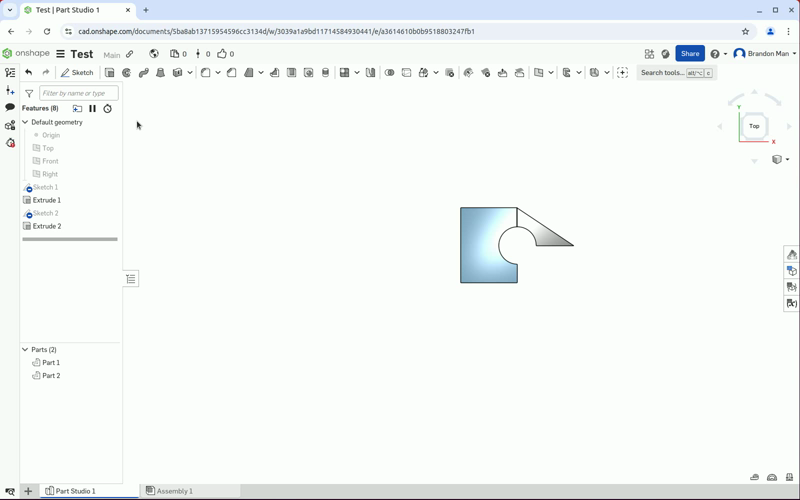
key(shift+h)
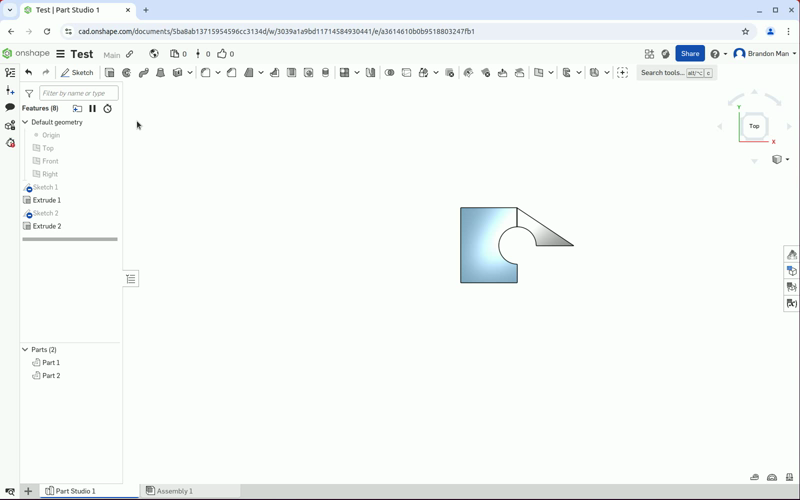
key(shift+h)
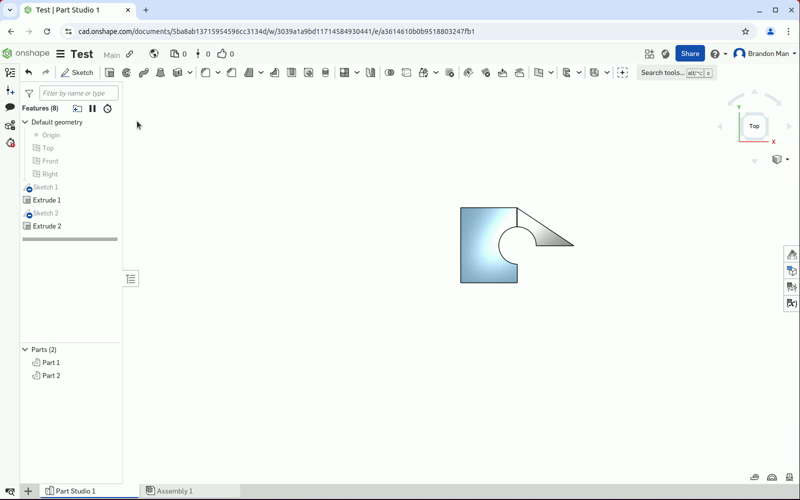
mouse_move(73, 189)
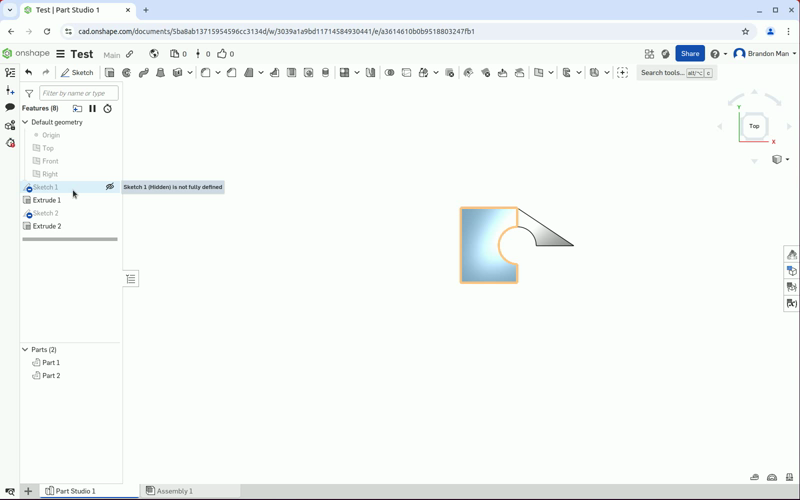
click(73, 189)
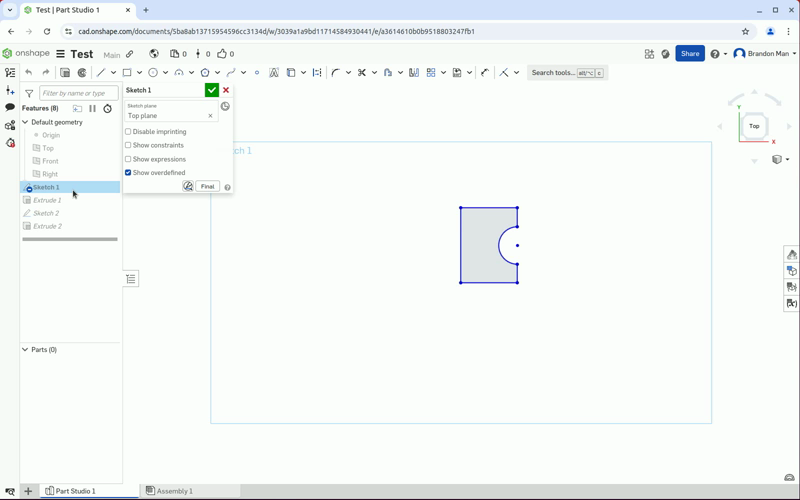
mouse_move(229, 92)
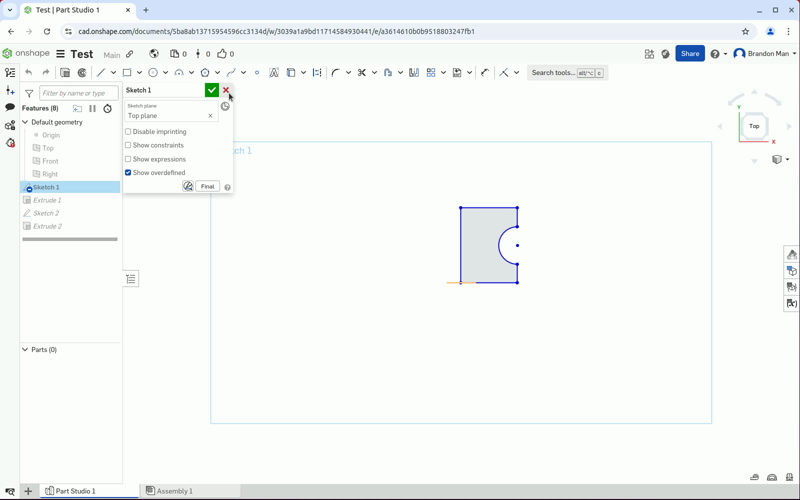
click(229, 92)
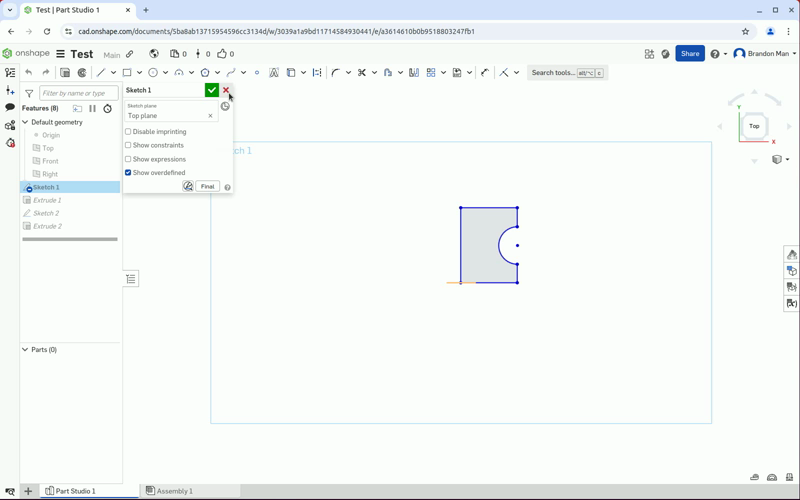
key(shift+s)
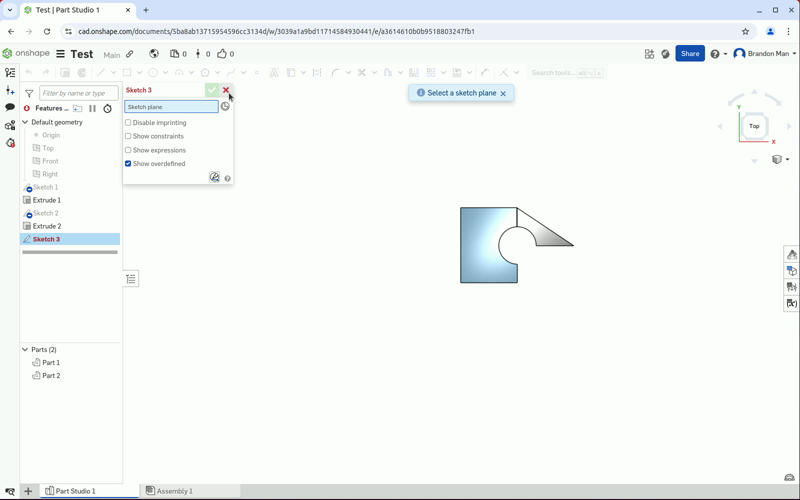
mouse_move(73, 150)
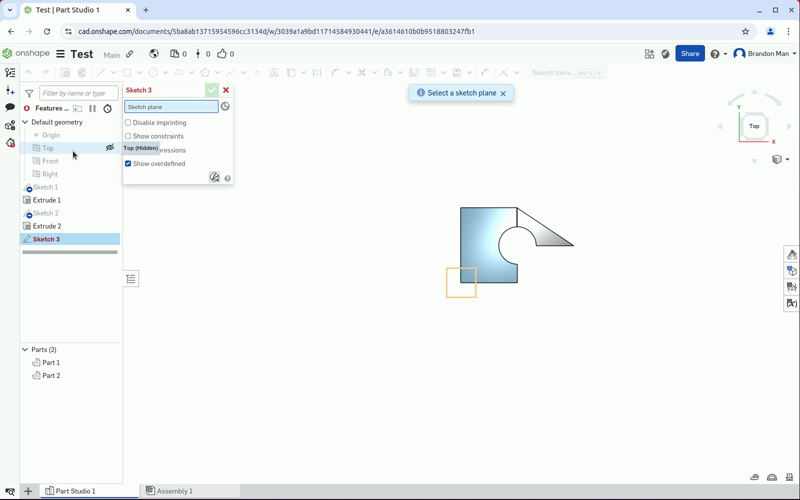
click(73, 150)
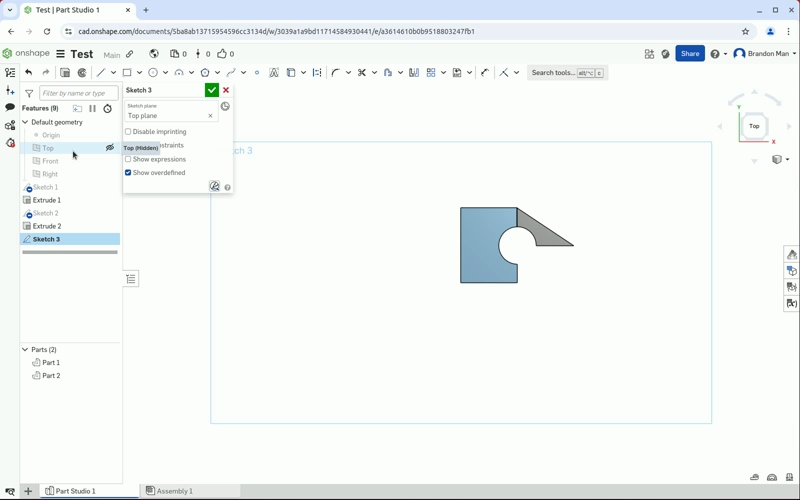
mouse_move(73, 352)
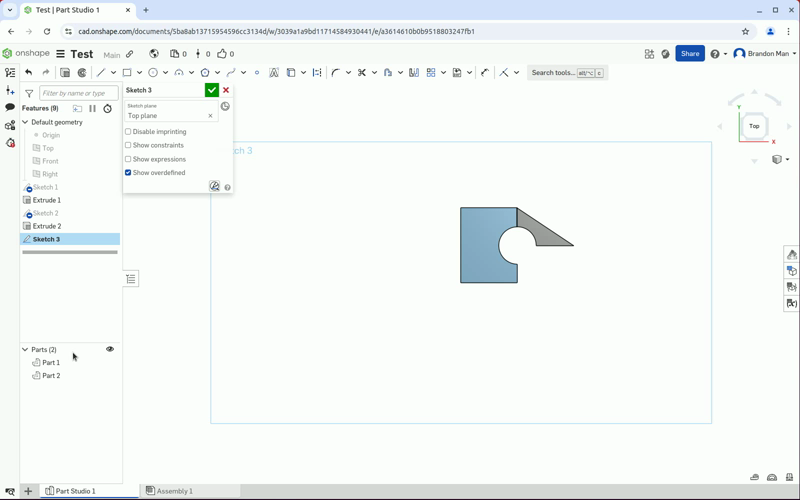
key(y)
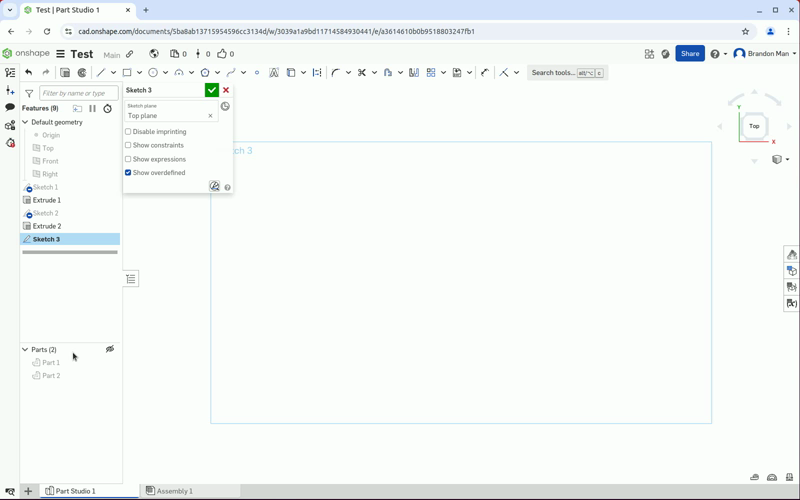
key(l)
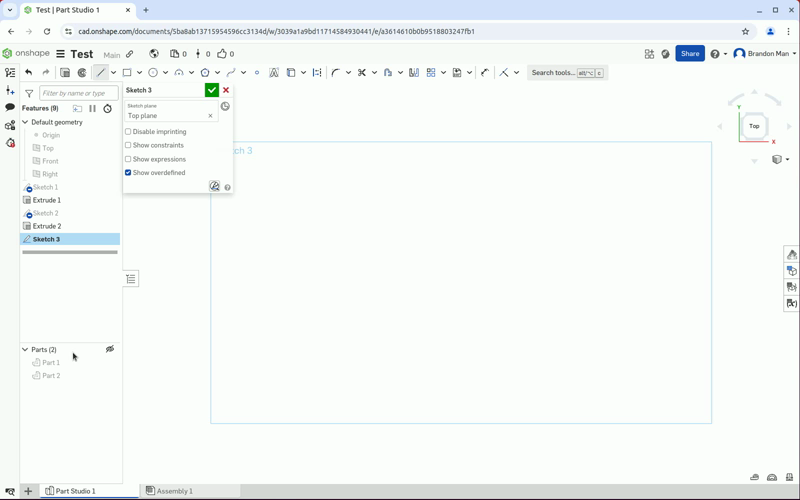
key_down(shift)
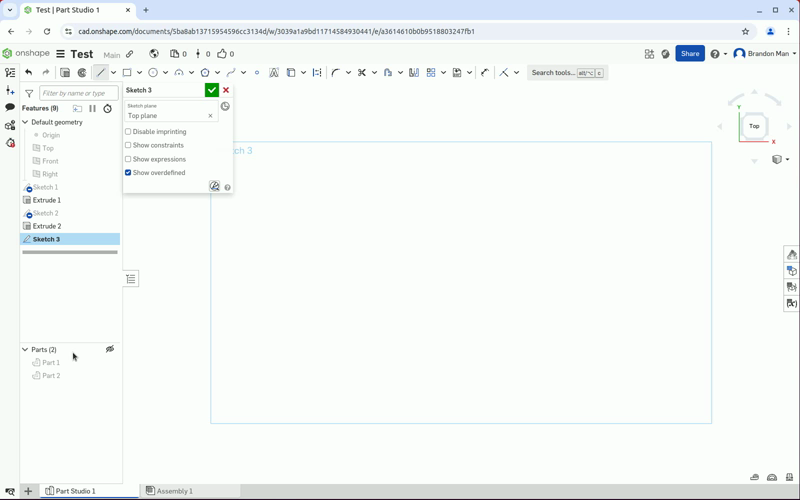
mouse_move(516, 282)
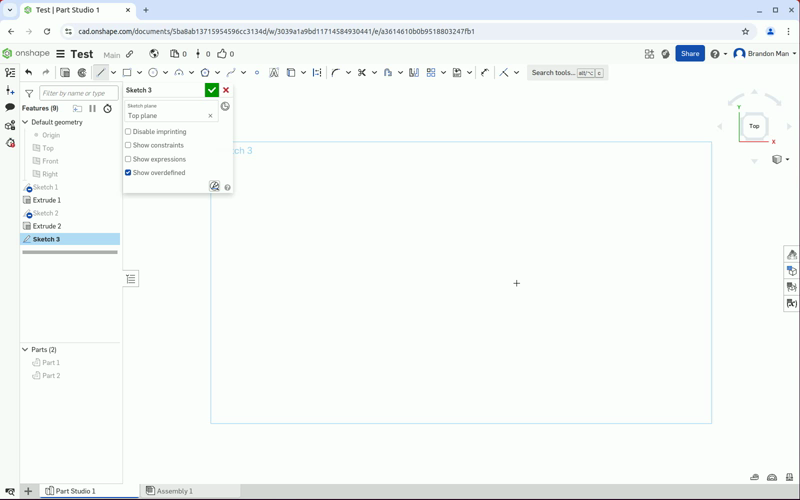
click(516, 282)
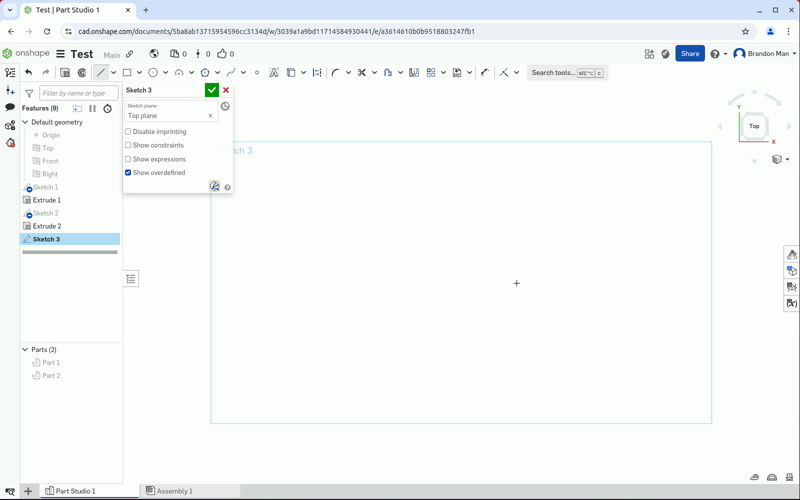
key_up(shift)
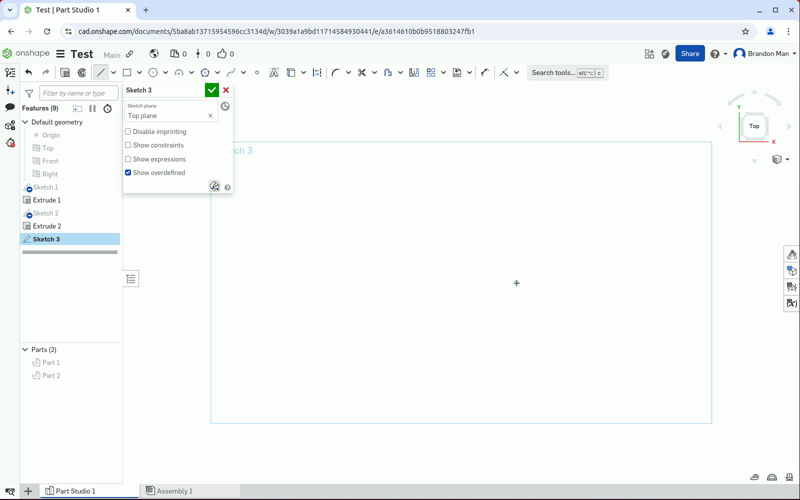
key_down(shift)
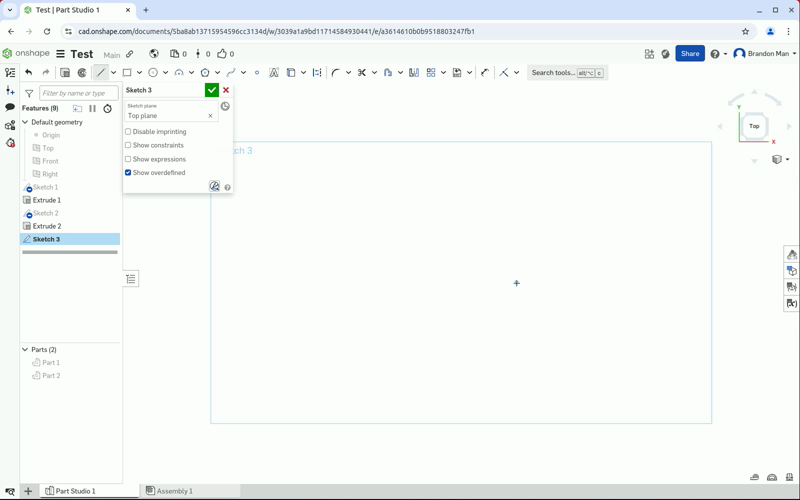
mouse_move(546, 282)
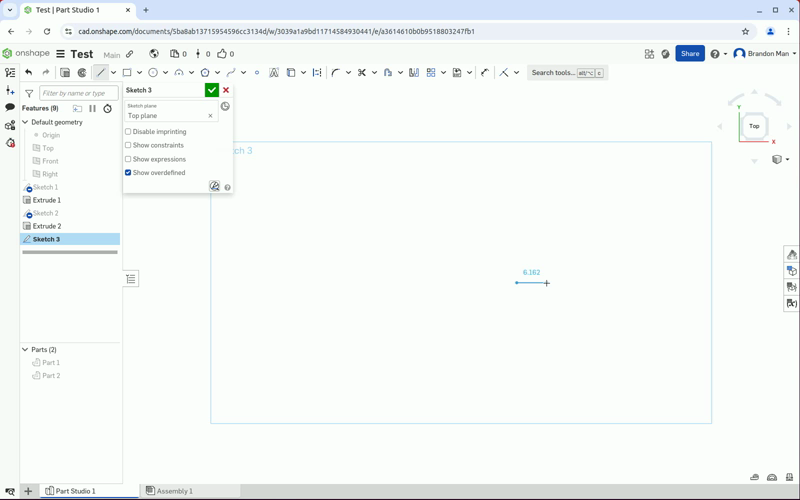
mouse_move(573, 282)
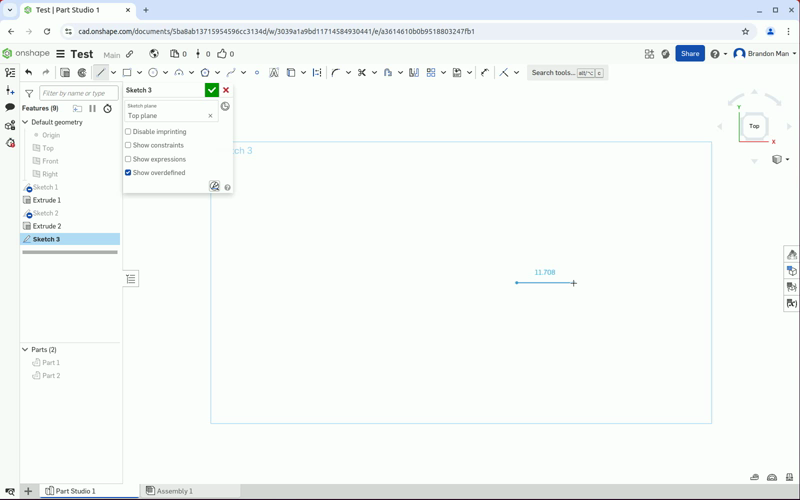
click(573, 282)
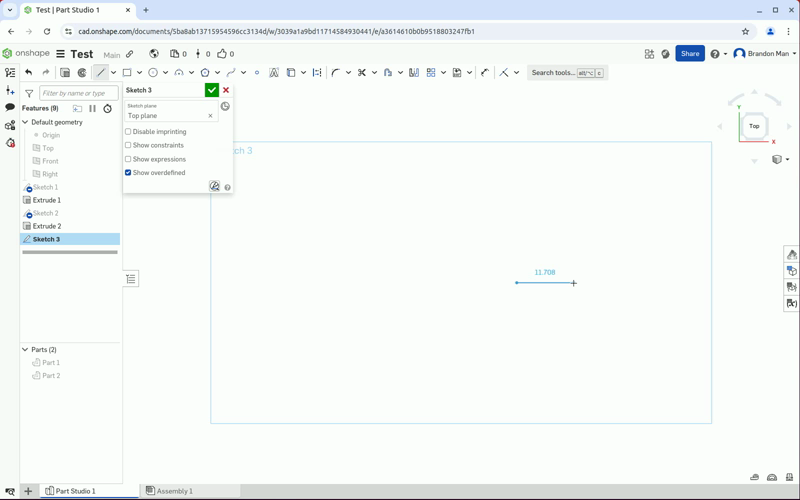
key_up(shift)
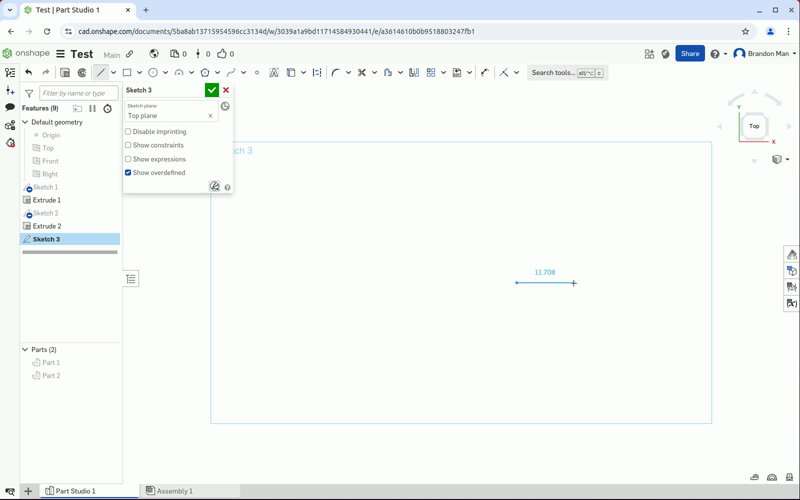
key_down(shift)
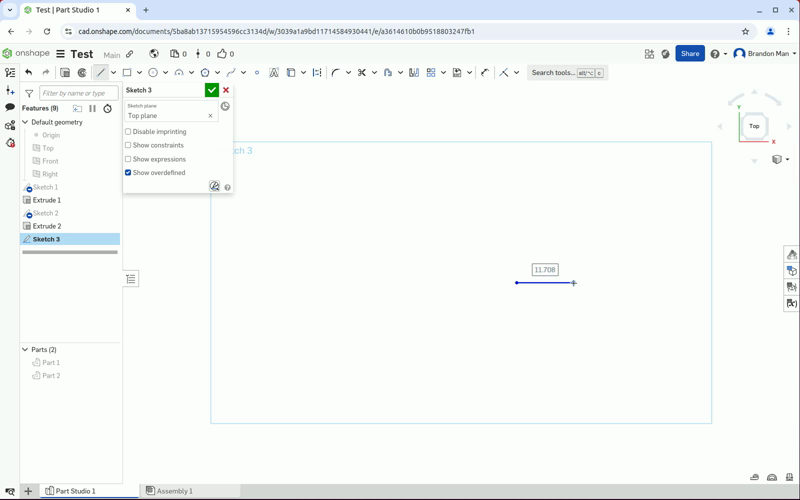
mouse_move(589, 282)
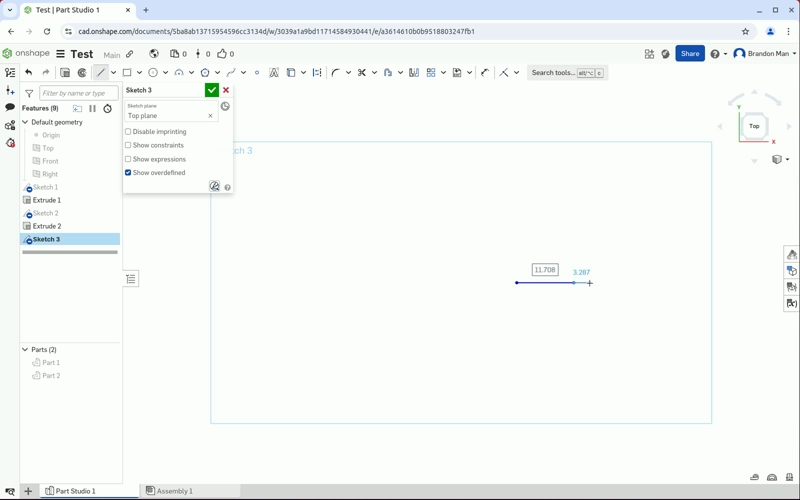
mouse_move(573, 245)
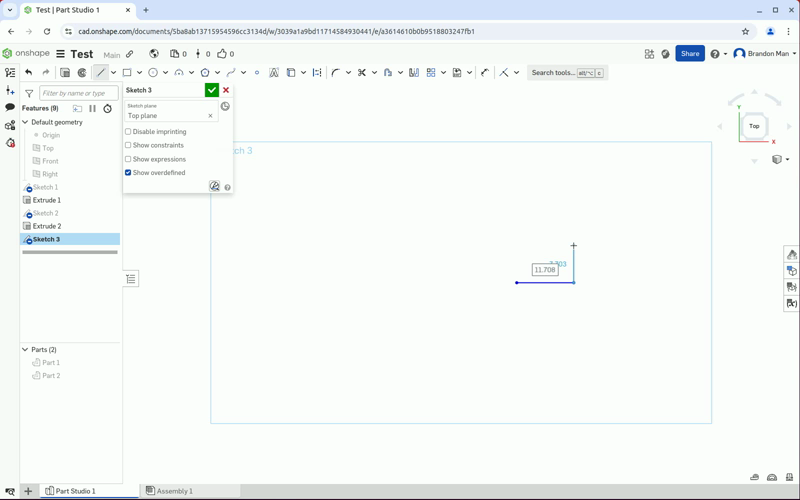
click(573, 245)
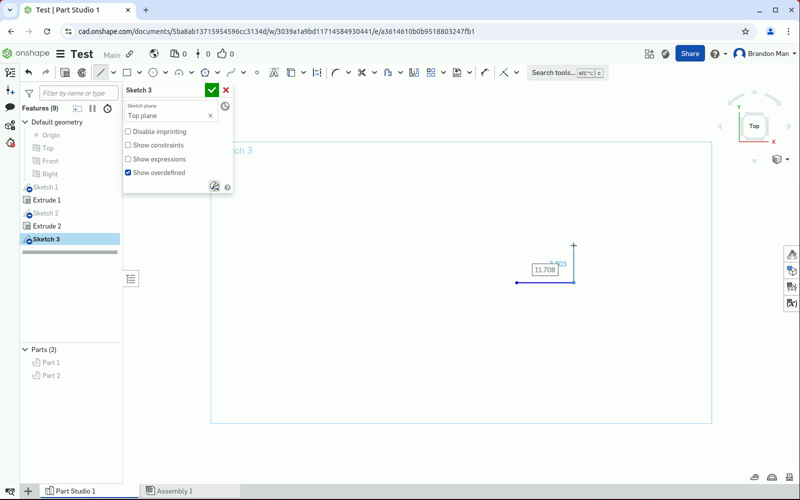
key_up(shift)
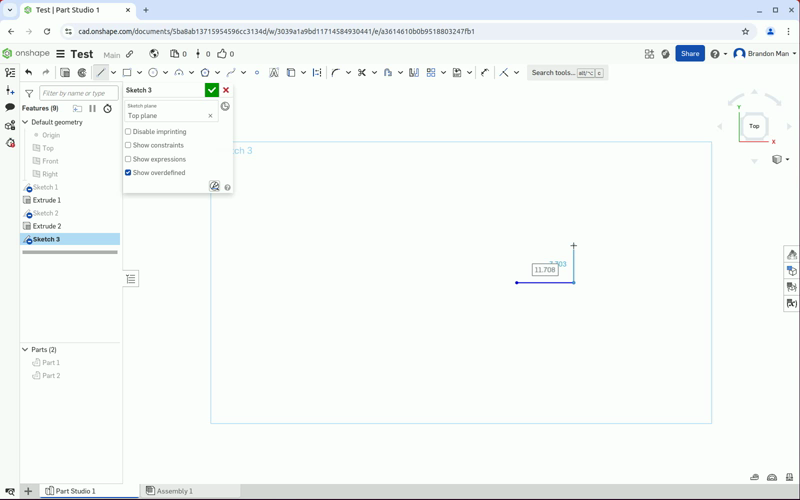
key_down(shift)
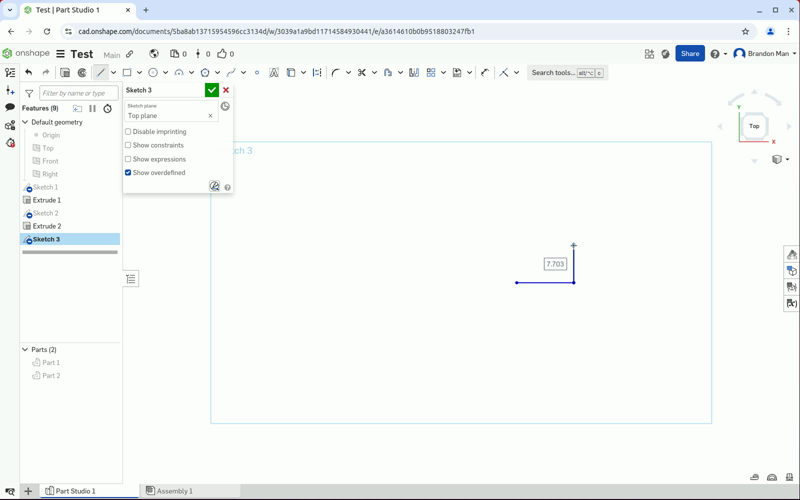
mouse_move(589, 245)
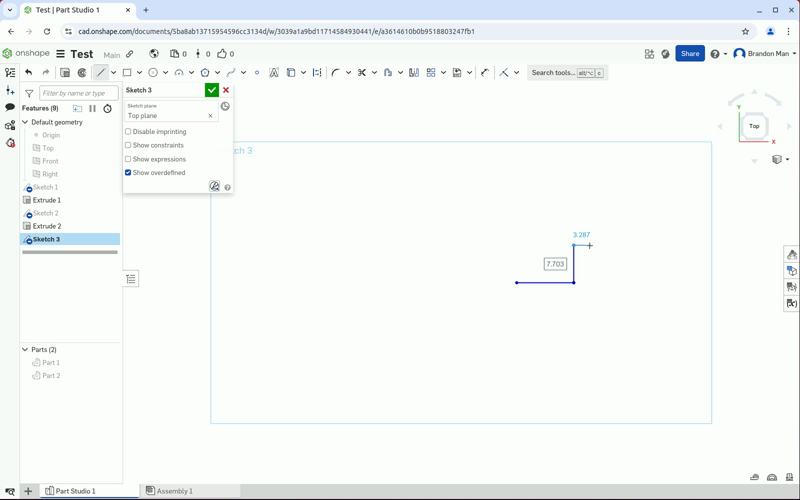
mouse_move(536, 245)
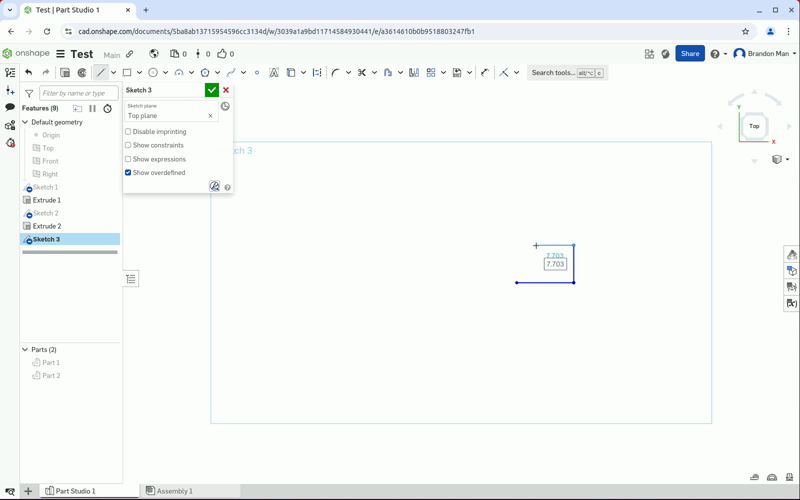
click(536, 245)
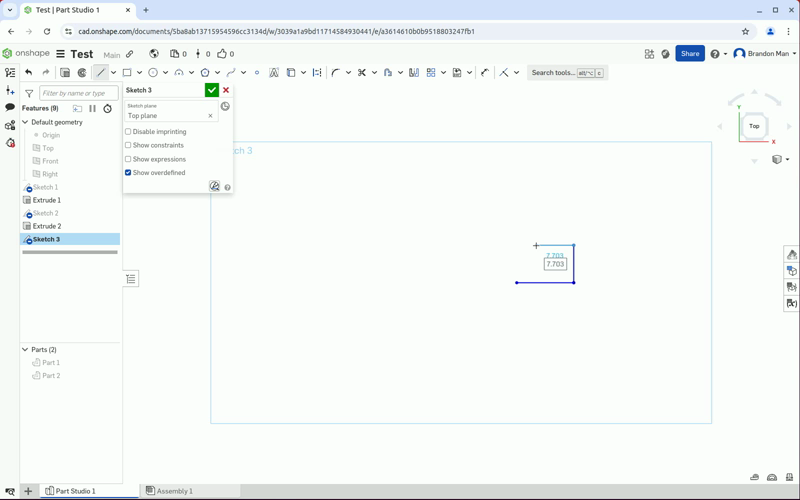
key_up(shift)
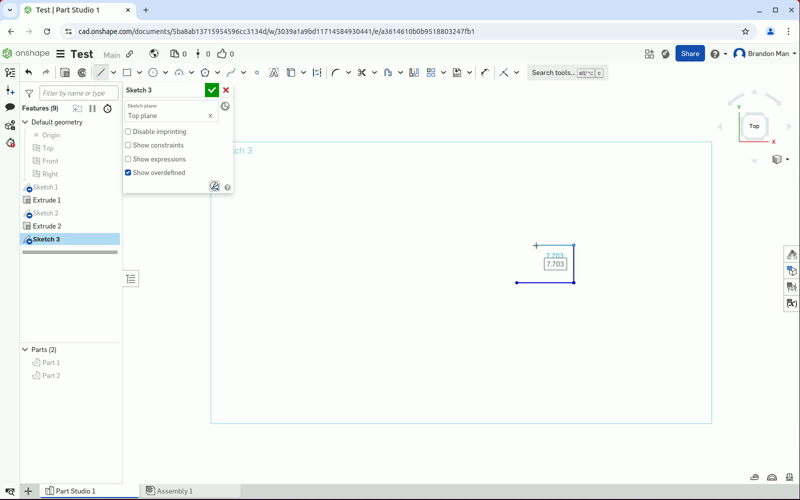
key(esc)
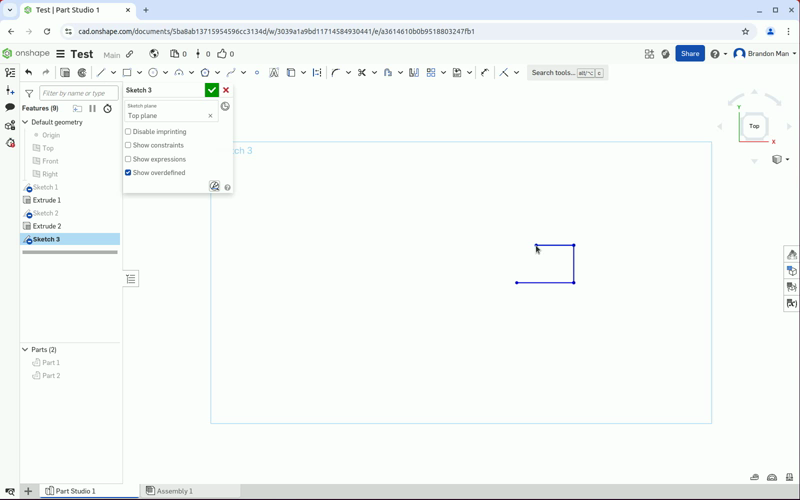
key(a)
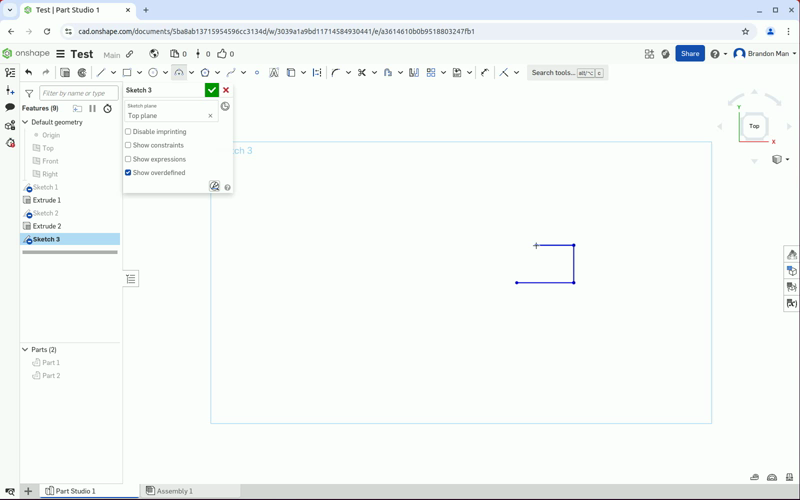
mouse_move(536, 245)
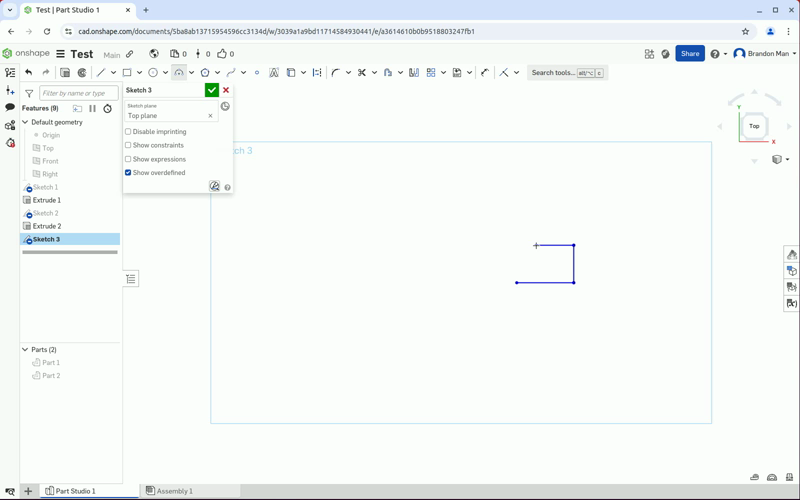
click(536, 245)
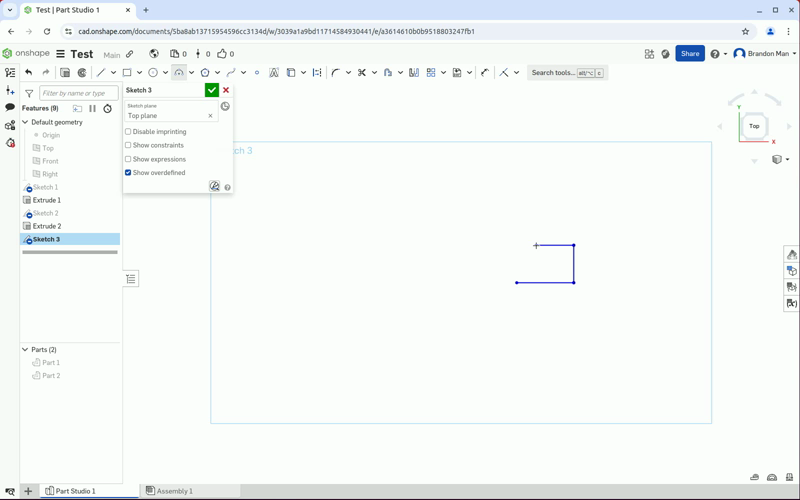
key_down(shift)
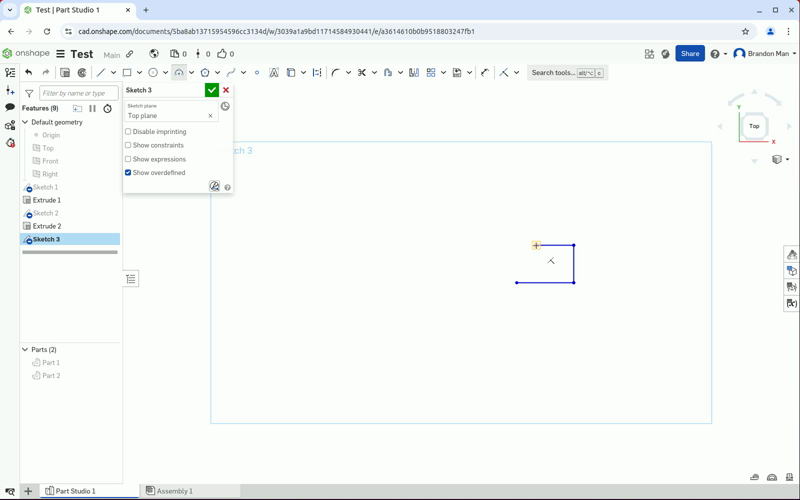
mouse_move(516, 263)
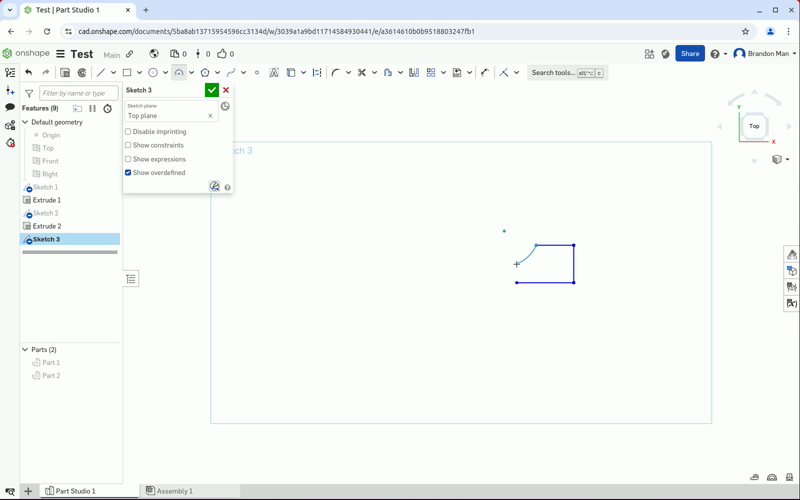
click(516, 263)
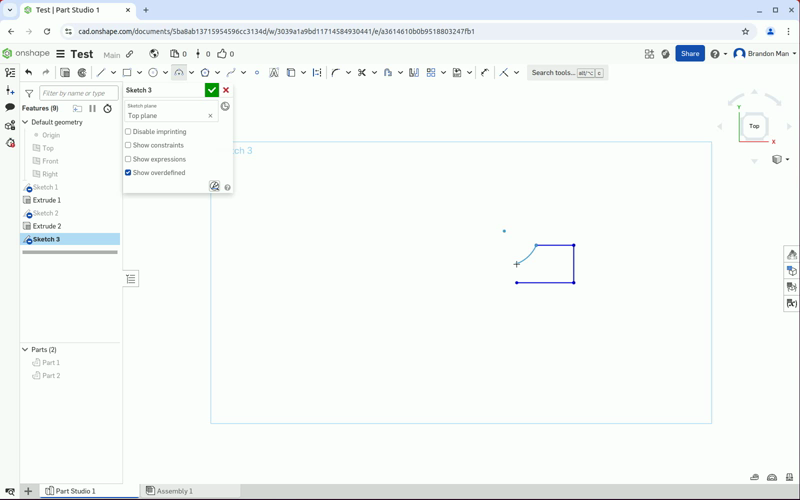
mouse_move(530, 258)
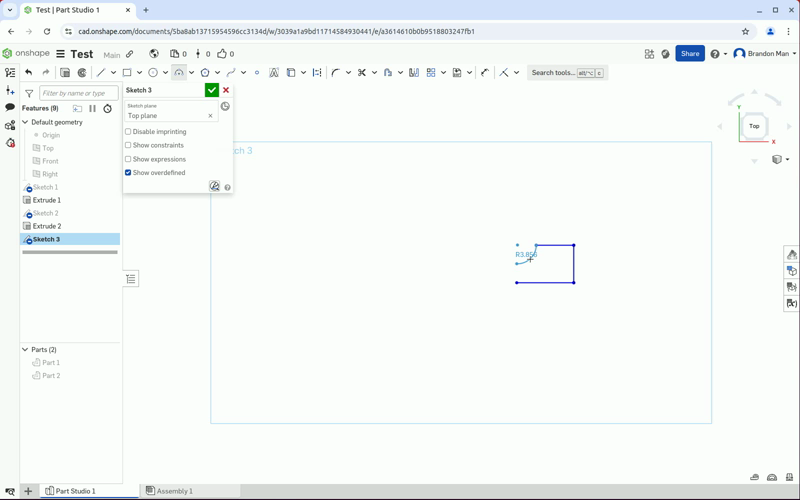
click(530, 258)
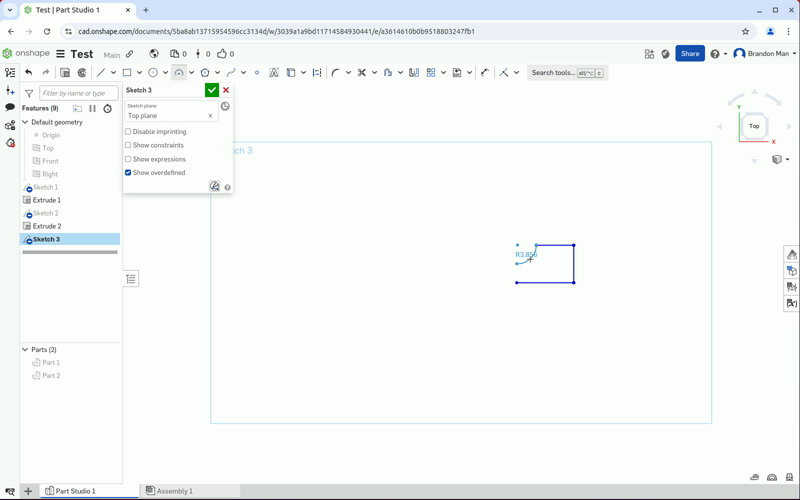
key_up(shift)
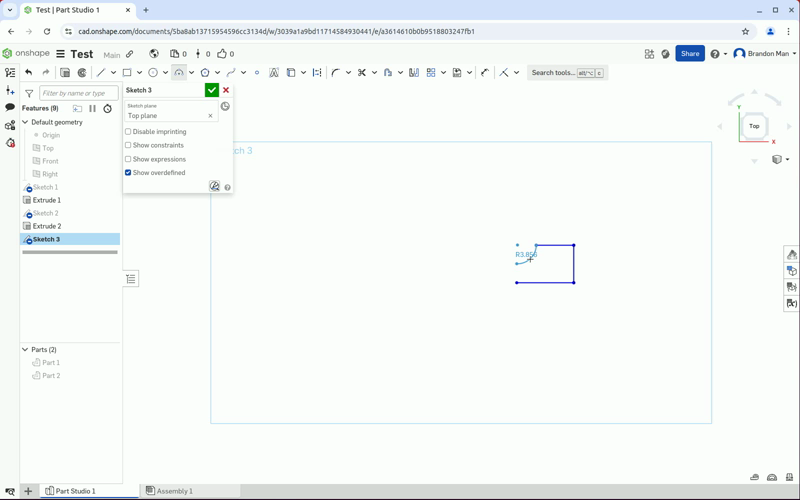
key(esc)
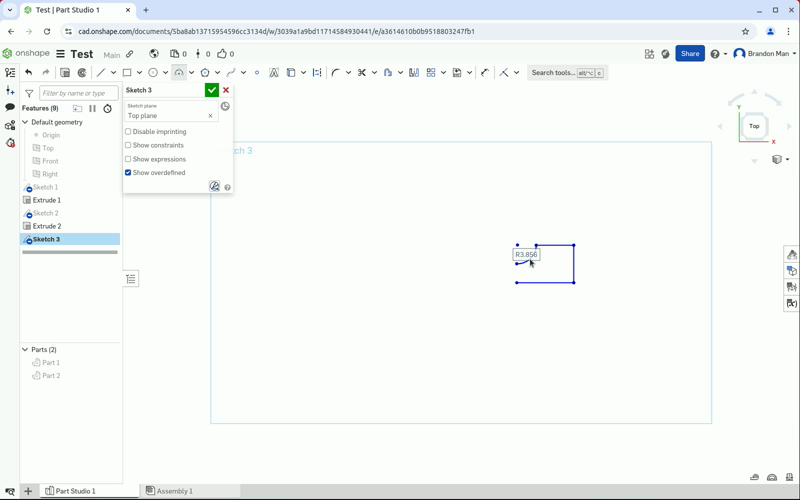
key(l)
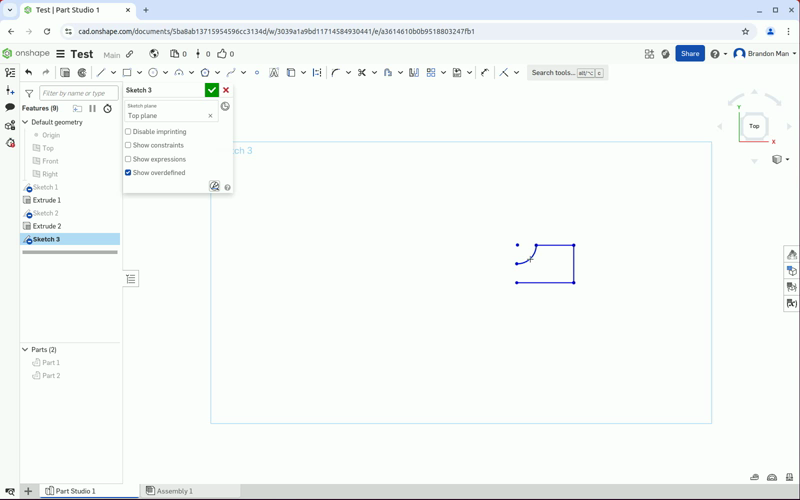
mouse_move(516, 263)
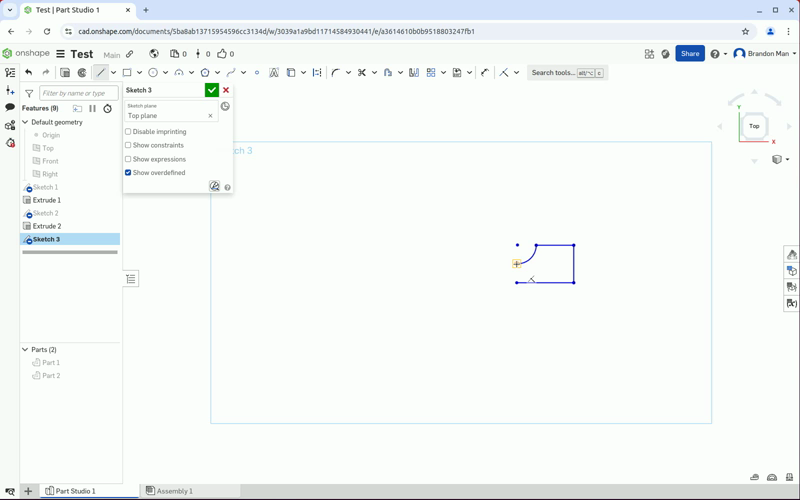
click(516, 263)
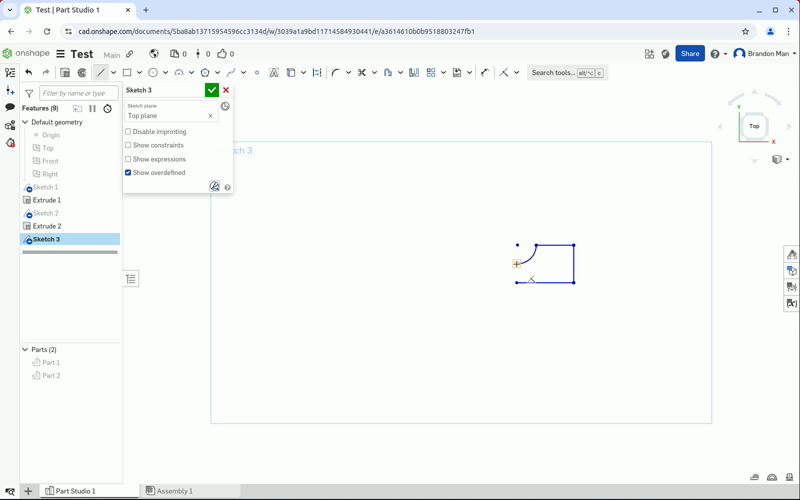
mouse_move(546, 263)
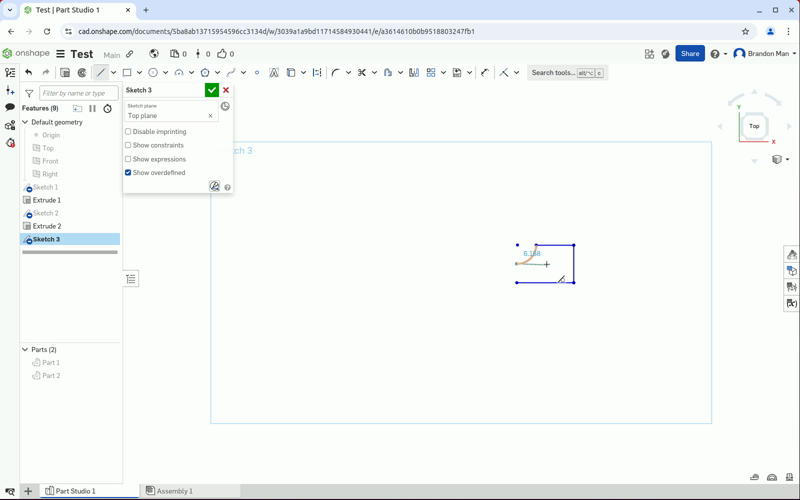
key_down(shift)
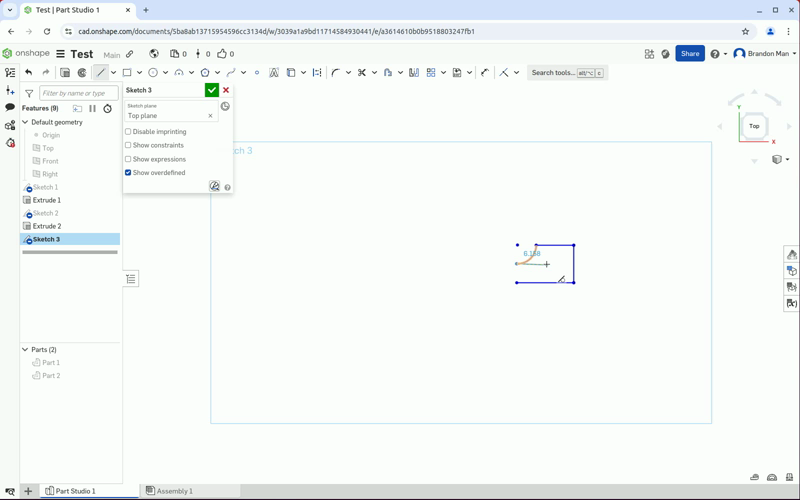
mouse_move(516, 282)
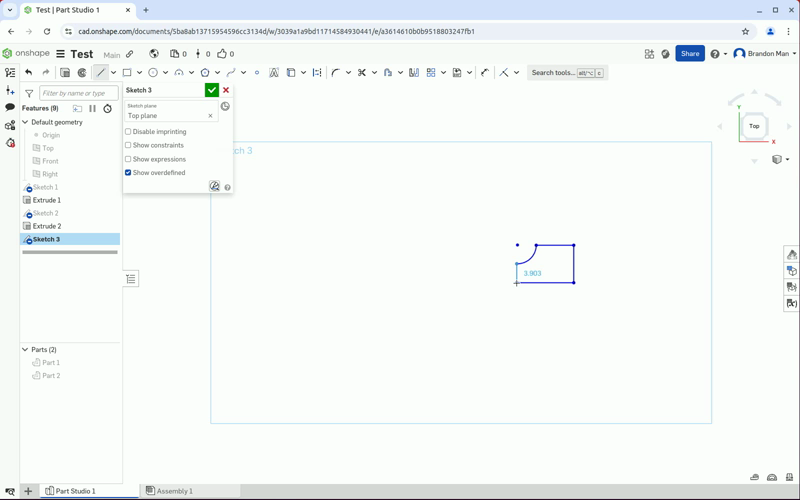
key_up(shift)
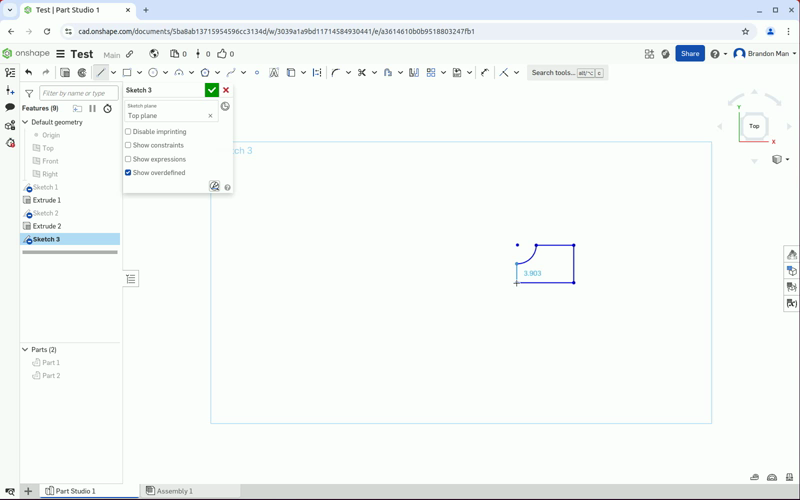
click(516, 282)
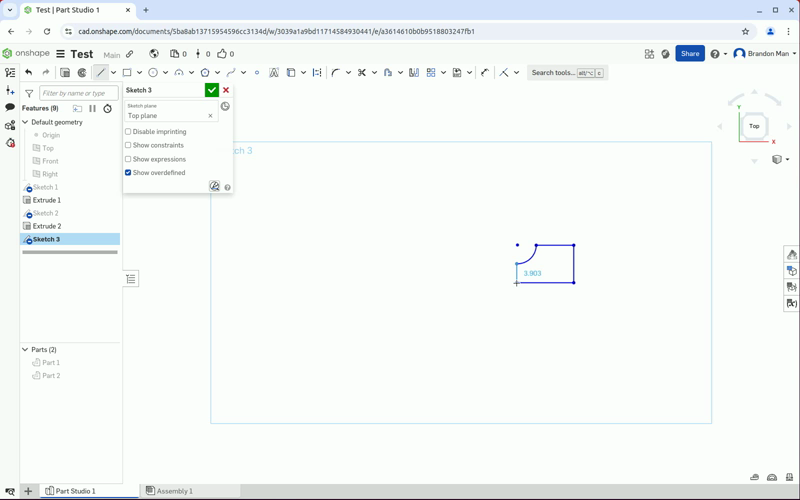
key(esc)
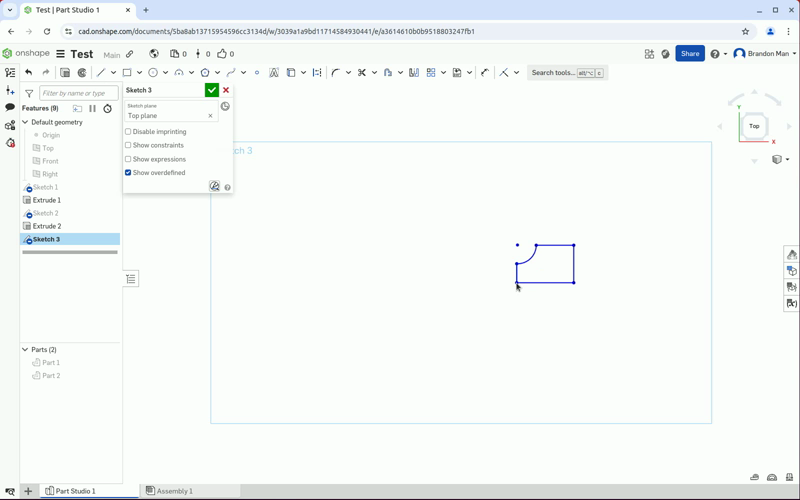
mouse_move(566, 257)
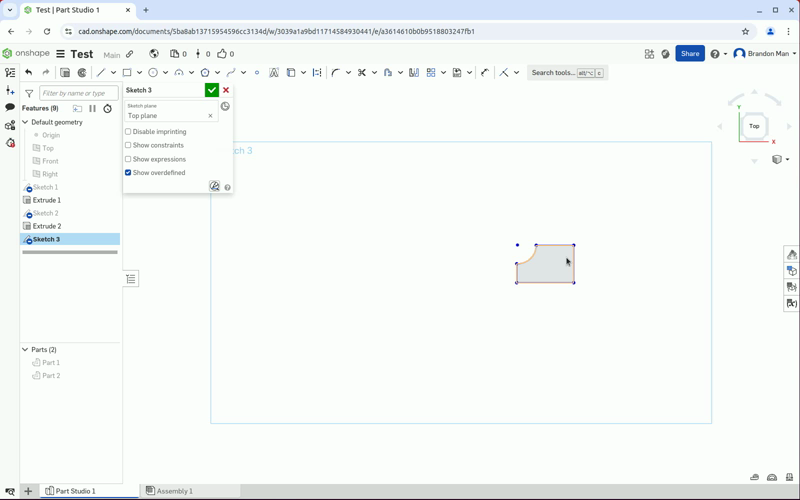
click(566, 257)
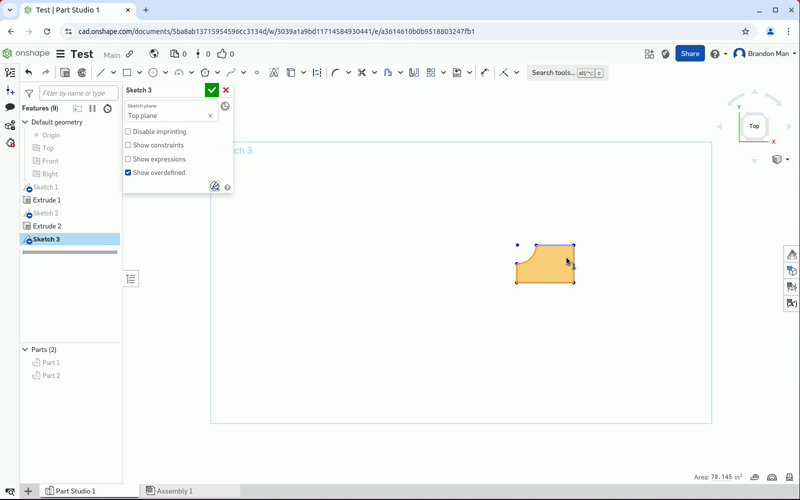
mouse_move(73, 352)
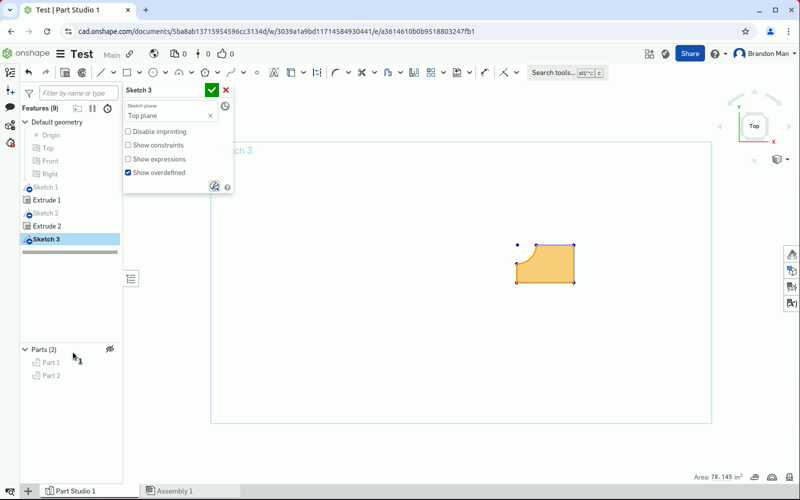
key(shift+y)
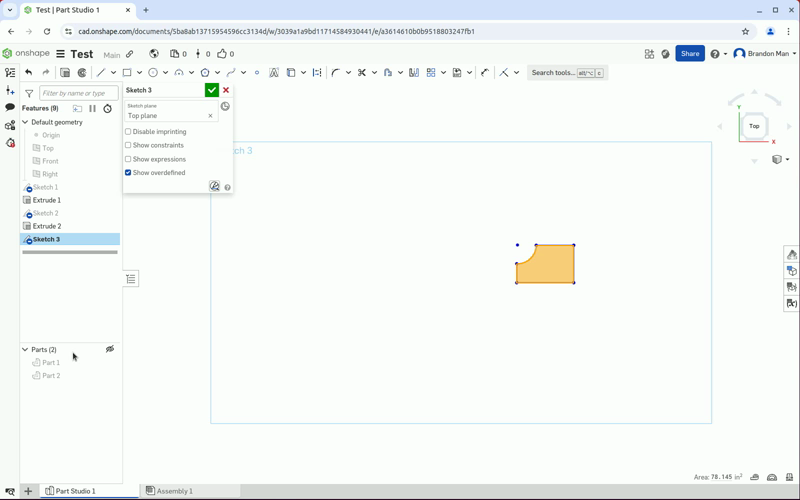
key(shift+e)
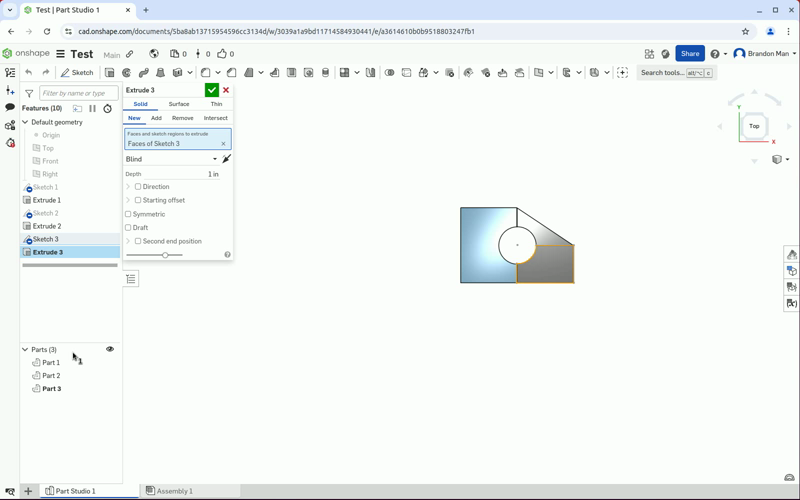
mouse_move(143, 106)
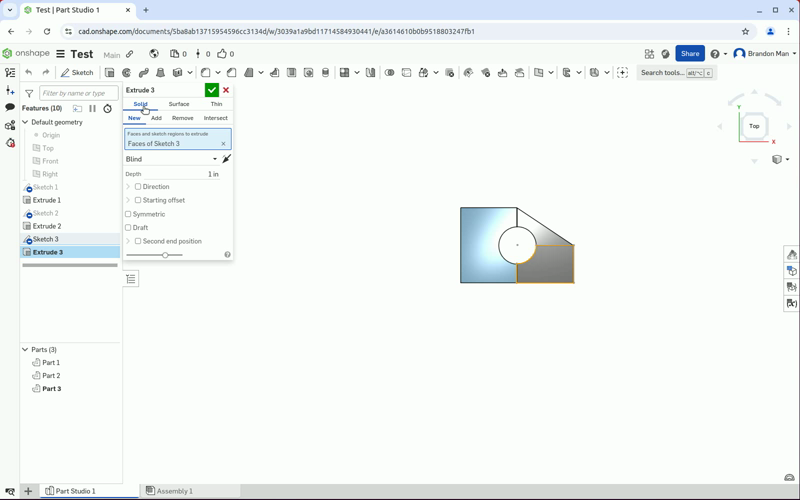
click(143, 106)
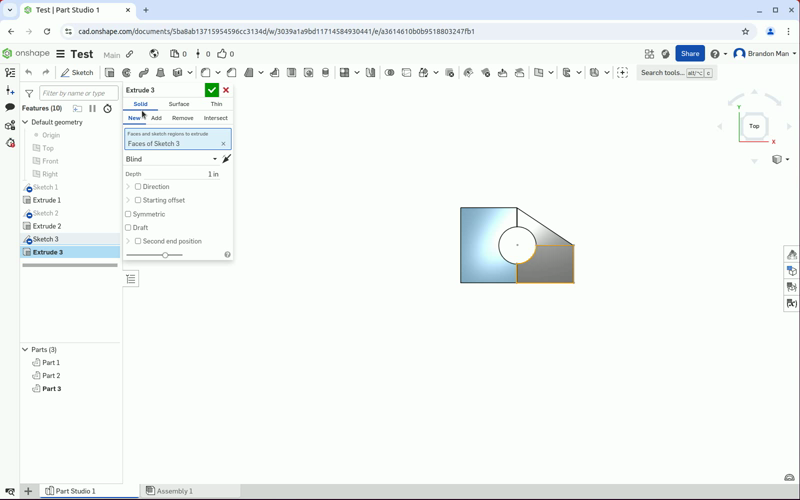
mouse_move(137, 120)
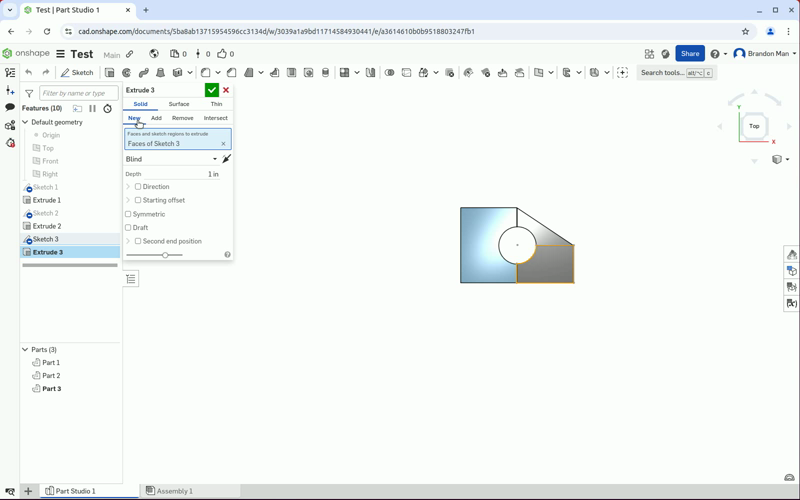
click(137, 120)
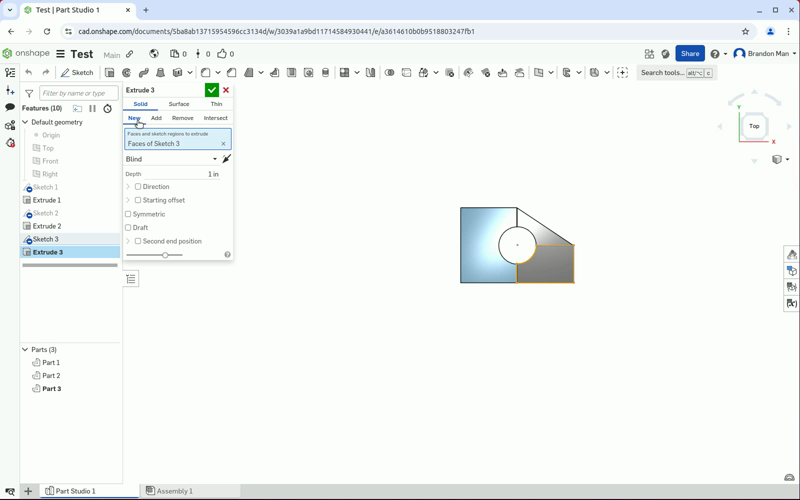
key(tab, 4)
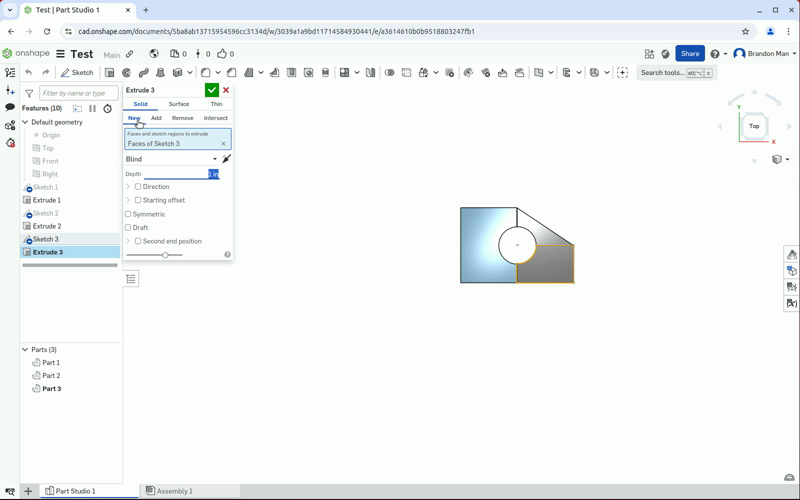
text(15.405)
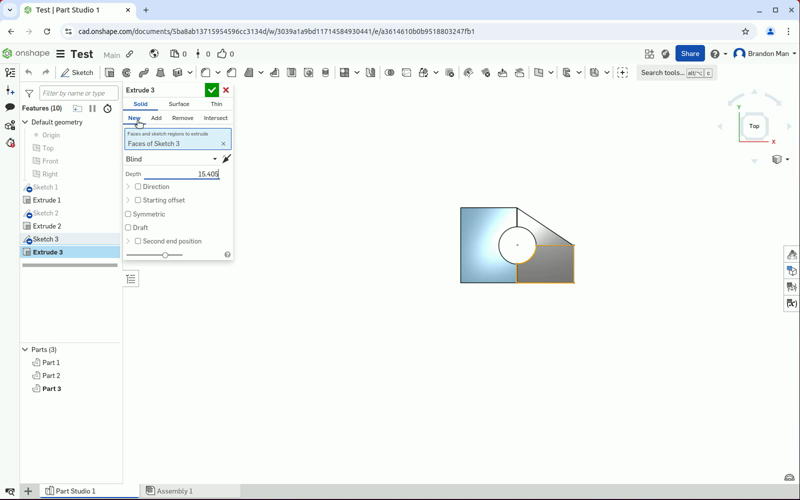
key(enter)
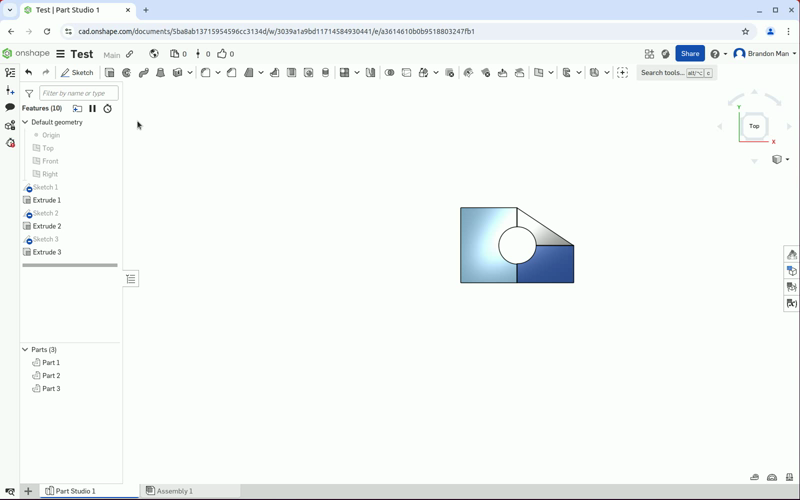
key(shift+h)
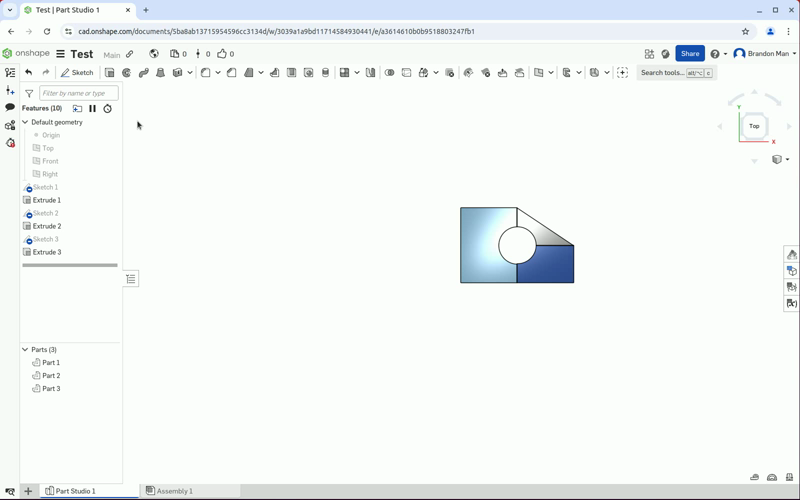
key(shift+h)
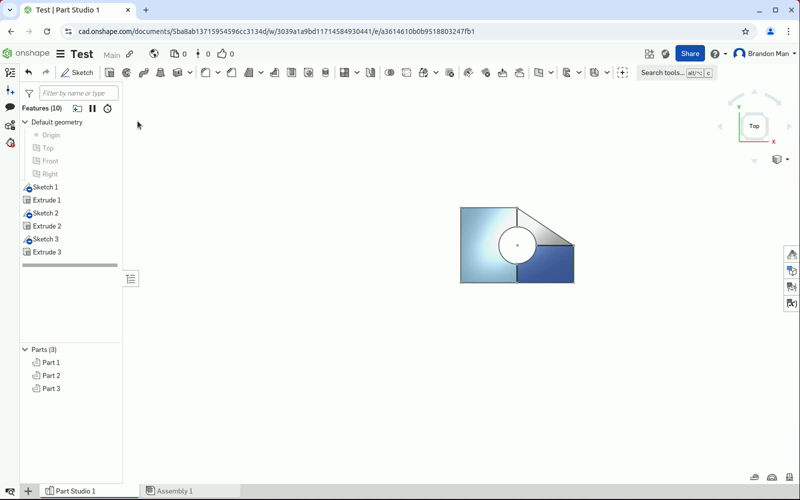
key(shift+7)
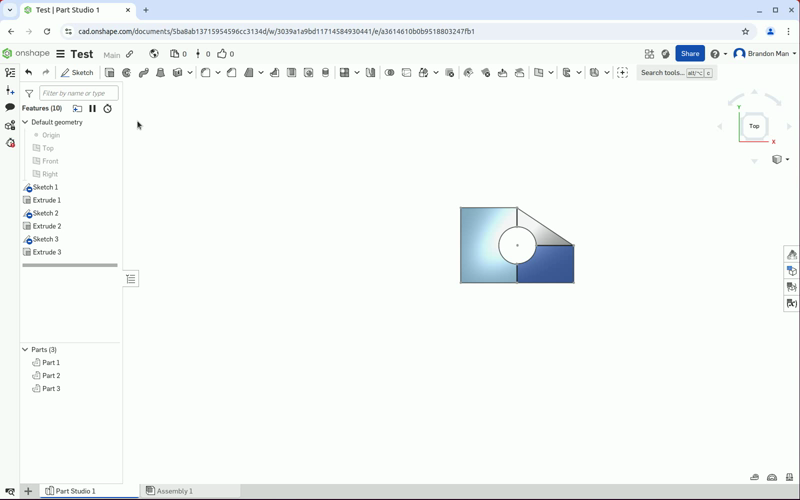
key(up, 3)
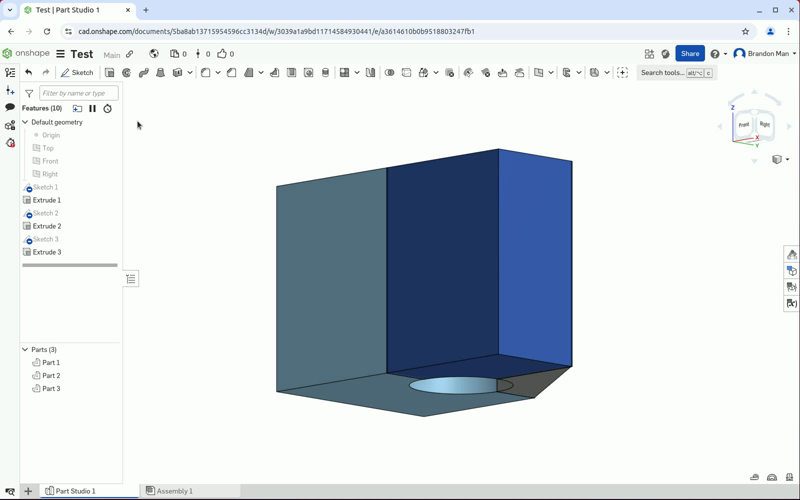
key(left, 3)
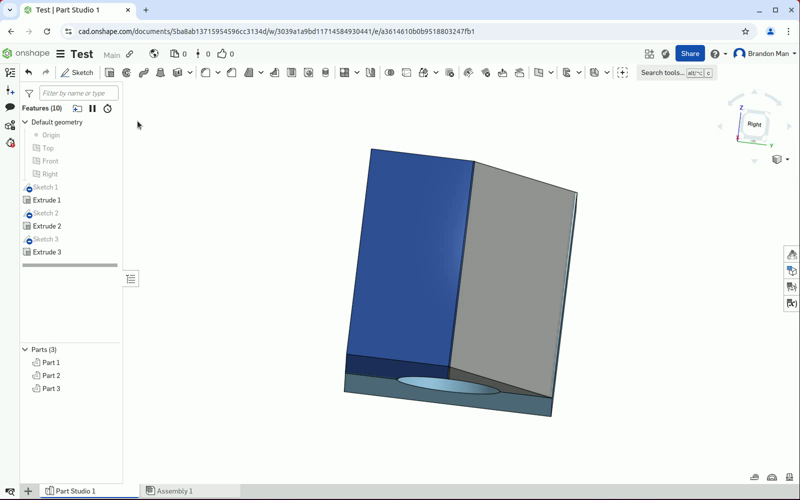
key(right, 3)
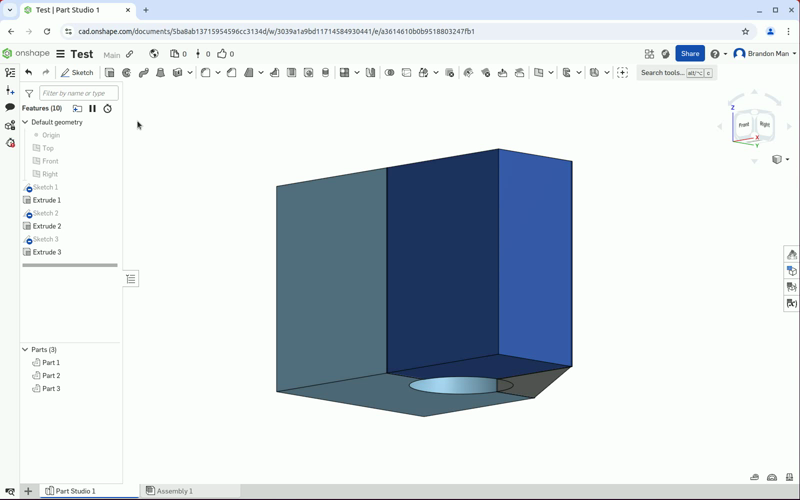
key(down, 3)
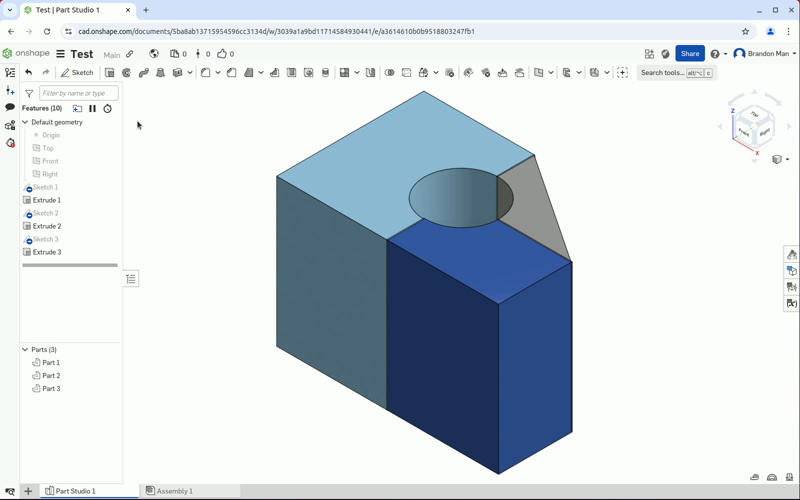
mouse_move(73, 189)
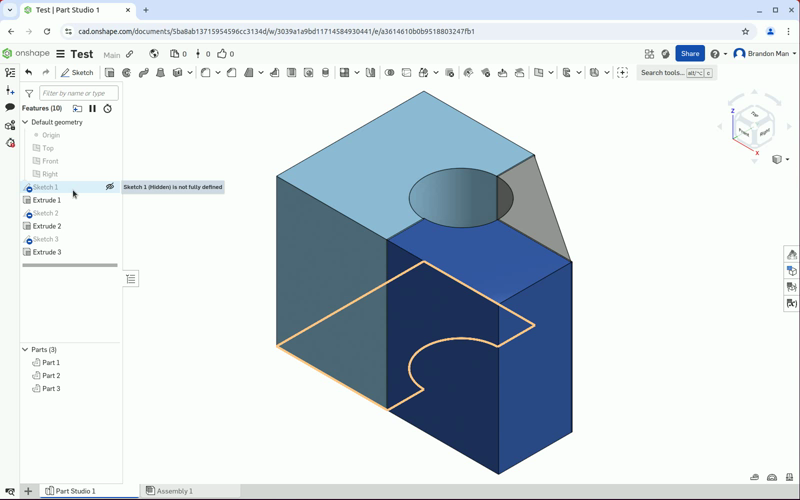
click(73, 189)